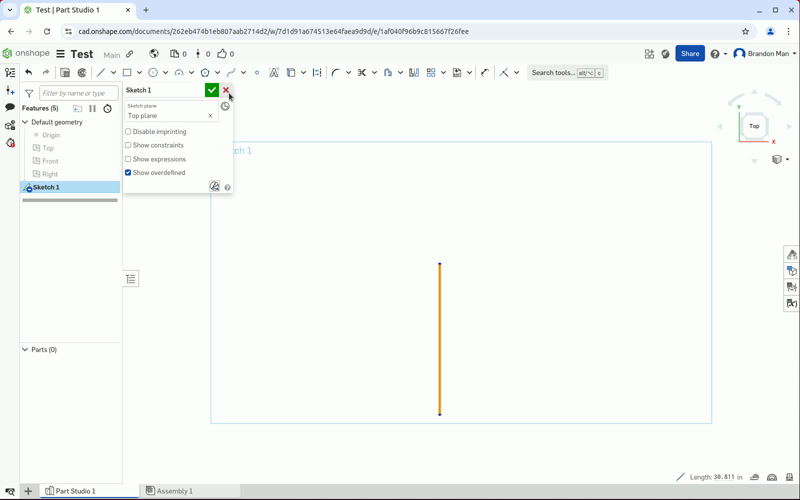
key(shift+h)
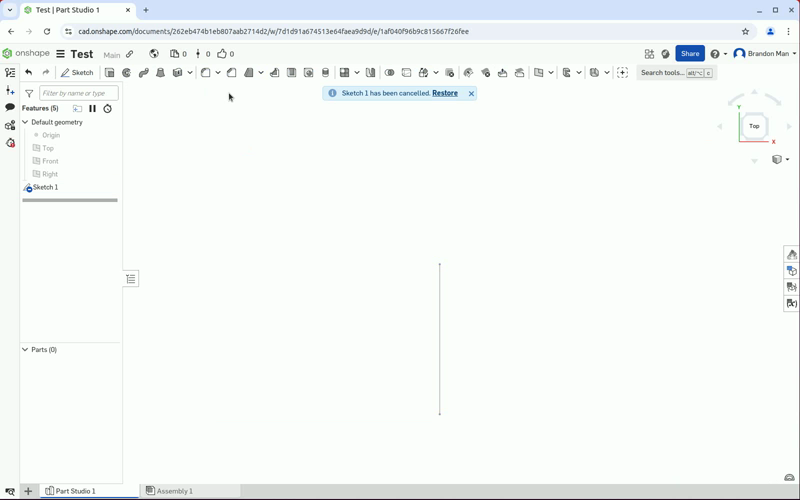
key(shift+s)
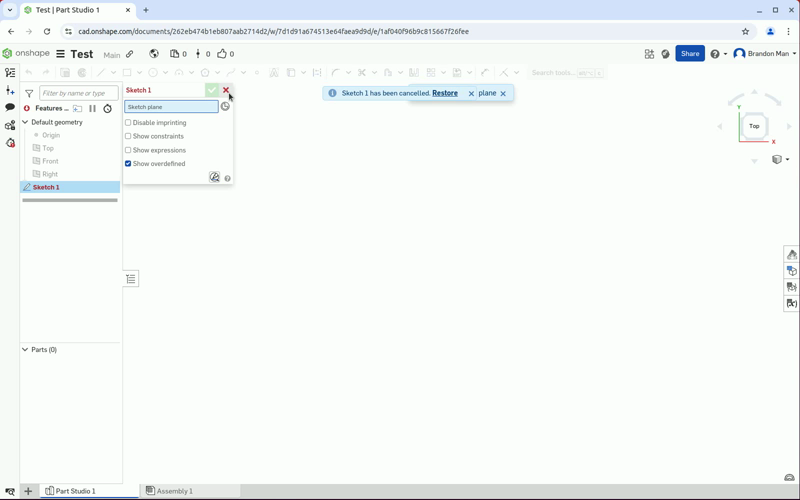
mouse_move(73, 150)
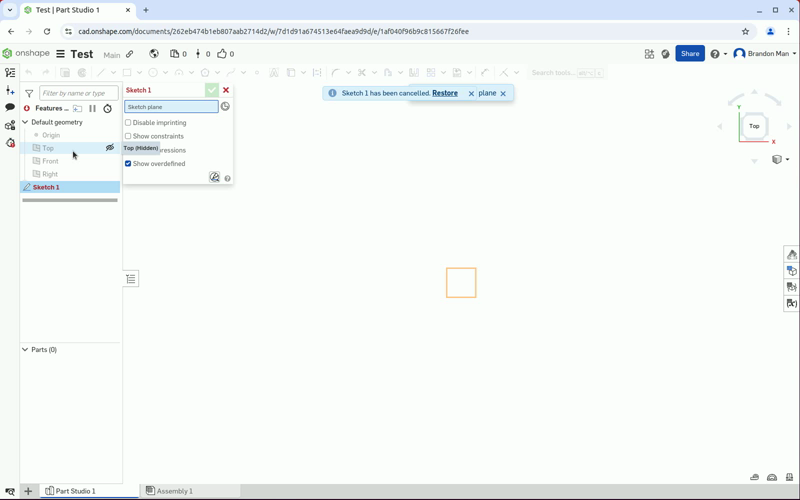
click(73, 150)
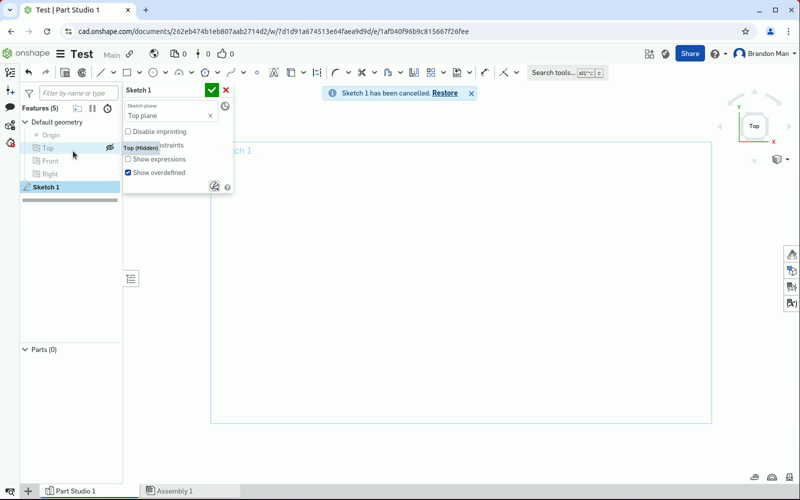
mouse_move(73, 352)
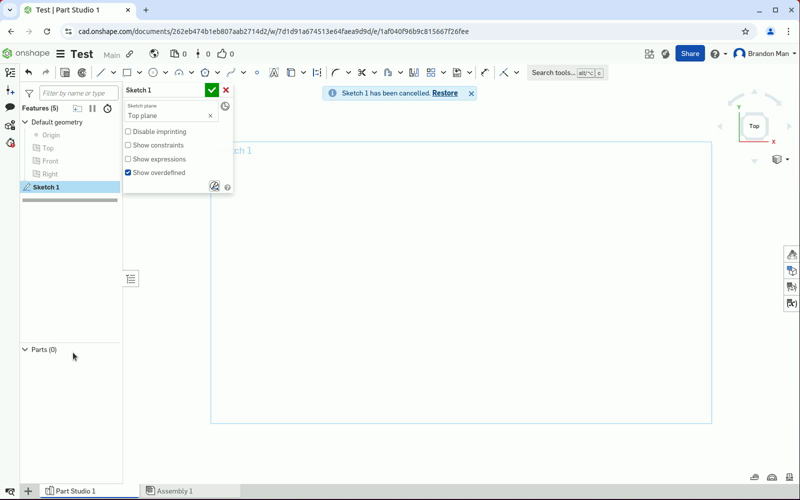
key(y)
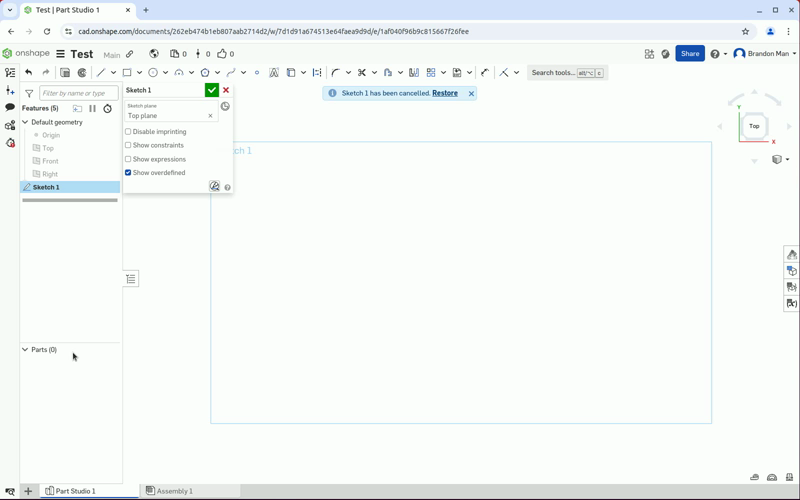
key(a)
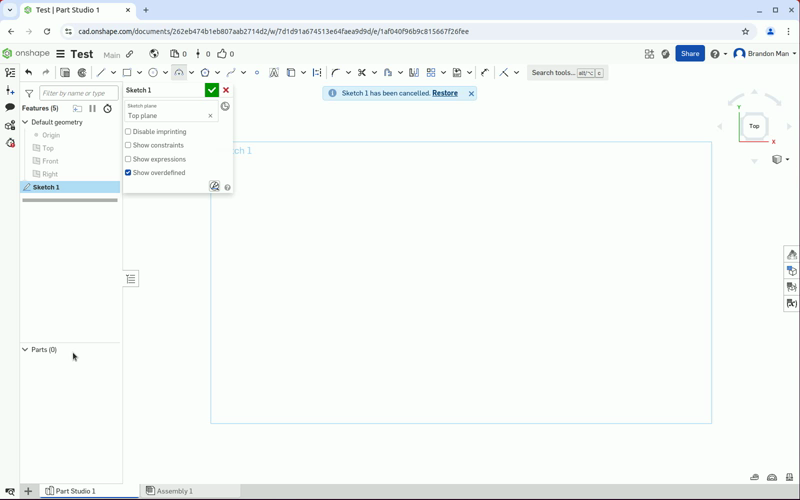
key_down(shift)
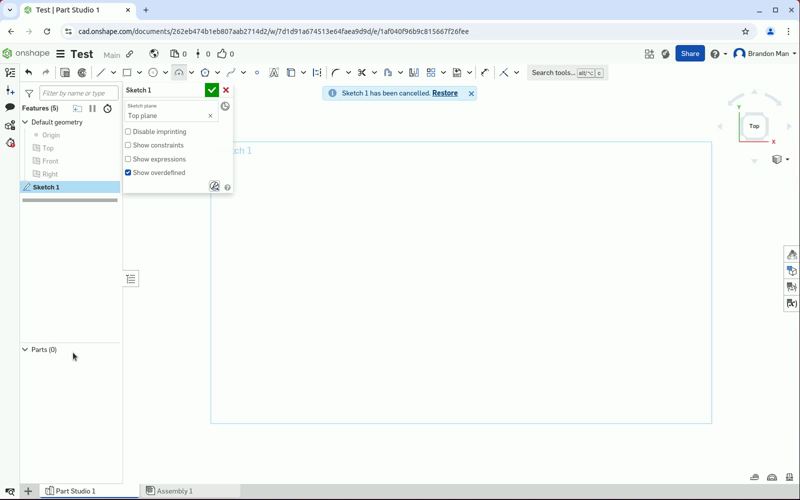
mouse_move(446, 270)
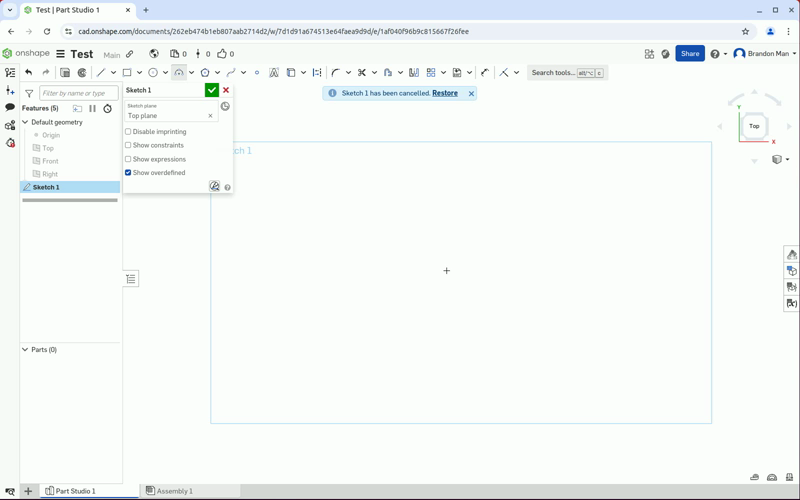
click(446, 270)
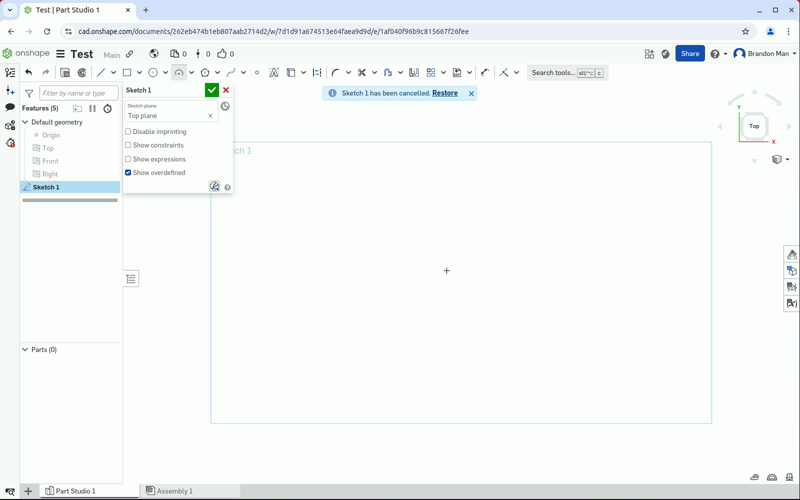
key_up(shift)
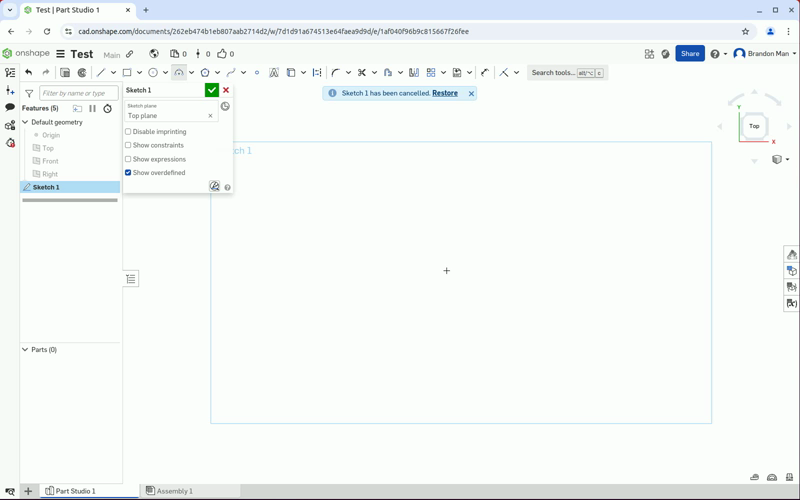
key_down(shift)
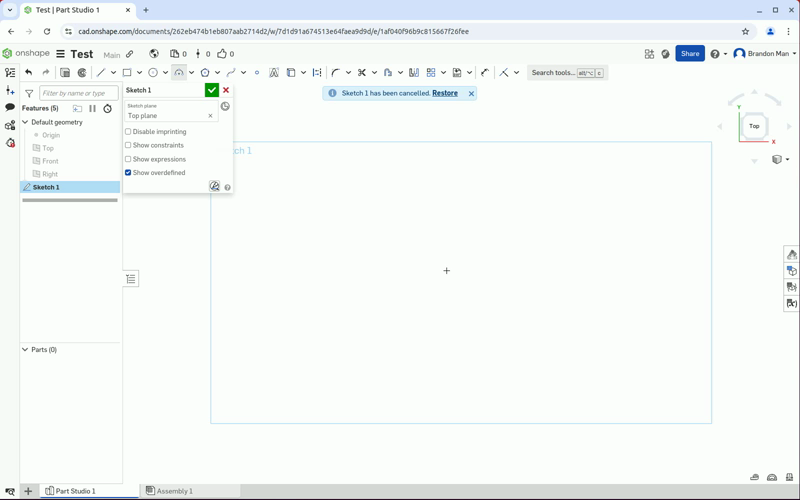
mouse_move(475, 270)
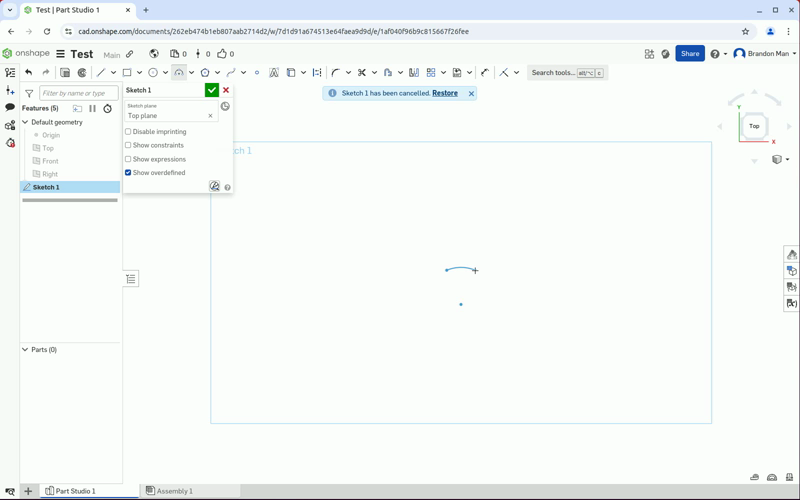
click(475, 270)
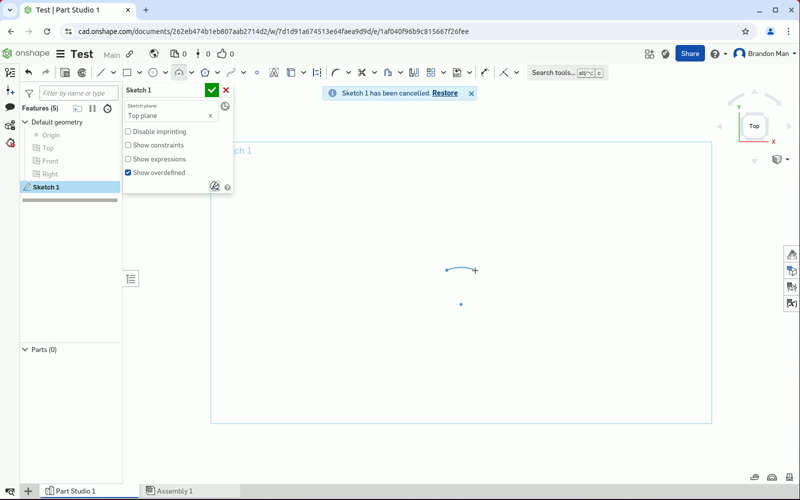
mouse_move(461, 263)
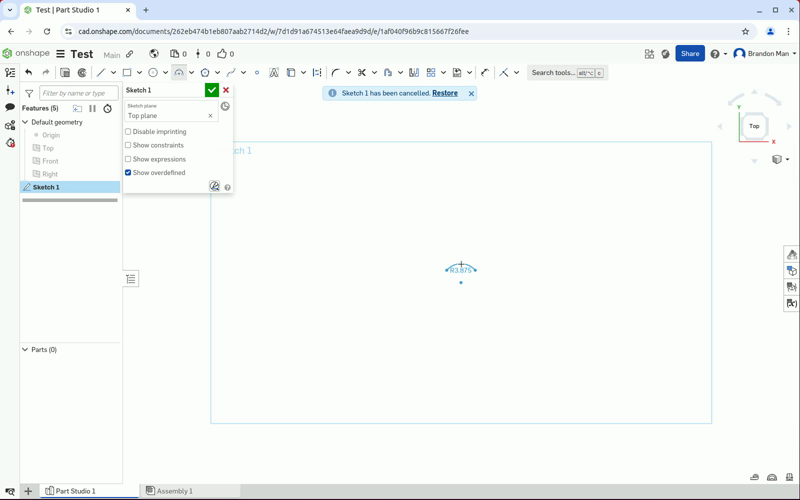
click(461, 263)
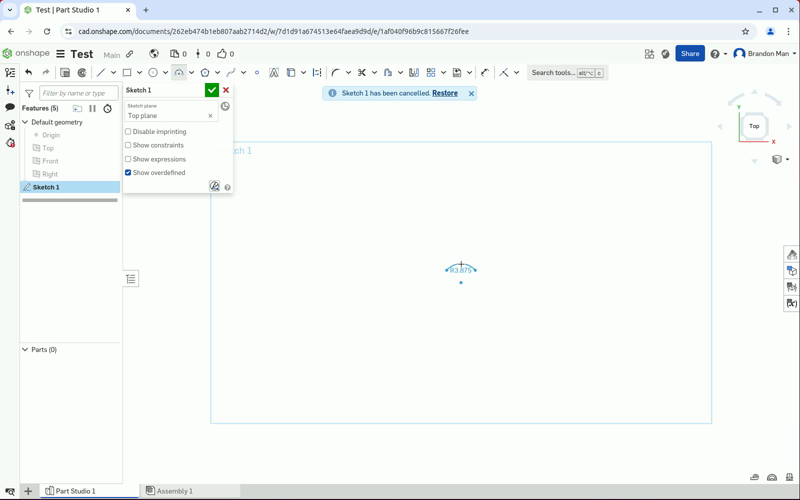
key_up(shift)
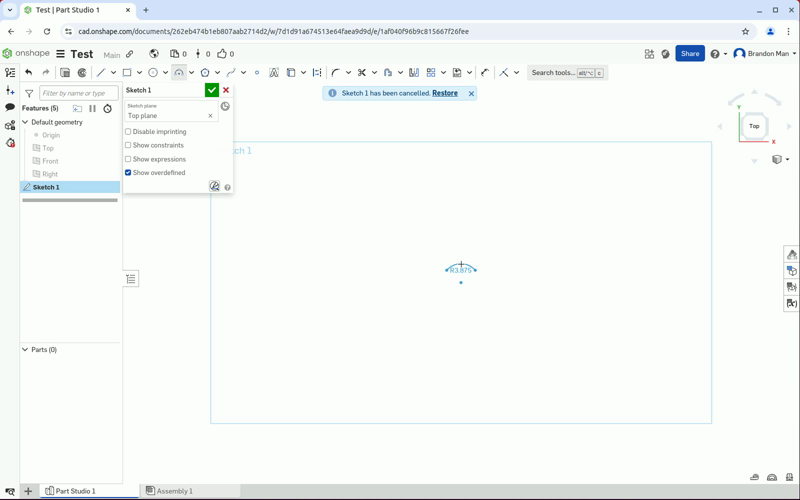
key(esc)
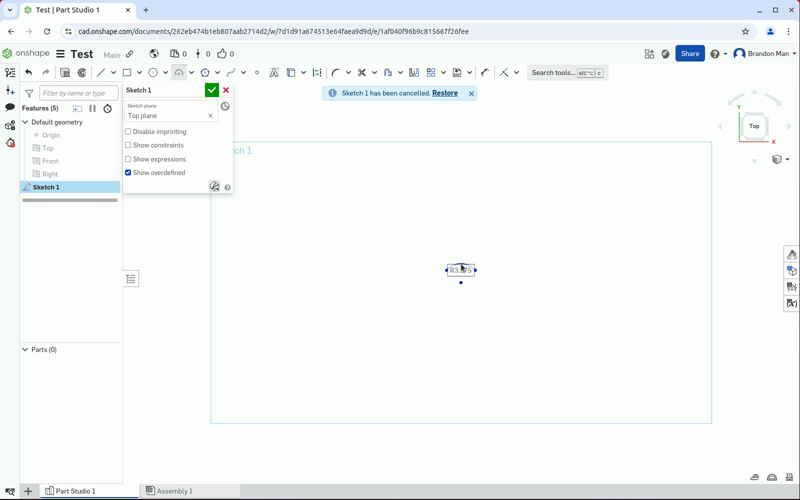
key(l)
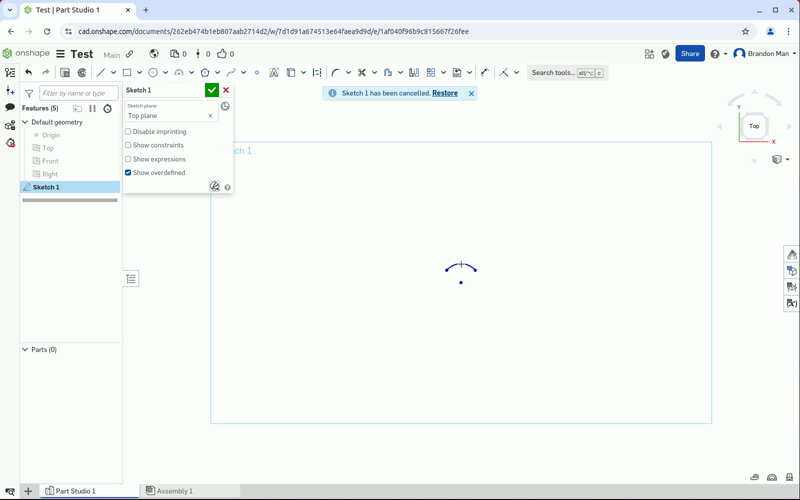
mouse_move(475, 270)
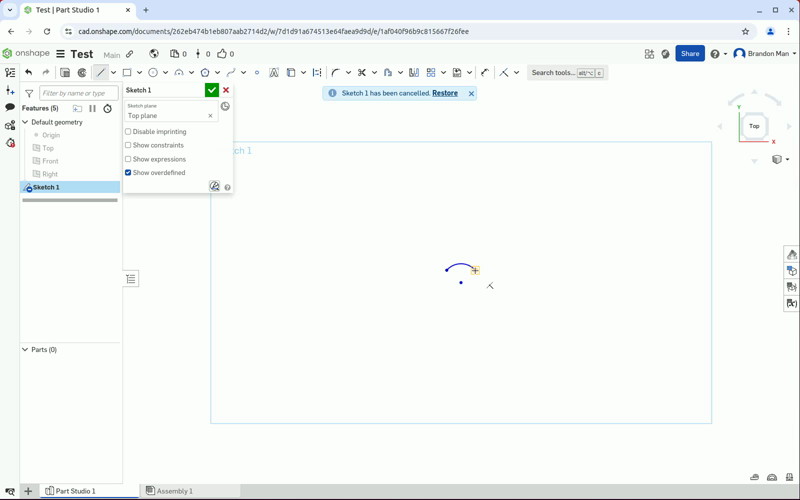
click(475, 270)
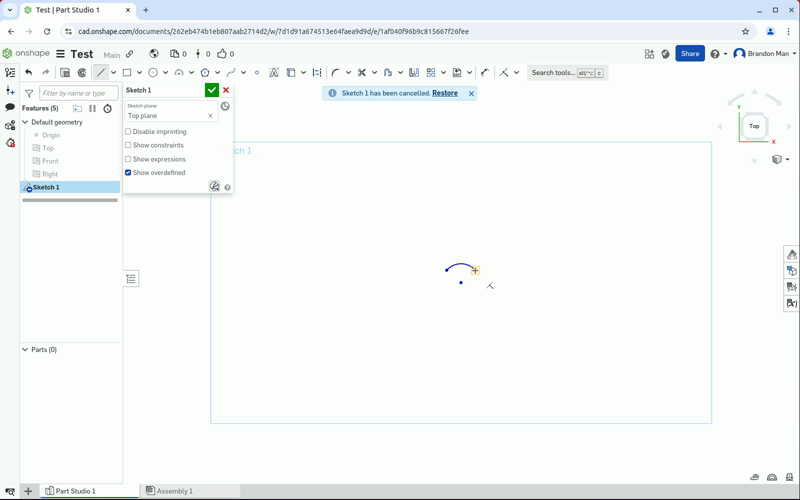
key_down(shift)
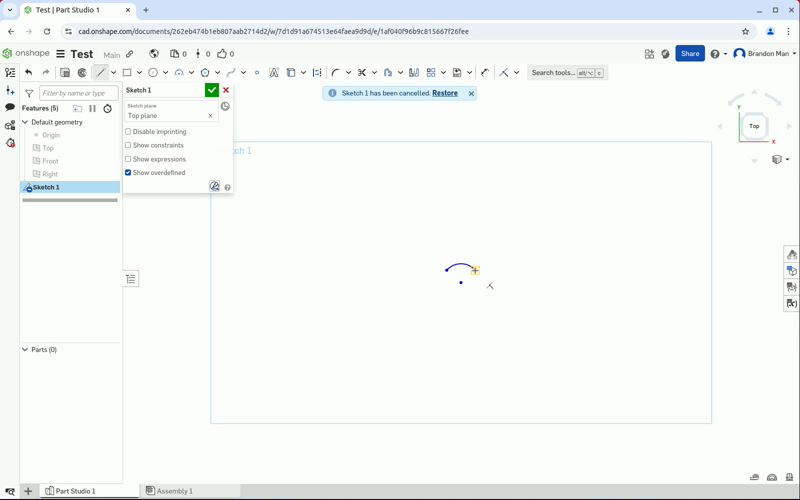
mouse_move(505, 270)
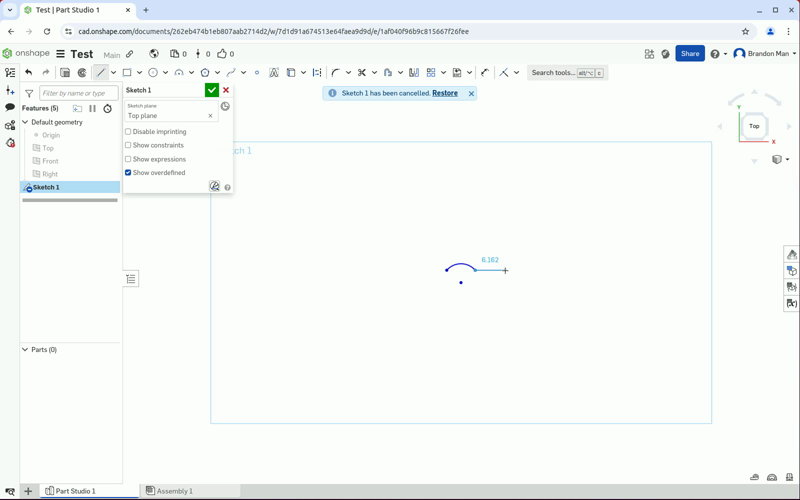
mouse_move(475, 217)
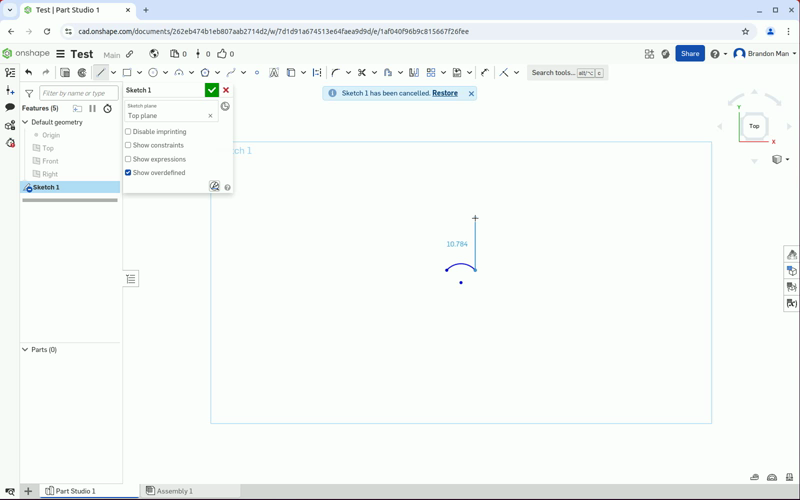
click(475, 217)
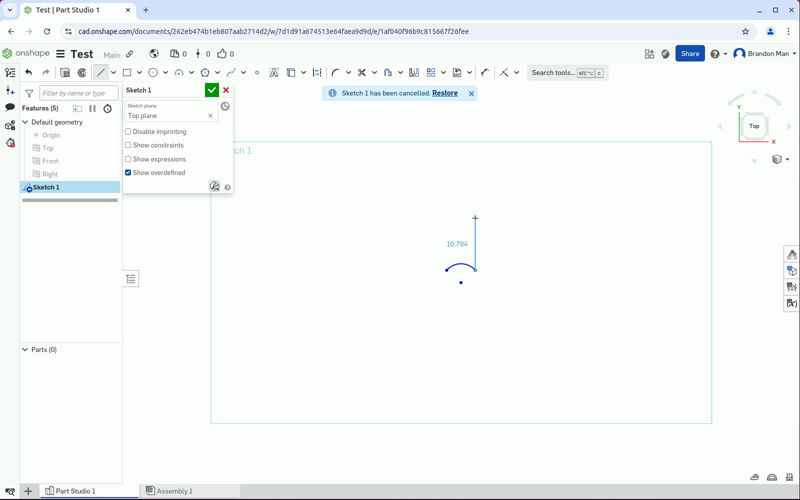
key_up(shift)
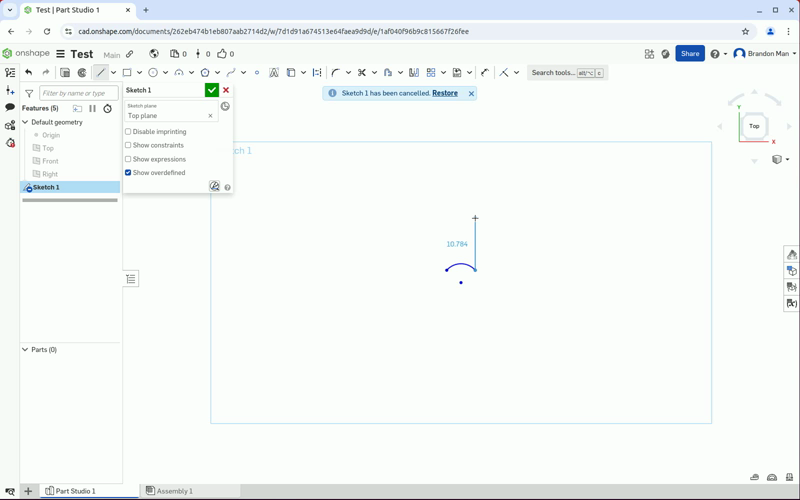
key_down(shift)
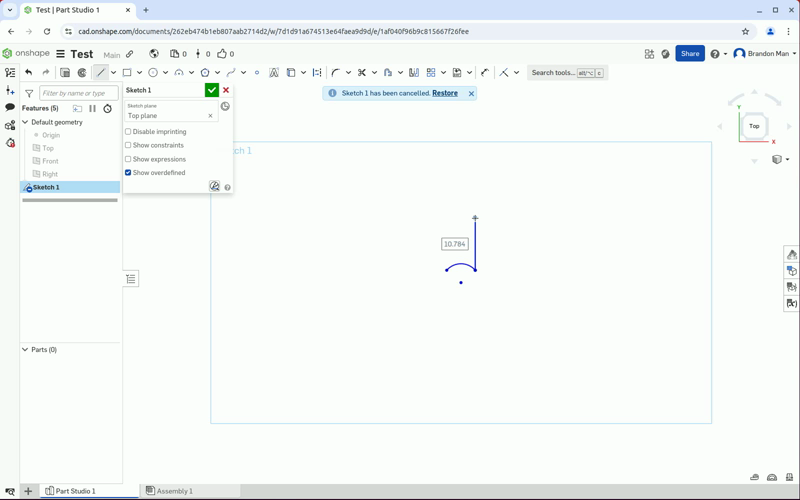
mouse_move(505, 217)
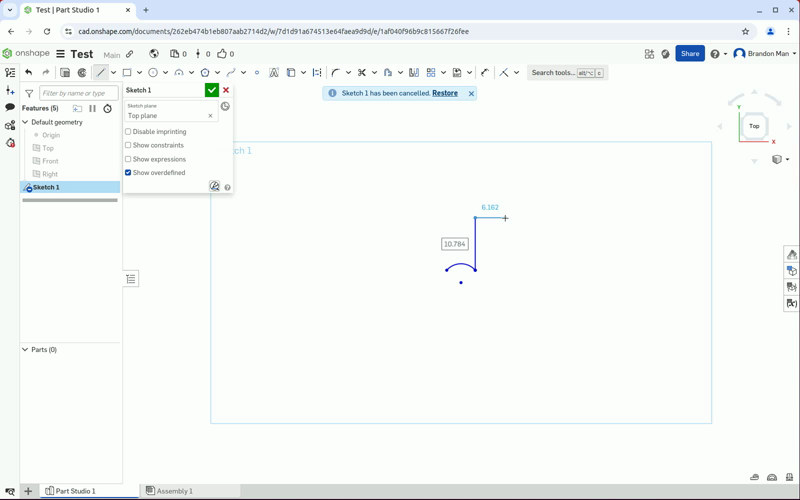
mouse_move(446, 243)
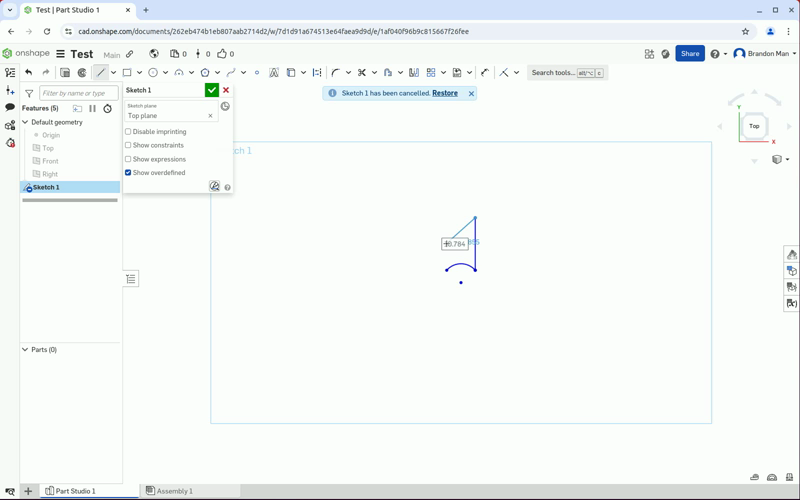
click(446, 243)
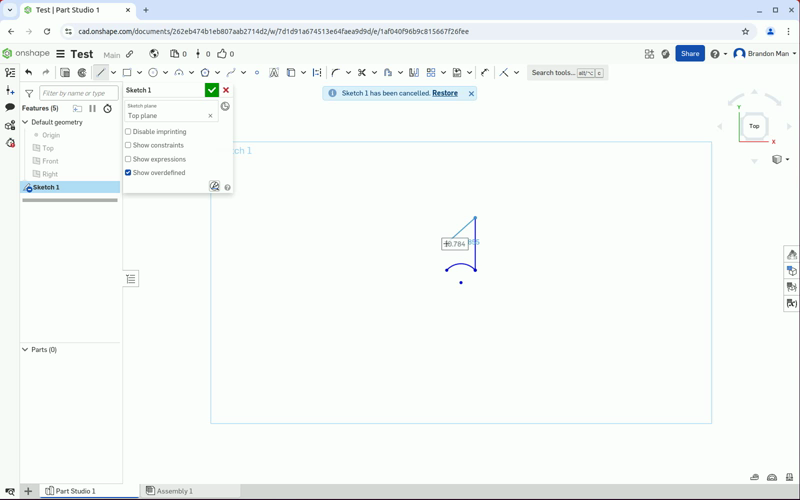
key_up(shift)
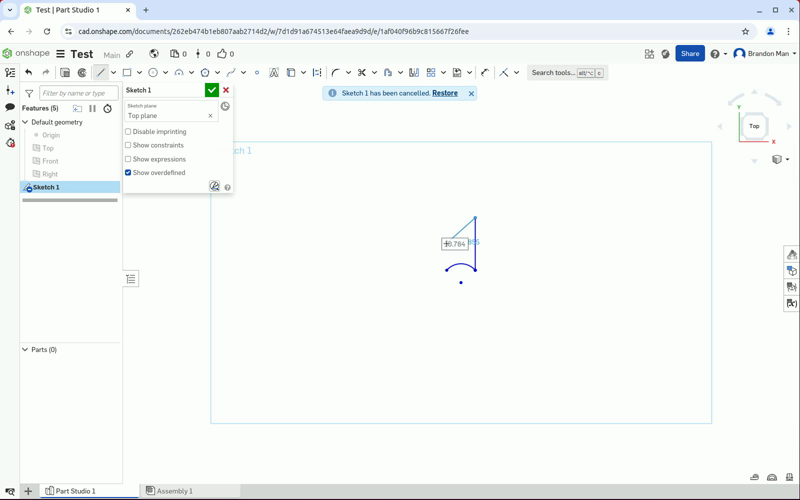
mouse_move(476, 243)
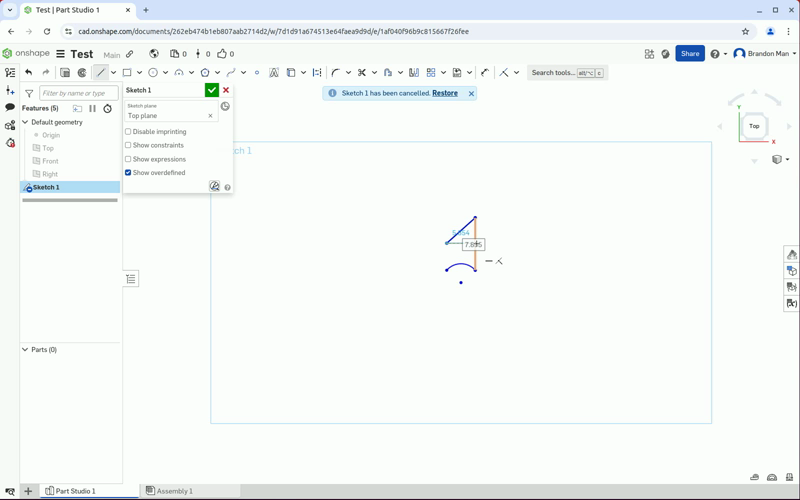
key_down(shift)
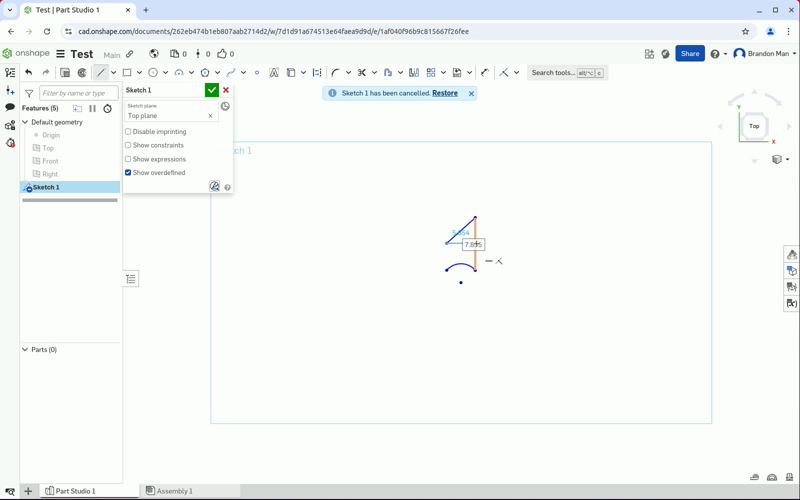
mouse_move(446, 270)
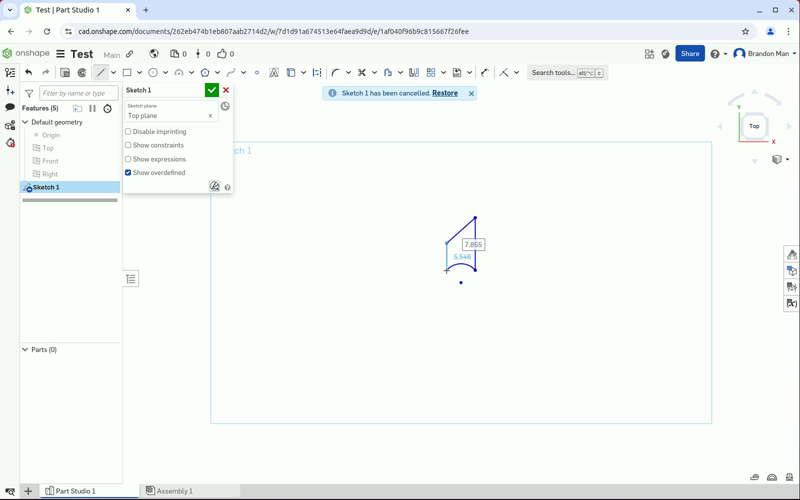
key_up(shift)
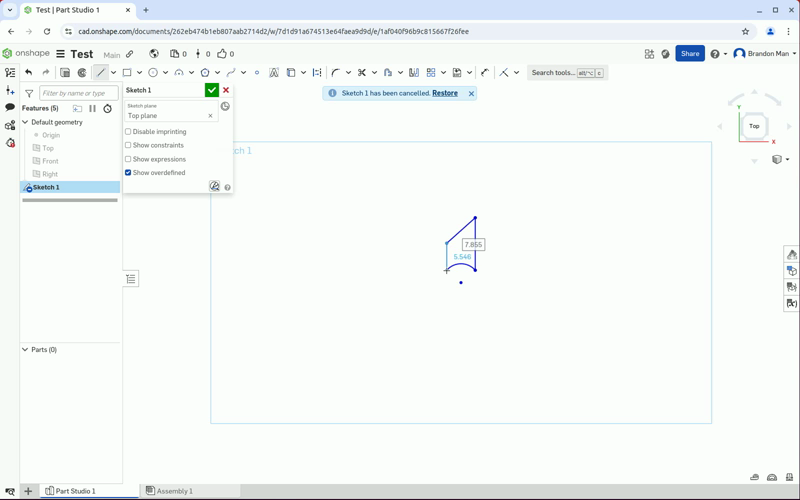
click(446, 270)
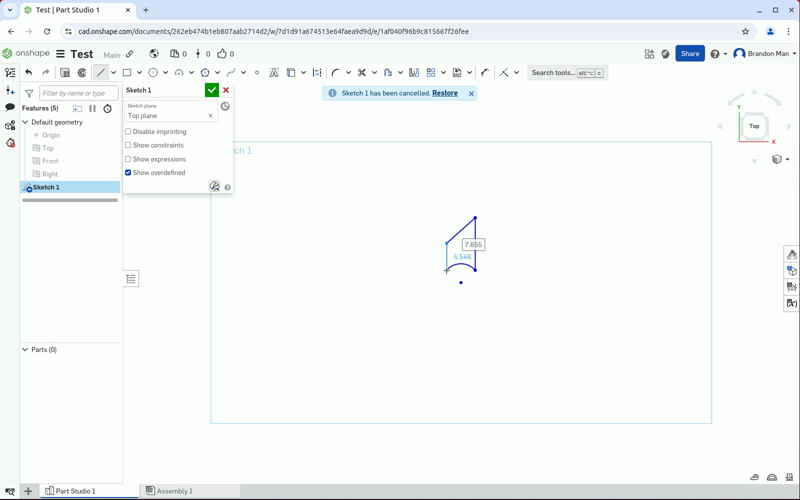
key(esc)
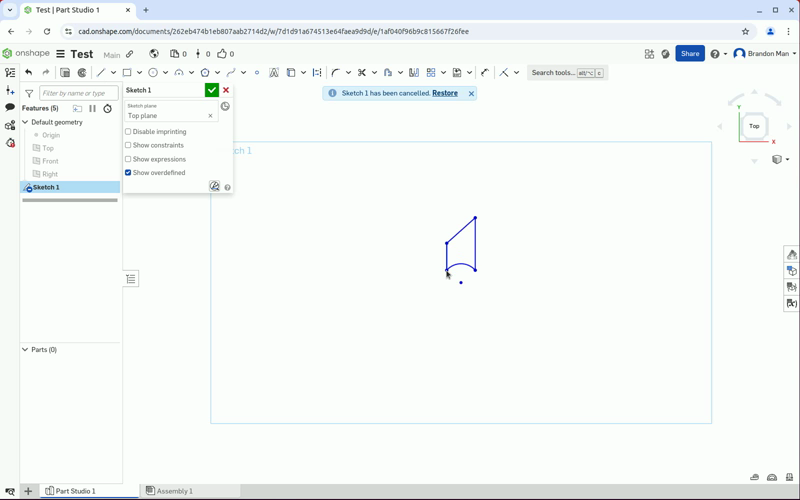
mouse_move(474, 254)
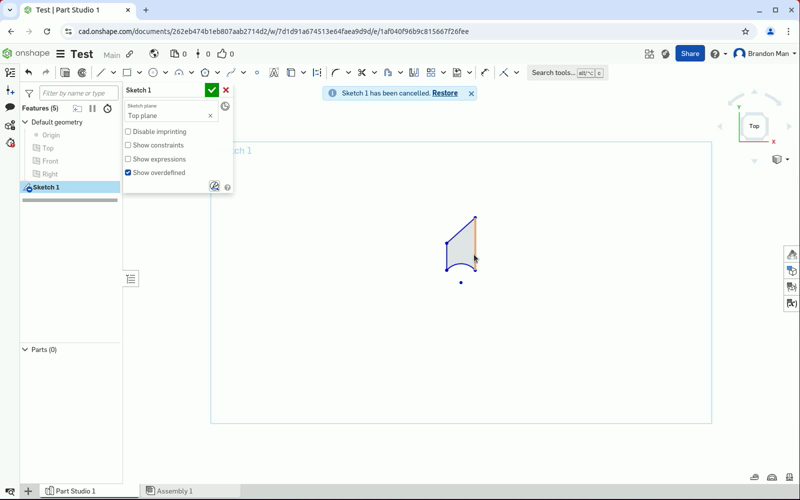
scroll(6)
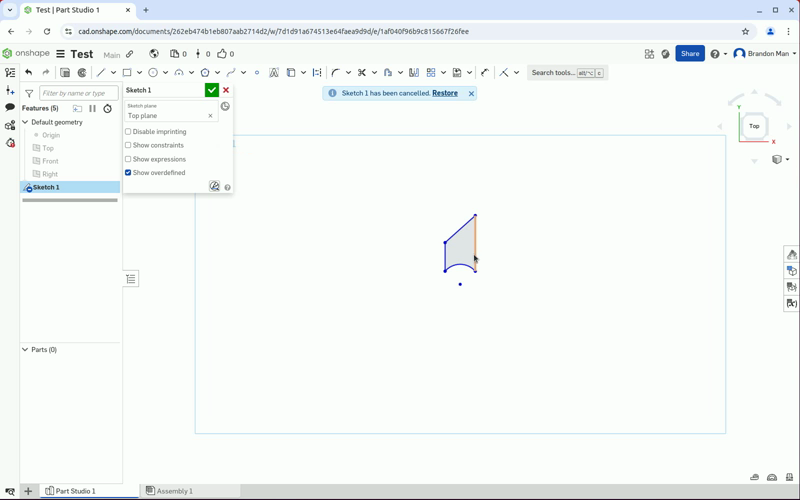
scroll(6)
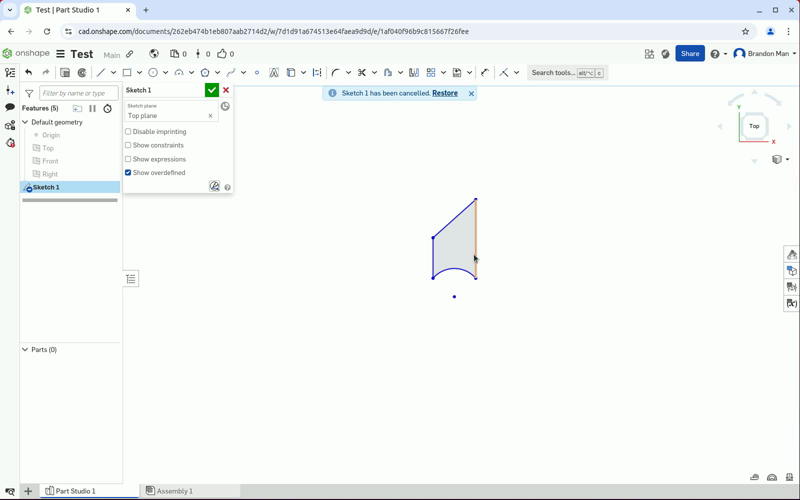
scroll(6)
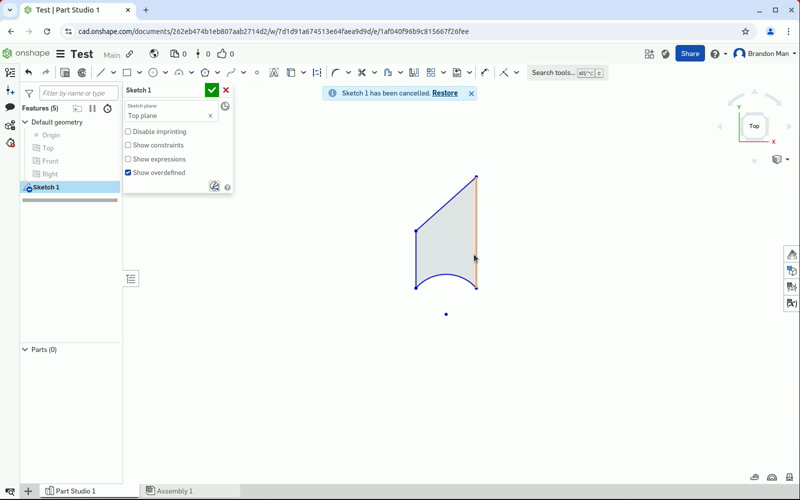
scroll(6)
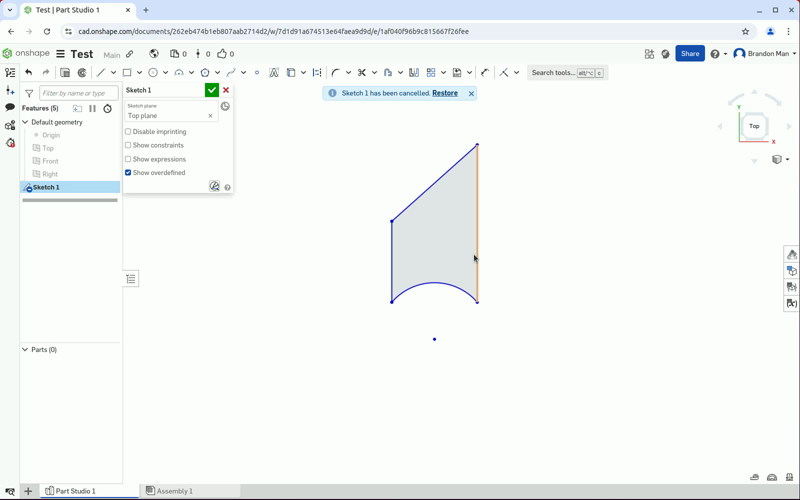
scroll(6)
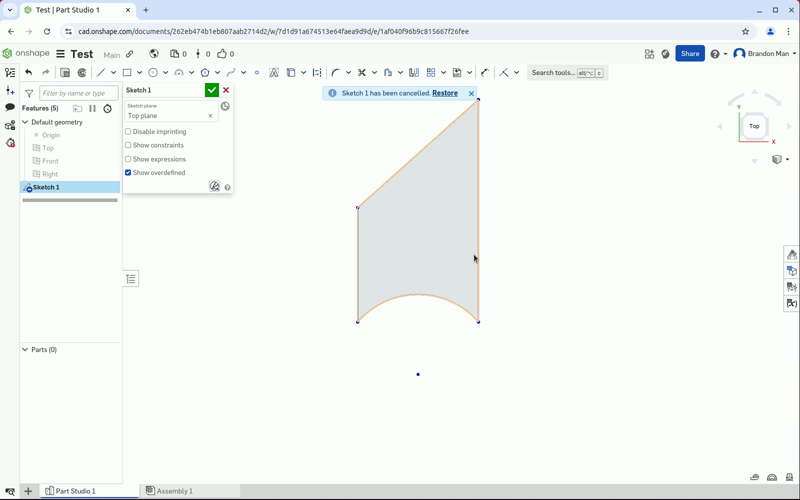
scroll(6)
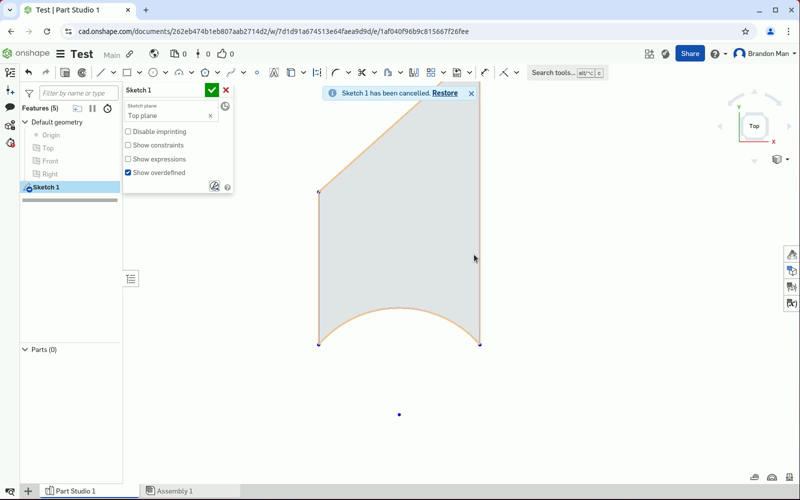
scroll(6)
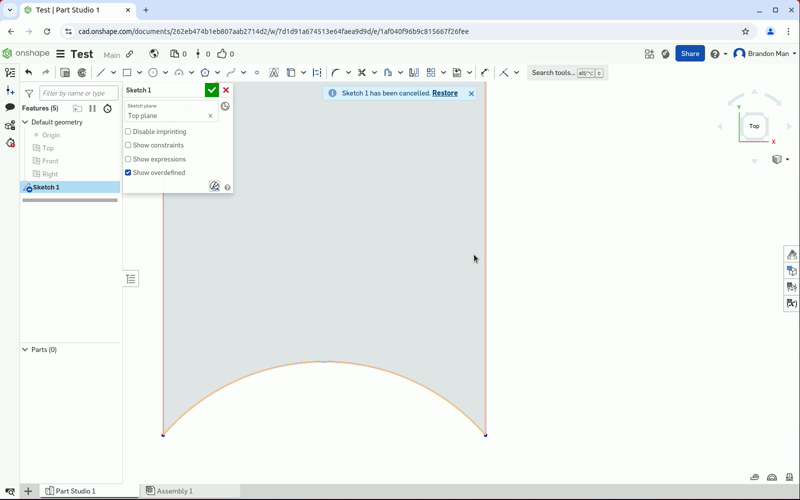
click(474, 254)
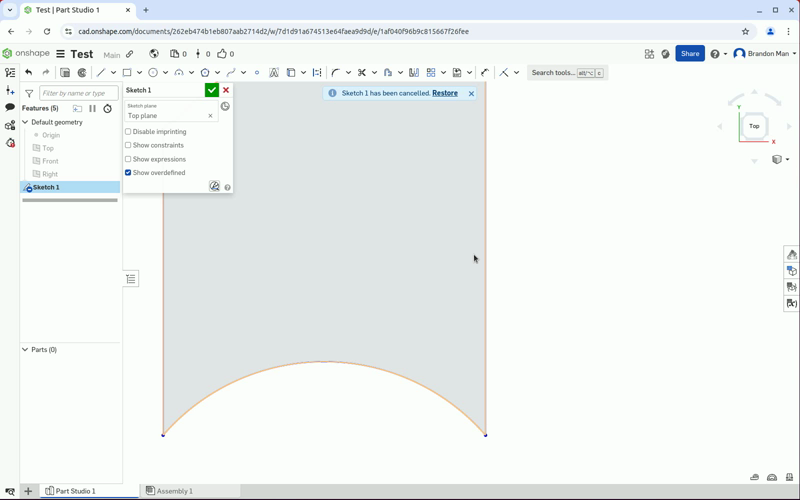
scroll(-6)
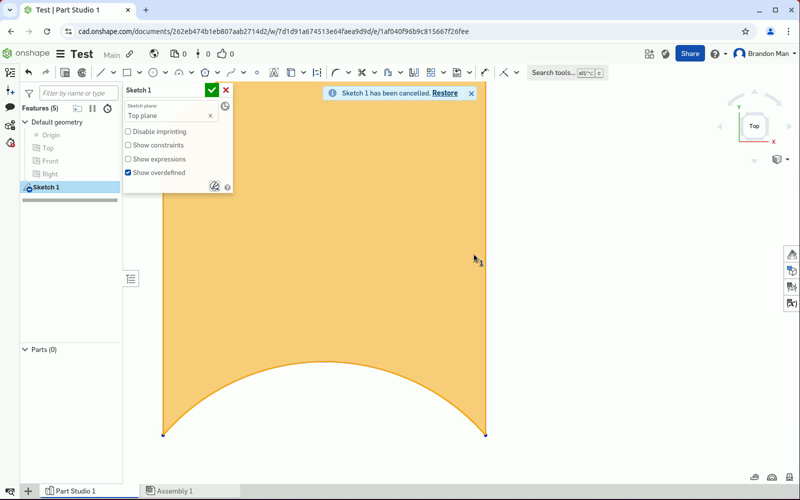
scroll(-6)
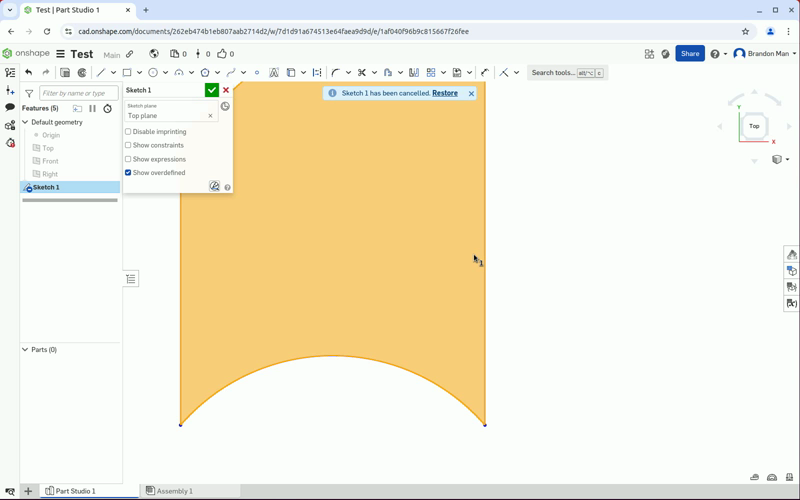
scroll(-6)
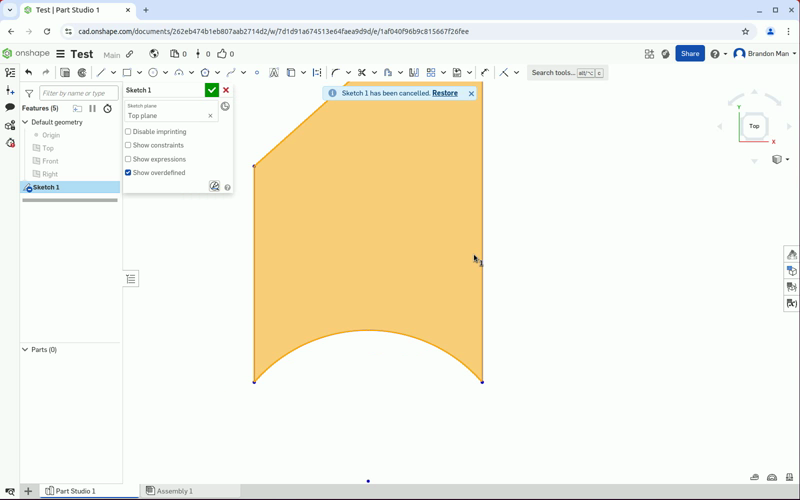
scroll(-6)
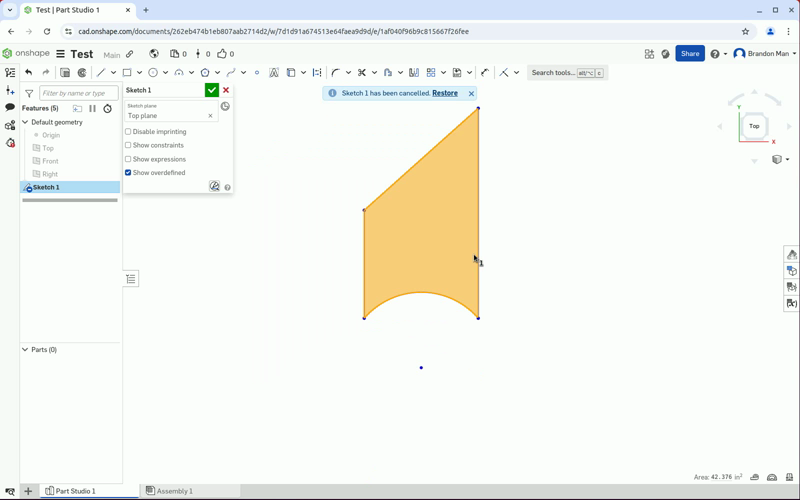
scroll(-6)
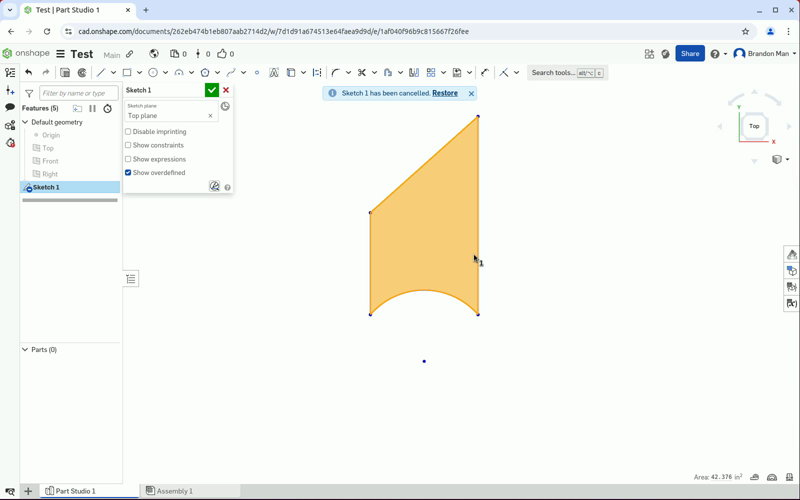
scroll(-6)
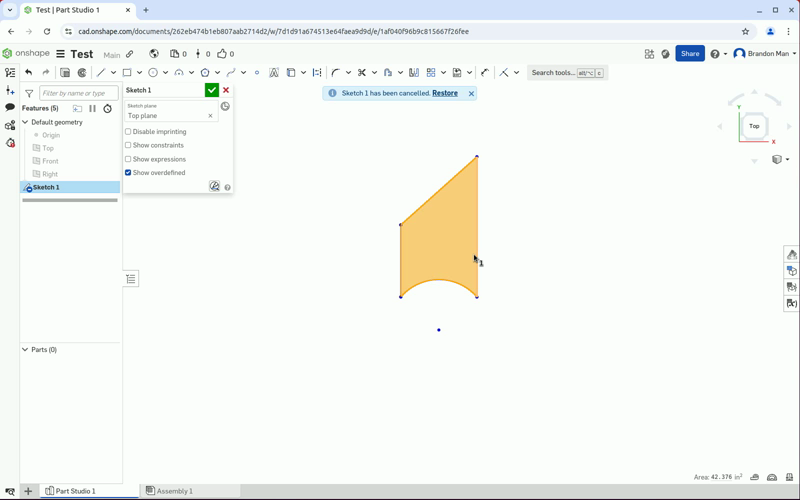
scroll(-6)
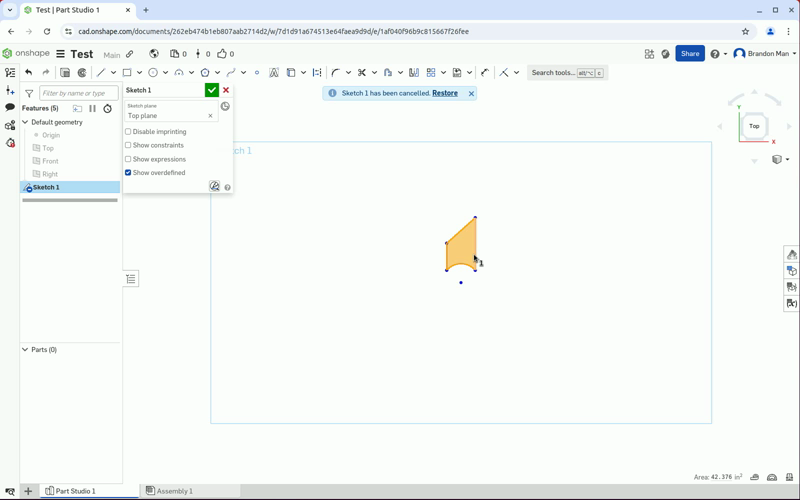
mouse_move(73, 352)
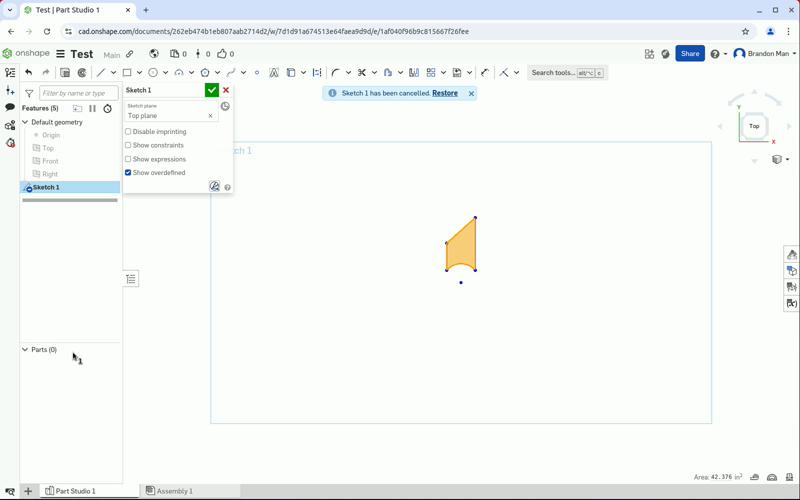
key(shift+y)
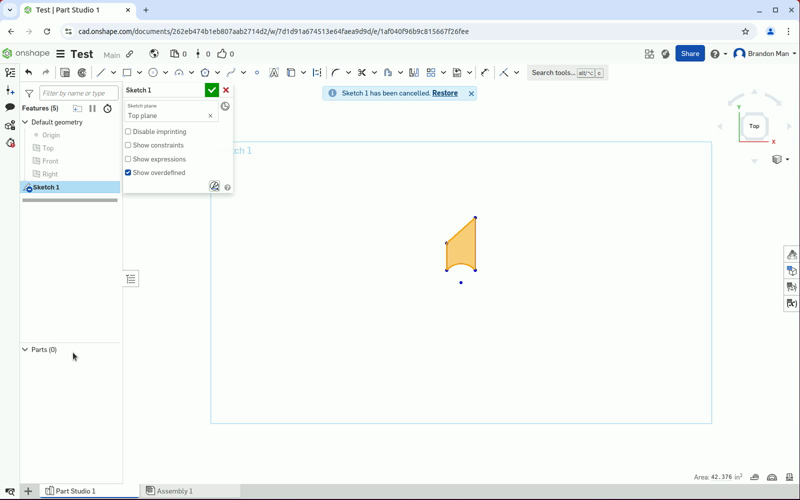
key(shift+e)
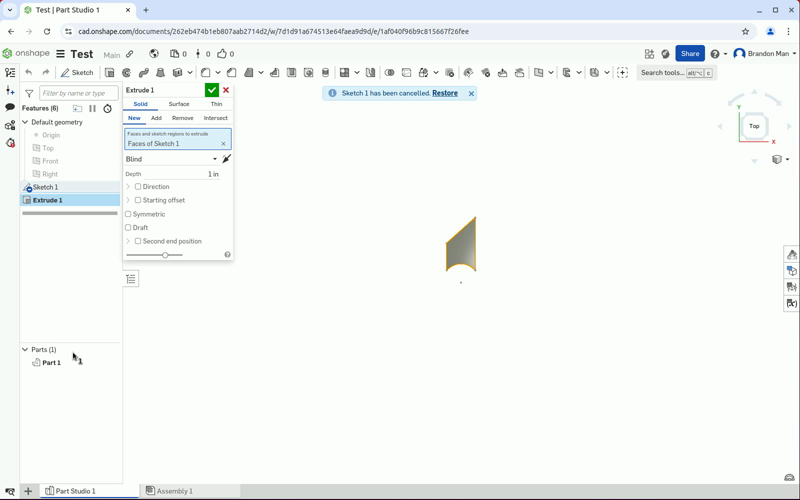
mouse_move(143, 106)
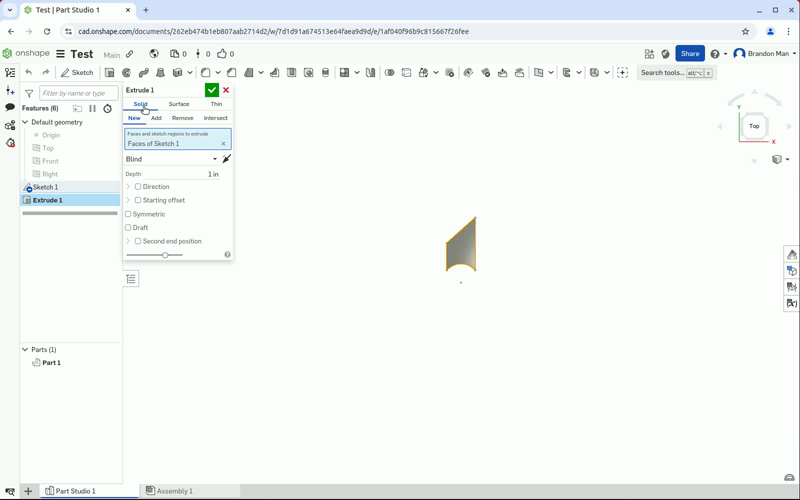
click(143, 106)
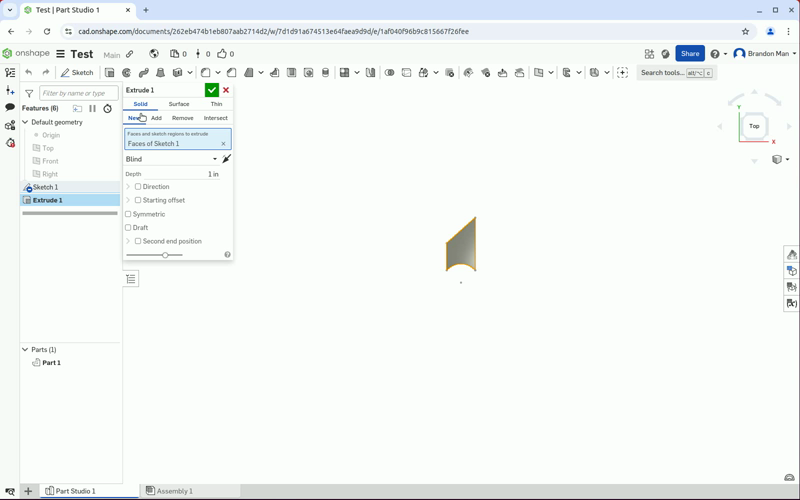
mouse_move(137, 120)
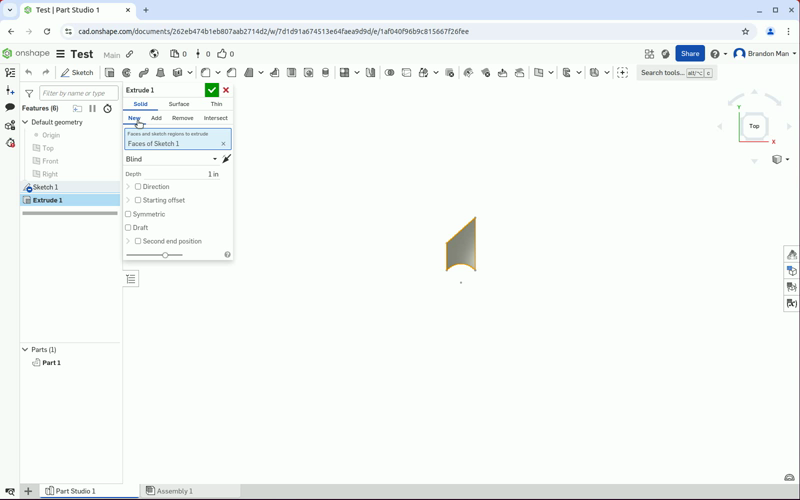
click(137, 120)
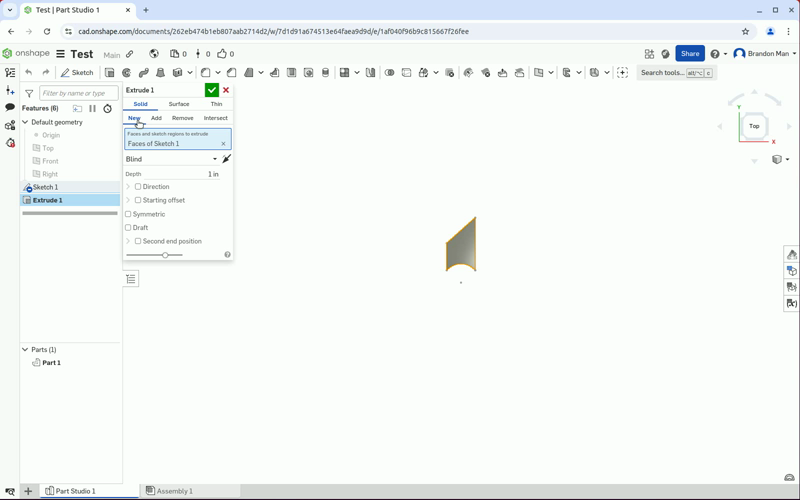
key(tab, 4)
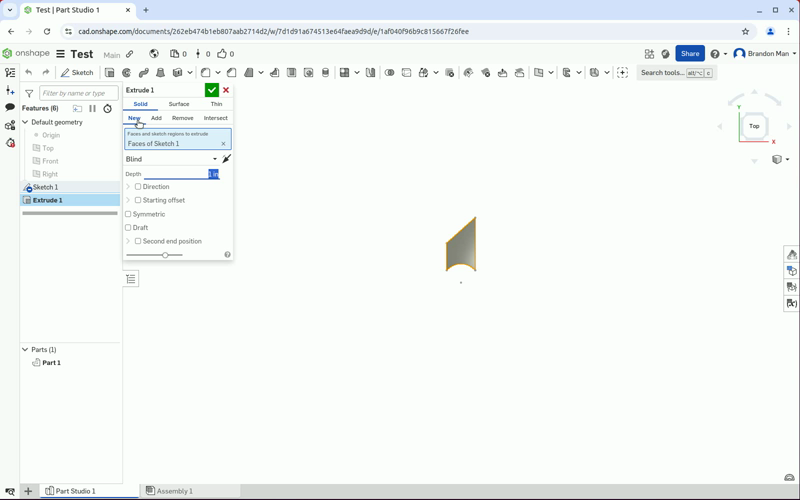
text(4.814)
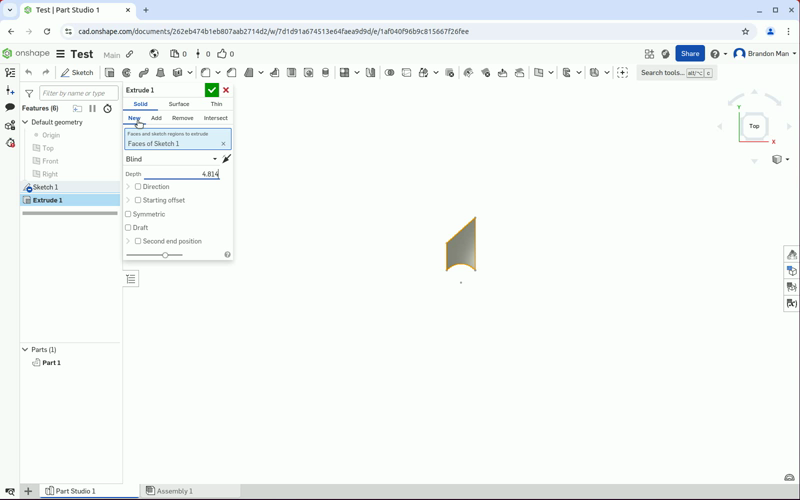
key(enter)
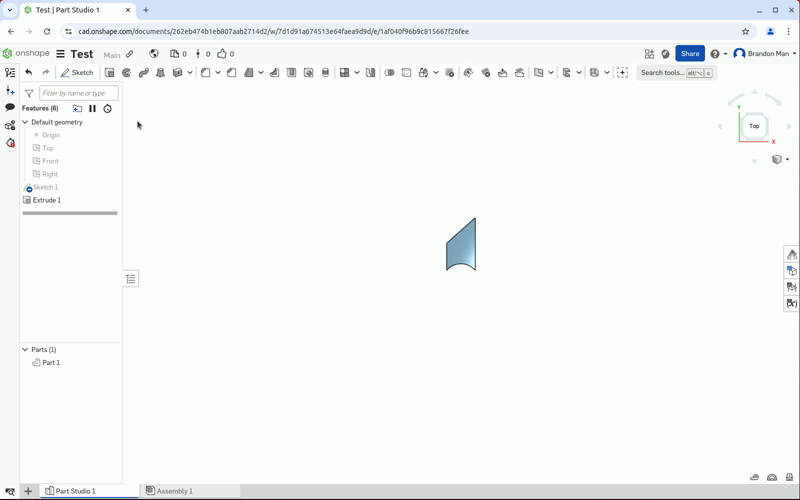
key(shift+h)
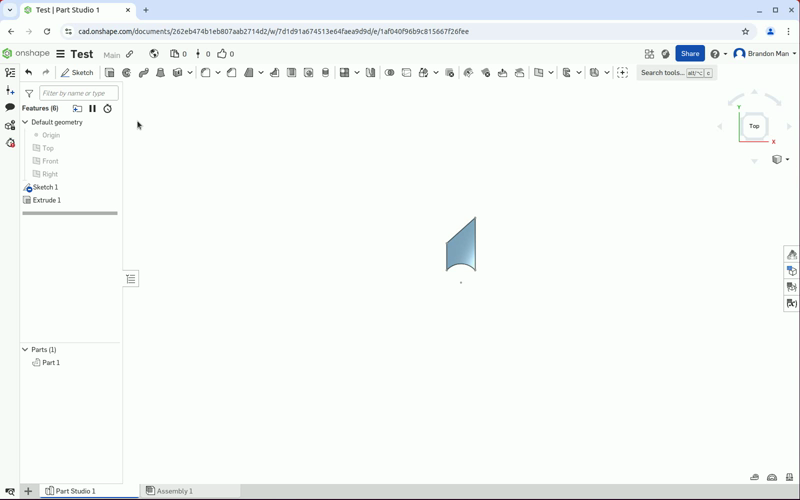
key(shift+h)
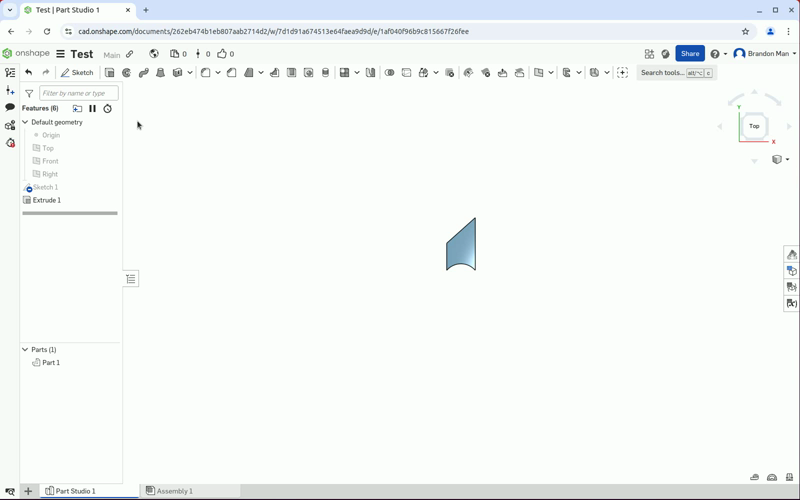
mouse_move(73, 189)
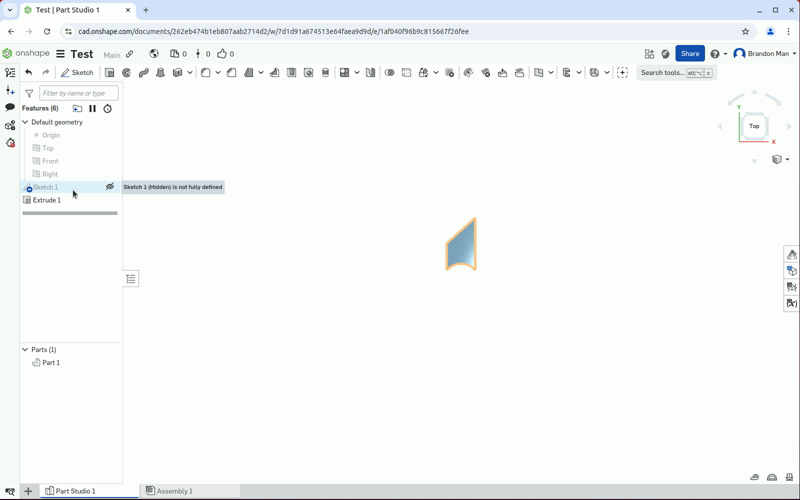
click(73, 189)
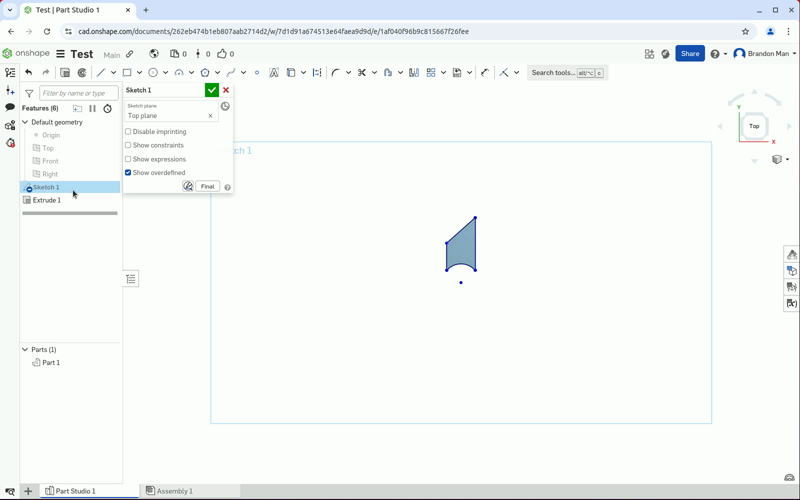
mouse_move(229, 92)
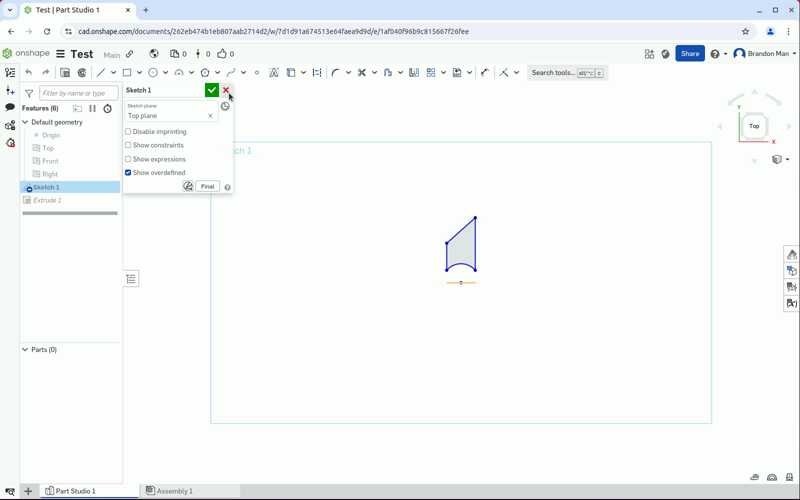
click(229, 92)
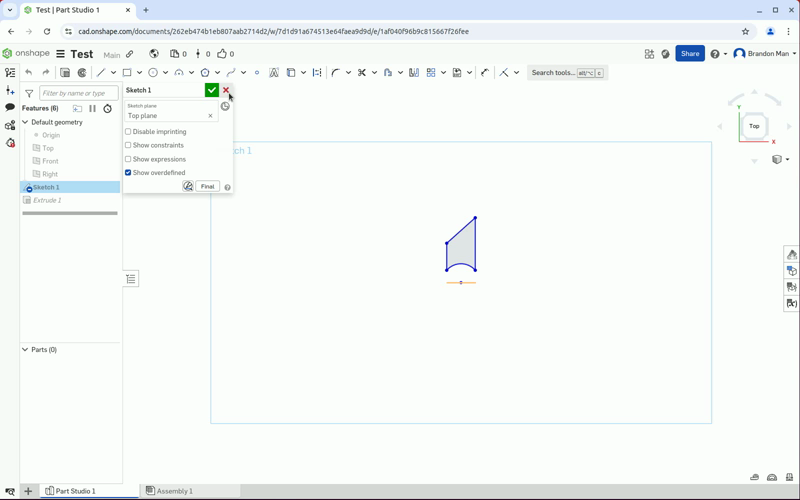
key(shift+s)
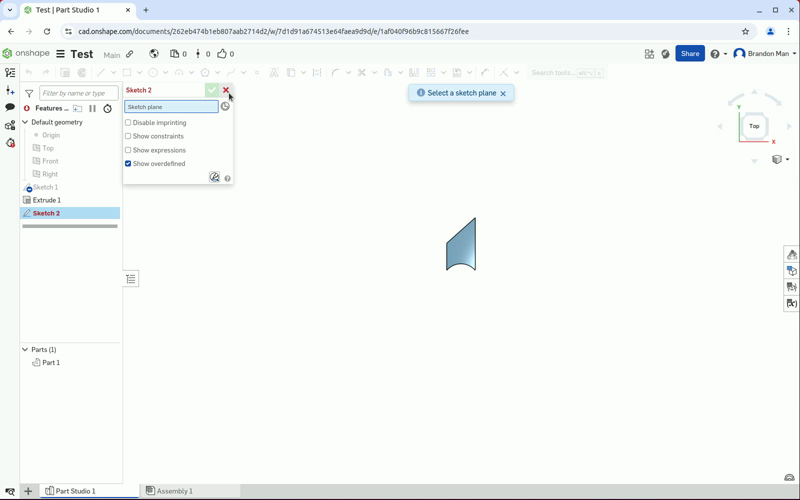
mouse_move(73, 150)
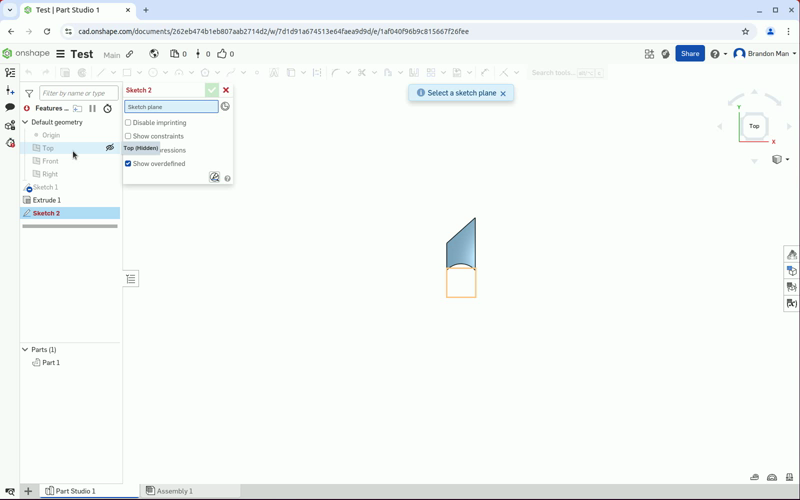
click(73, 150)
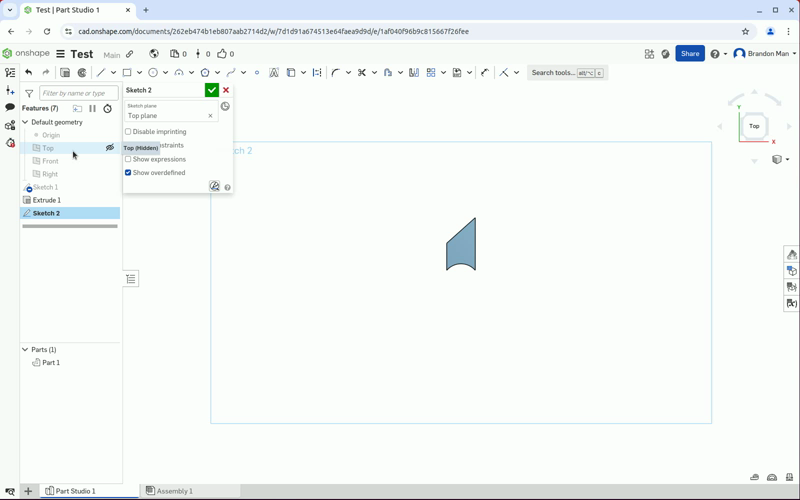
mouse_move(73, 352)
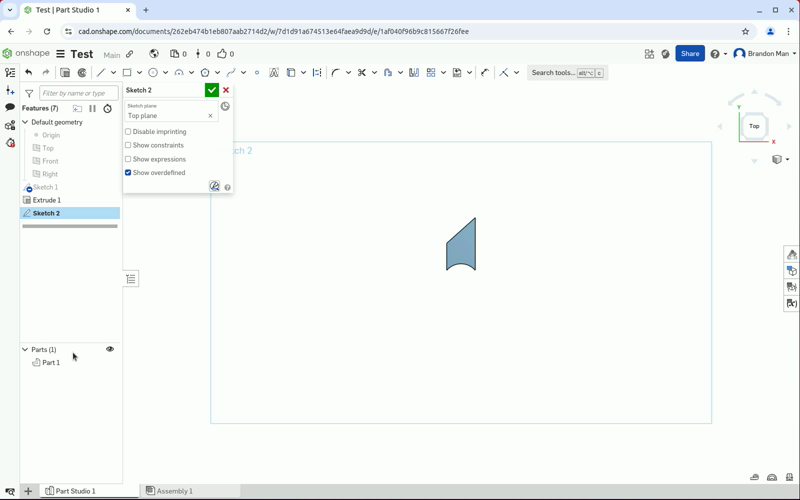
key(y)
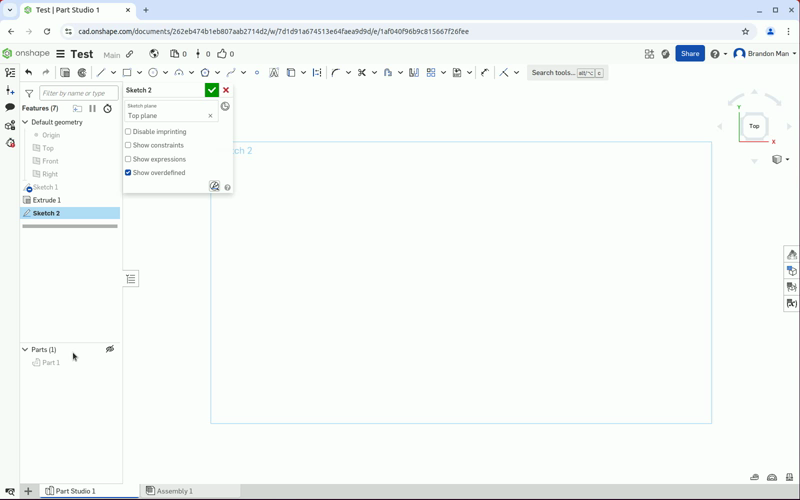
key(c)
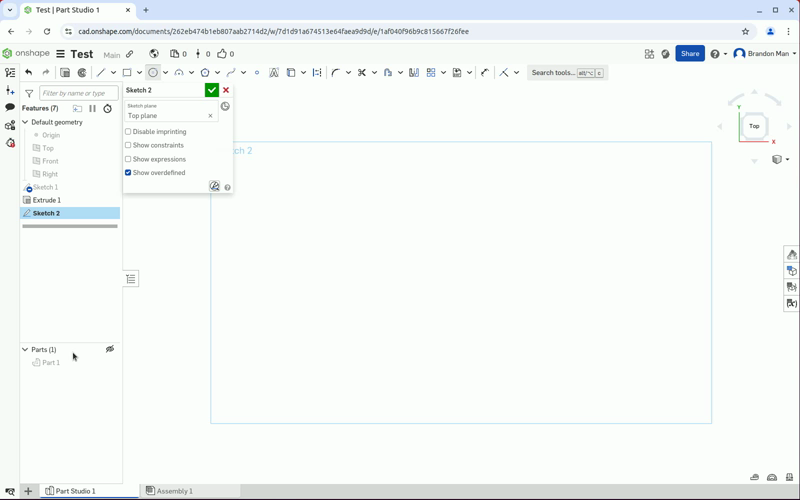
key_down(shift)
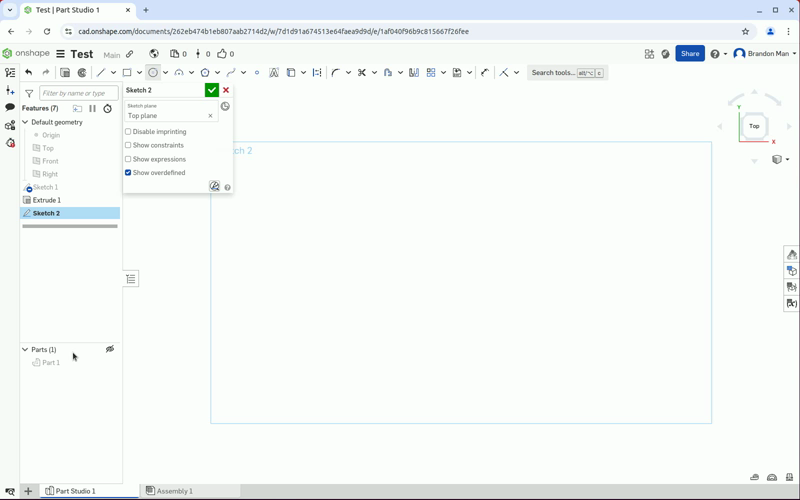
mouse_move(461, 282)
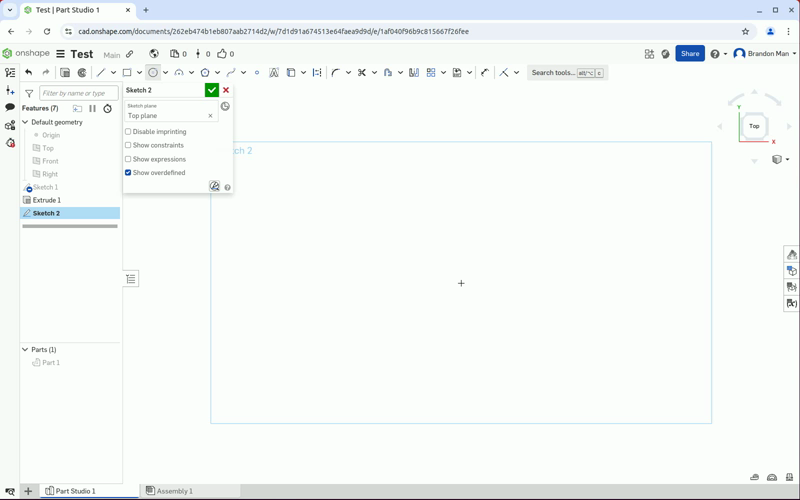
click(461, 282)
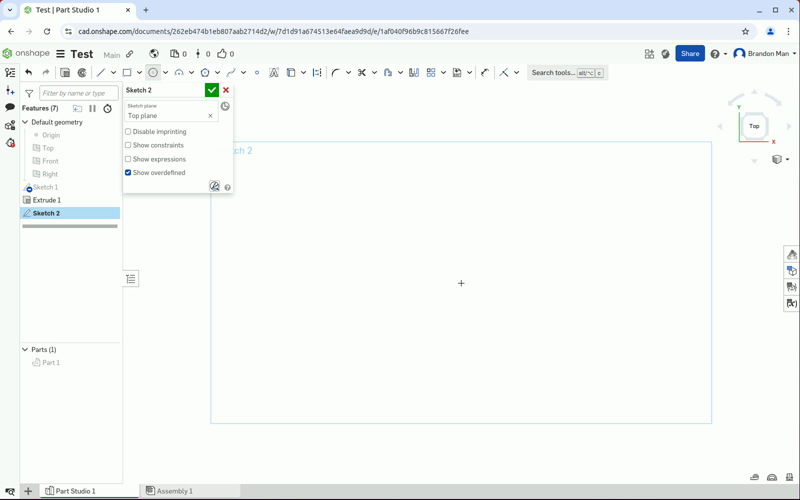
key_up(shift)
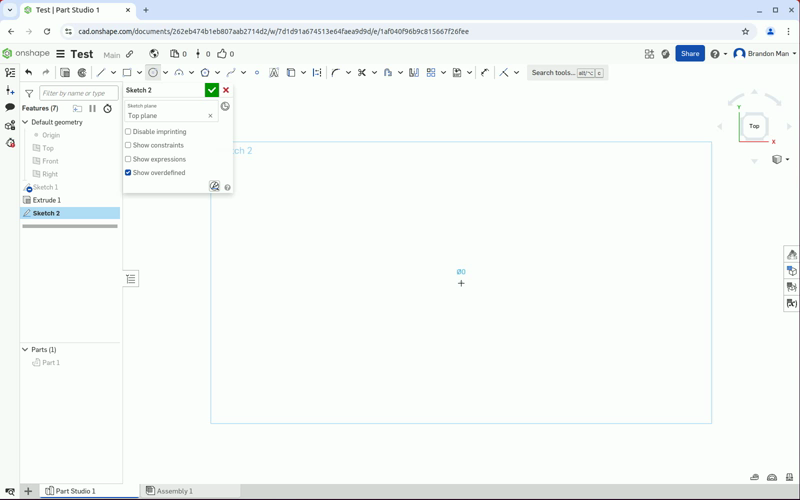
mouse_move(480, 282)
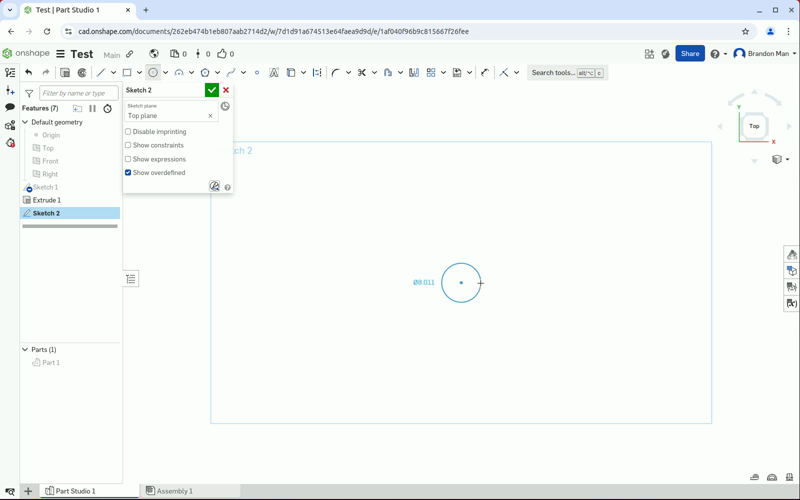
click(480, 282)
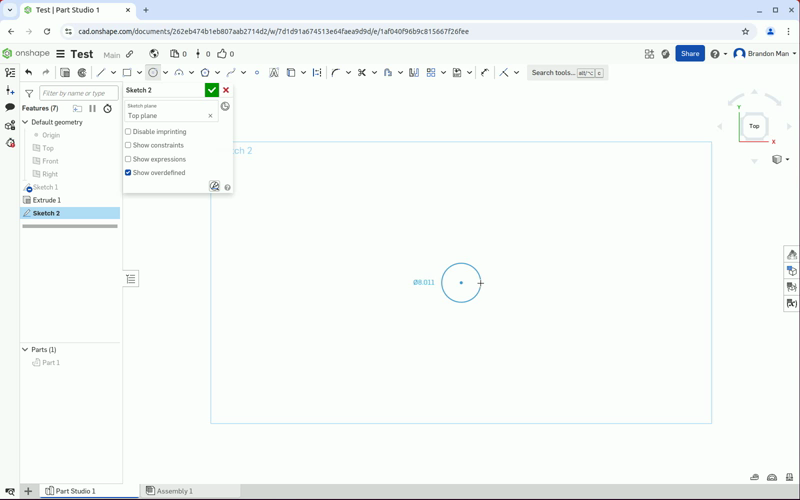
key(esc)
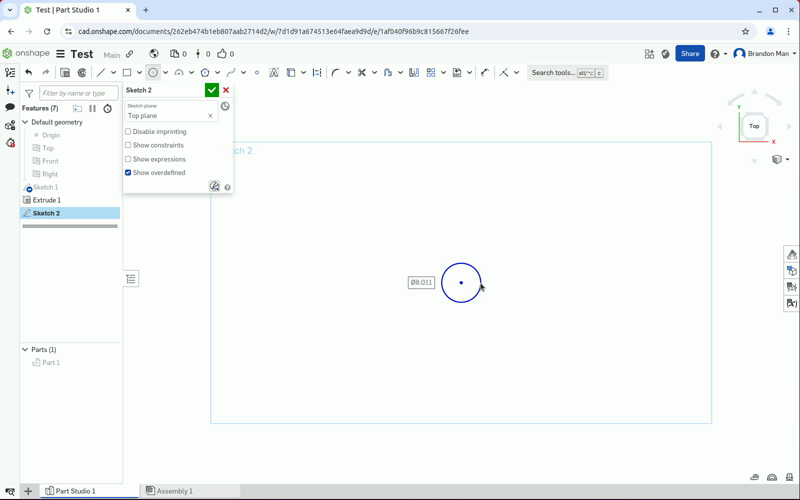
key(c)
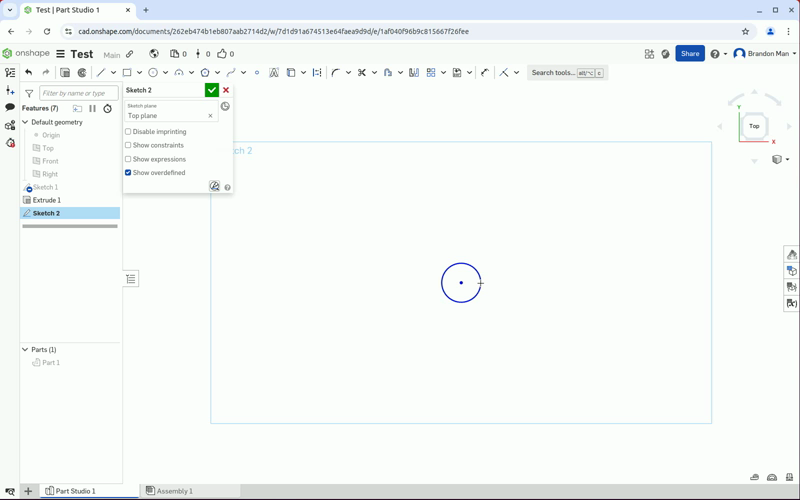
key_down(shift)
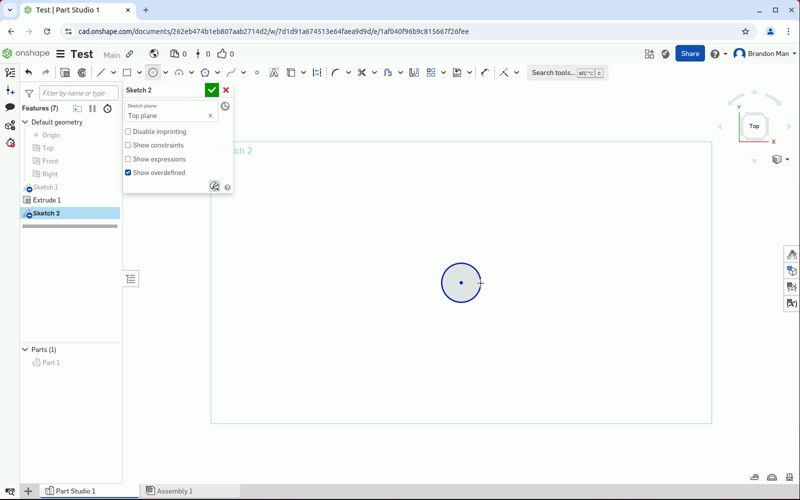
mouse_move(461, 282)
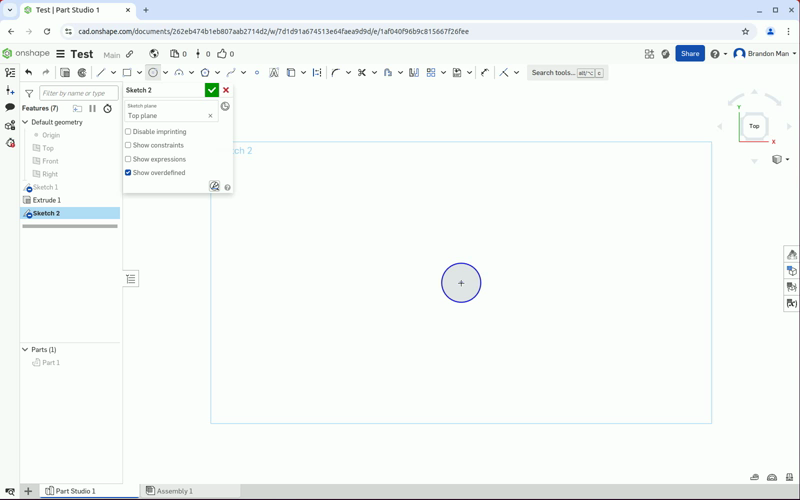
click(461, 282)
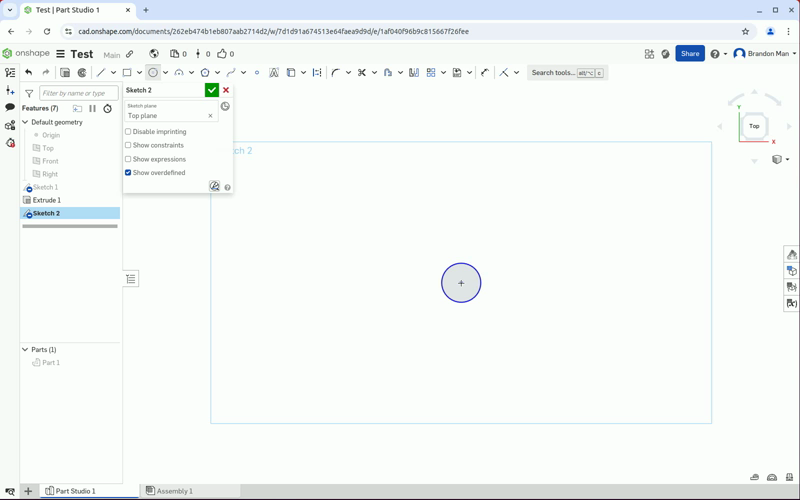
key_up(shift)
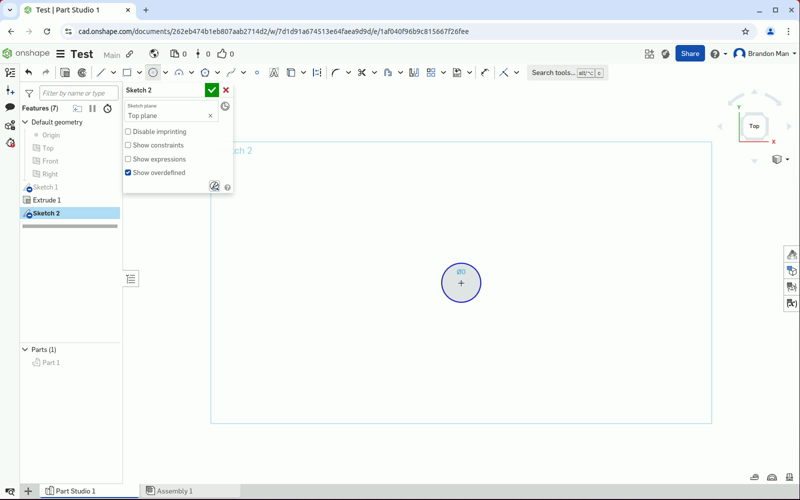
mouse_move(470, 282)
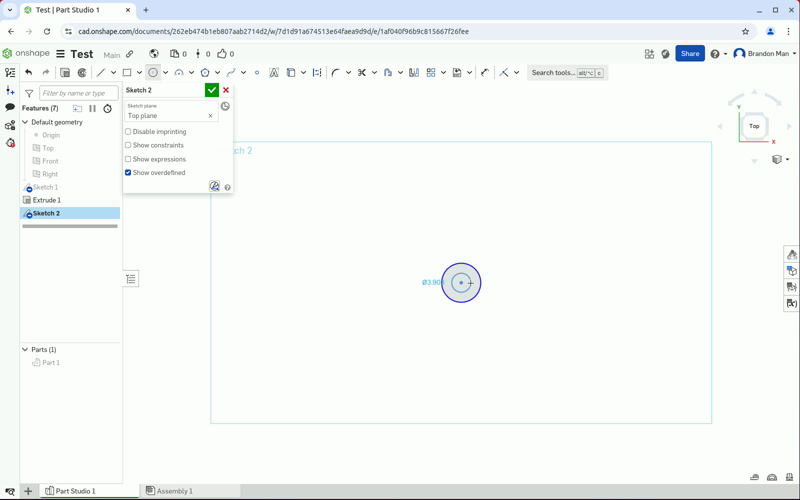
click(470, 282)
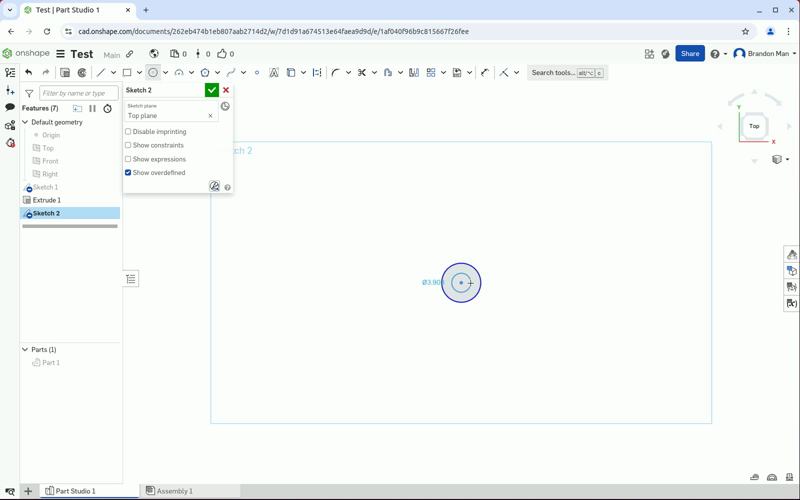
key(esc)
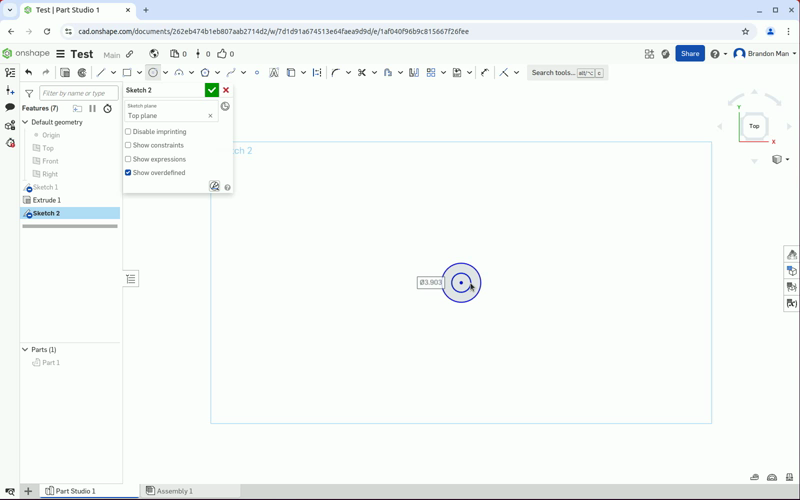
mouse_move(459, 292)
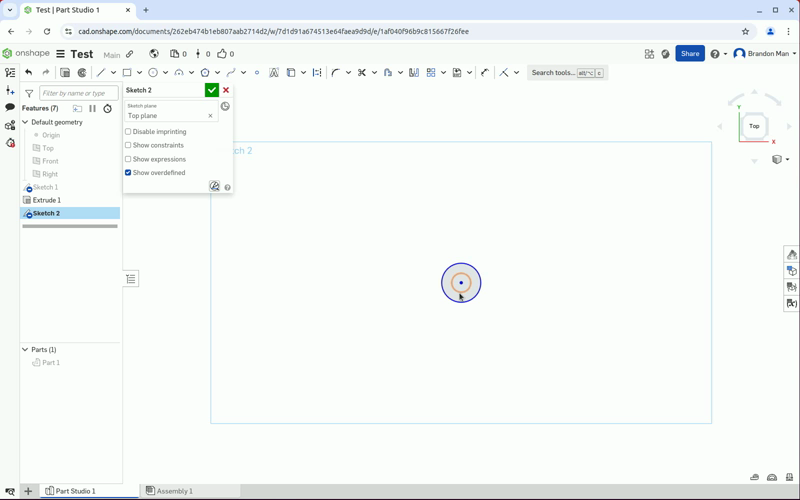
scroll(6)
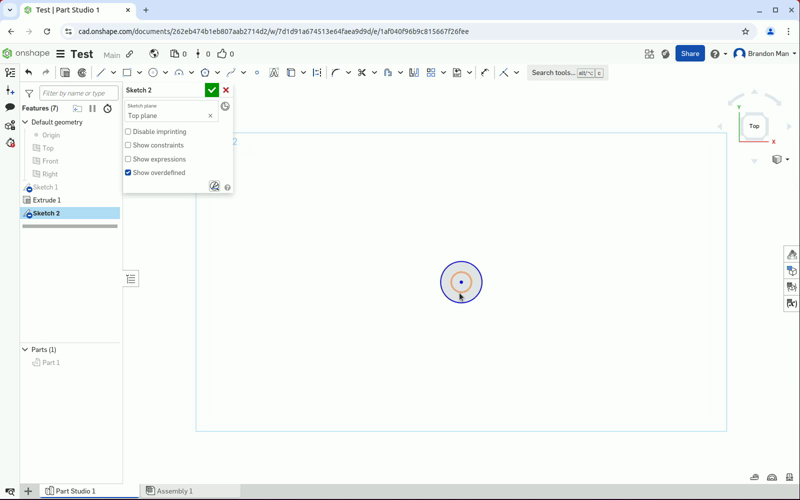
scroll(6)
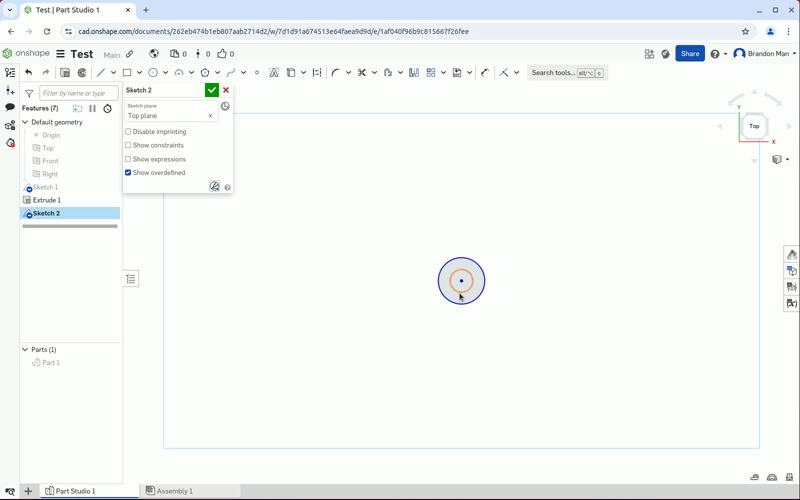
scroll(6)
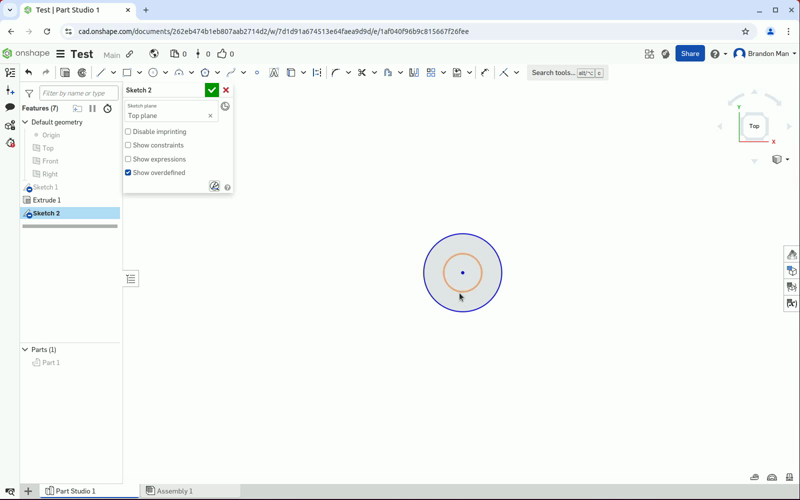
scroll(6)
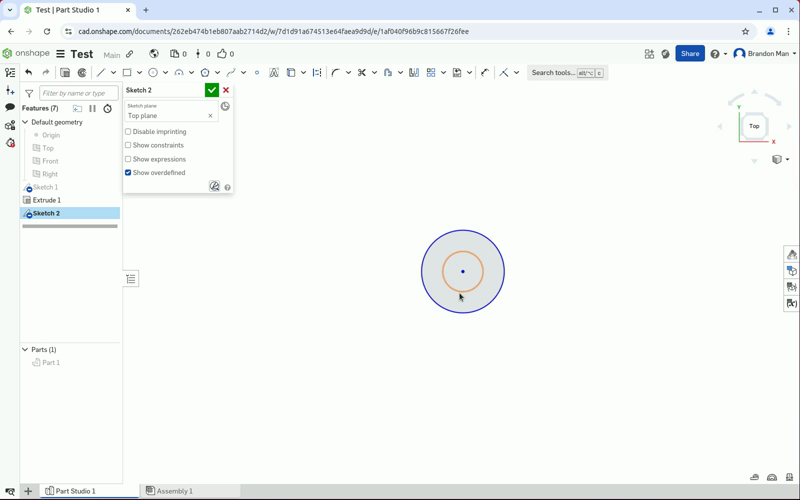
scroll(6)
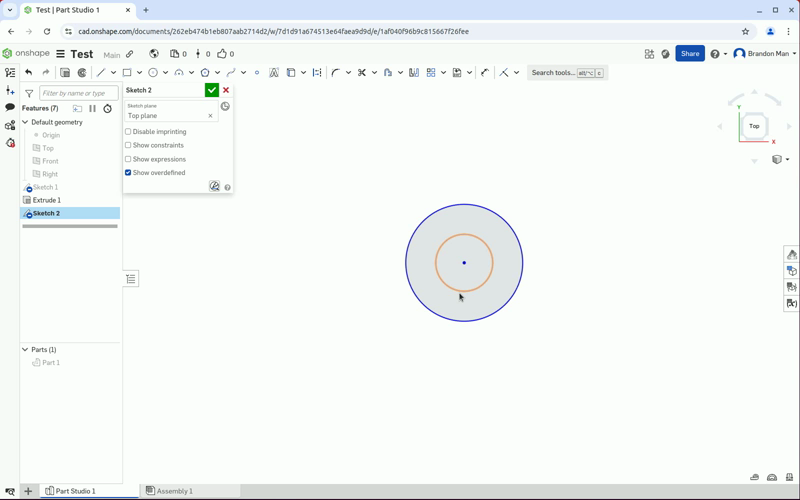
scroll(6)
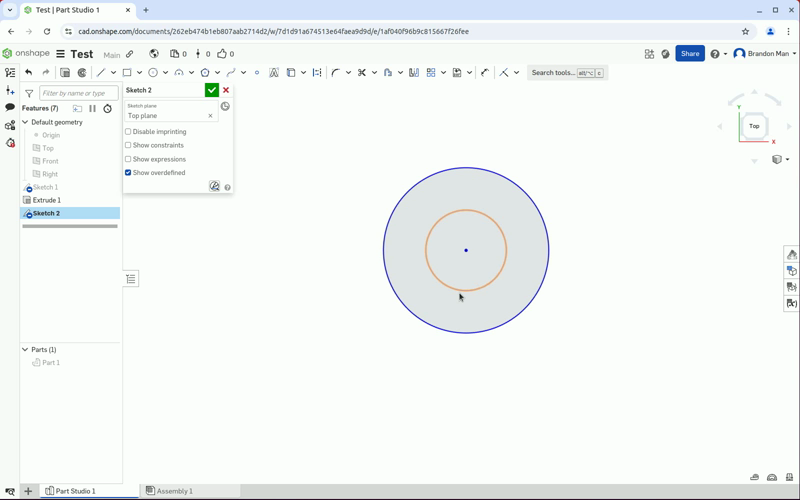
scroll(6)
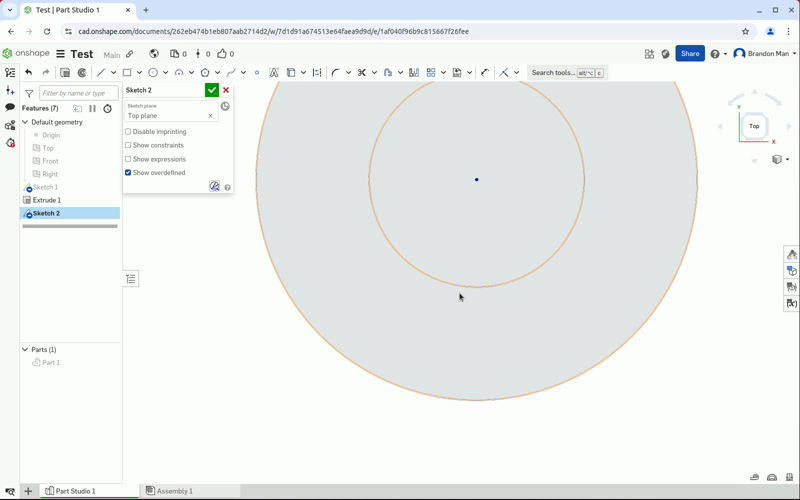
click(459, 292)
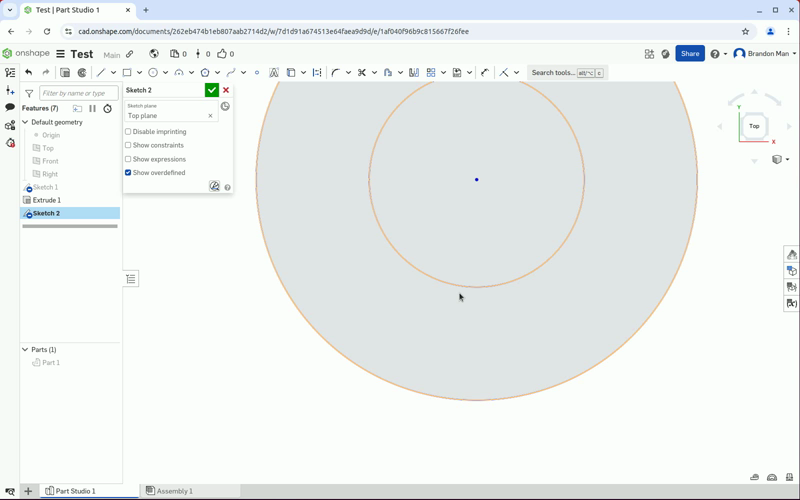
scroll(-6)
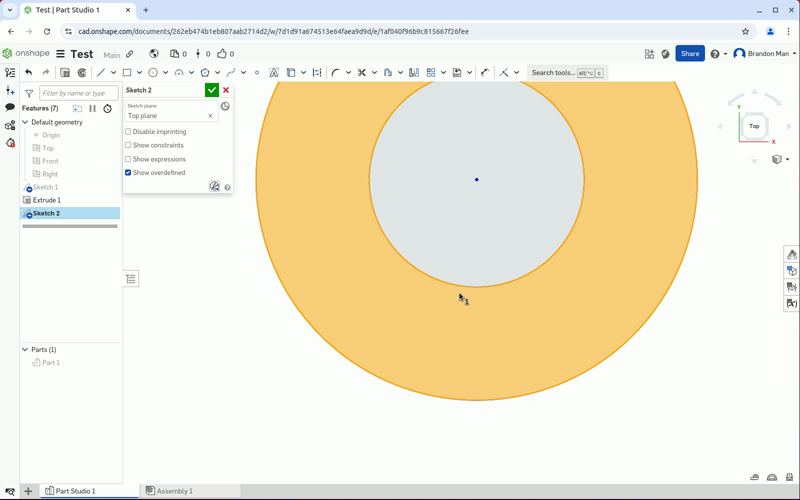
scroll(-6)
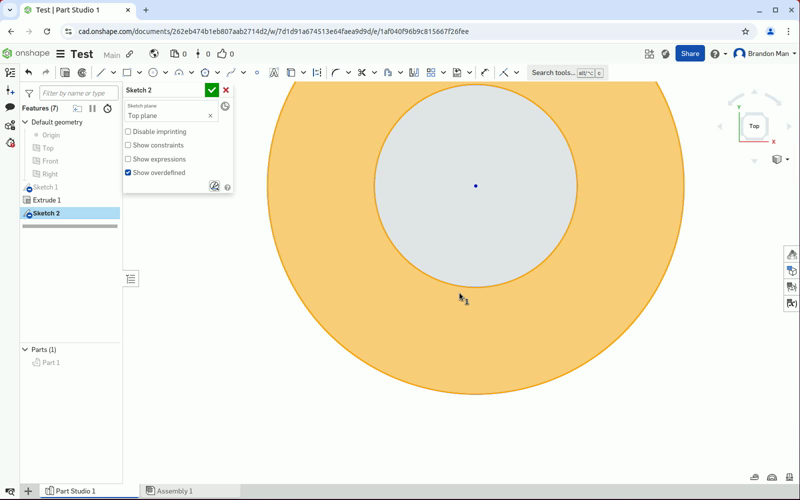
scroll(-6)
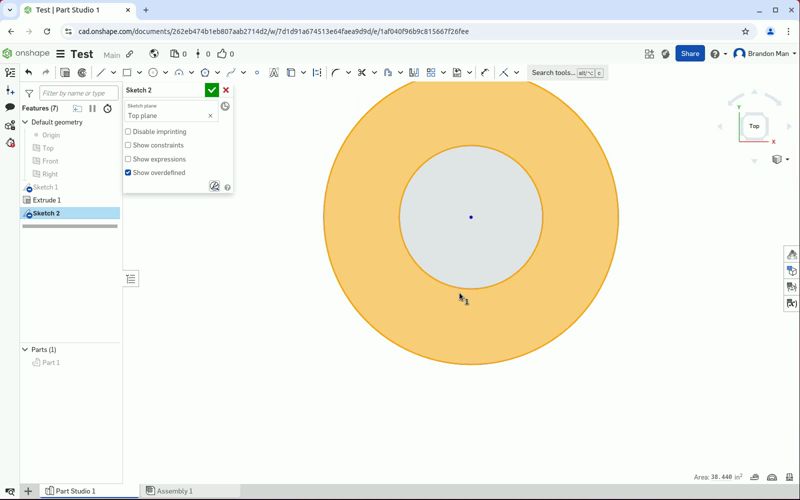
scroll(-6)
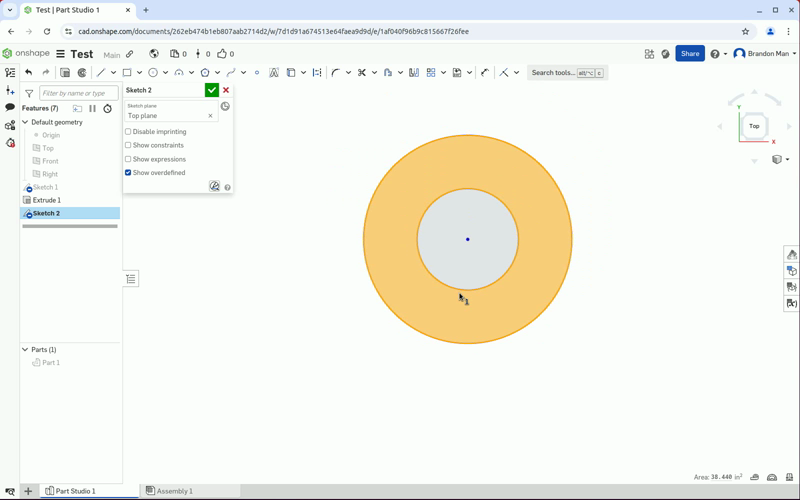
scroll(-6)
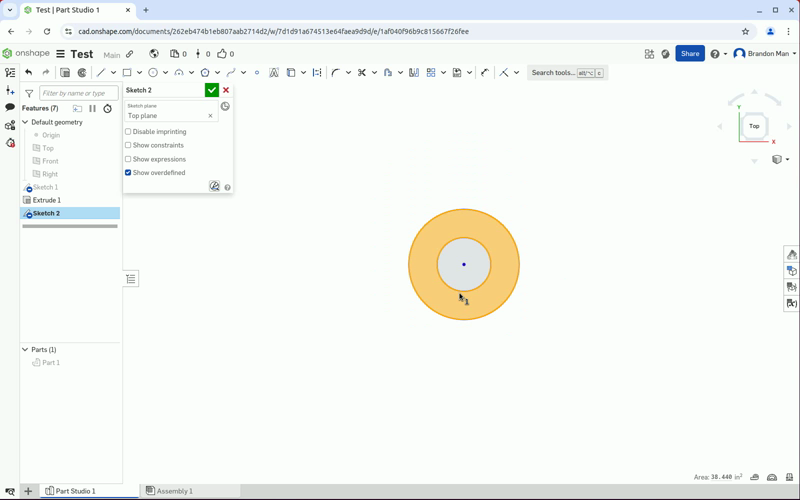
scroll(-6)
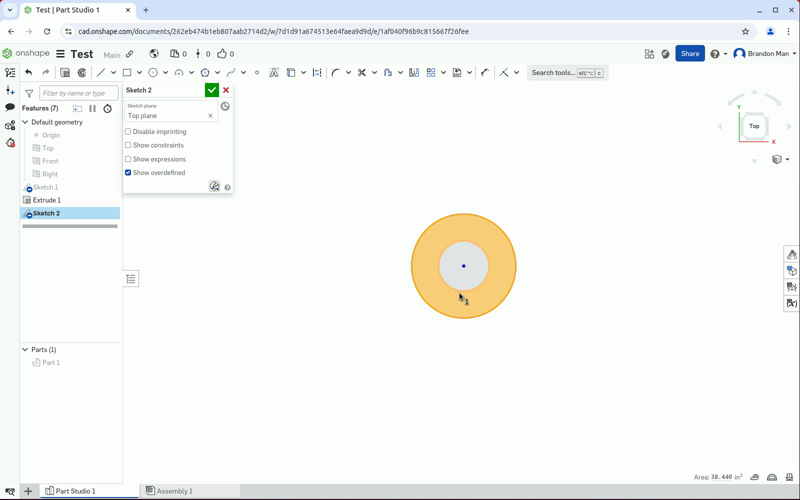
scroll(-6)
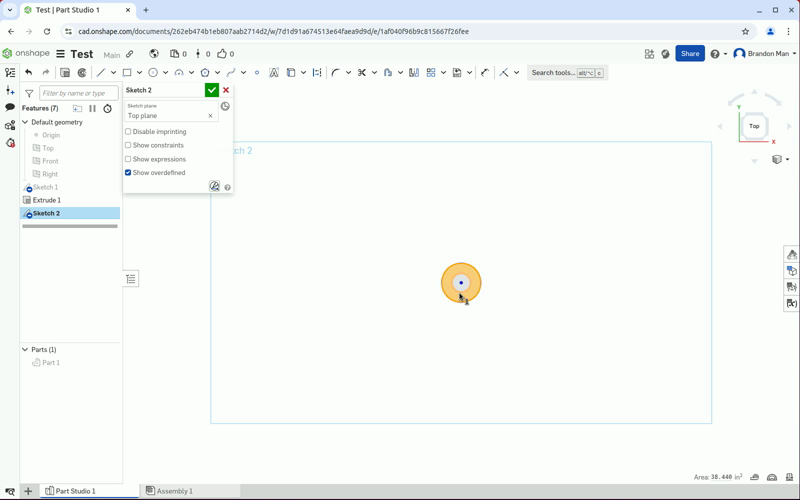
mouse_move(73, 352)
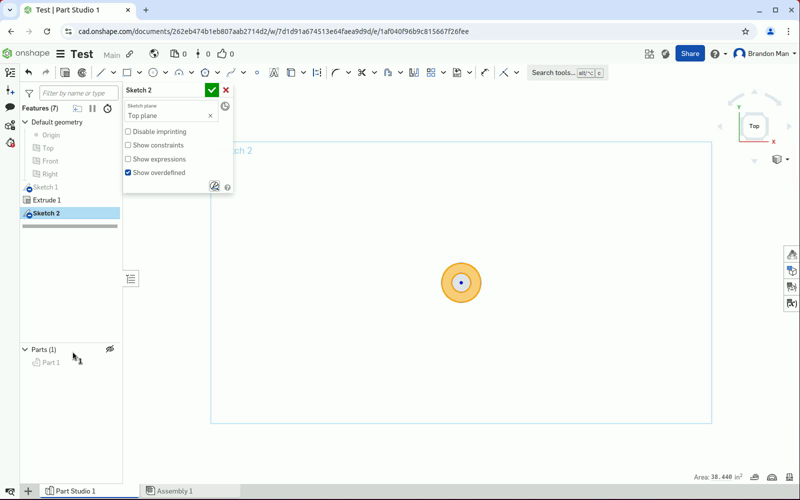
key(shift+y)
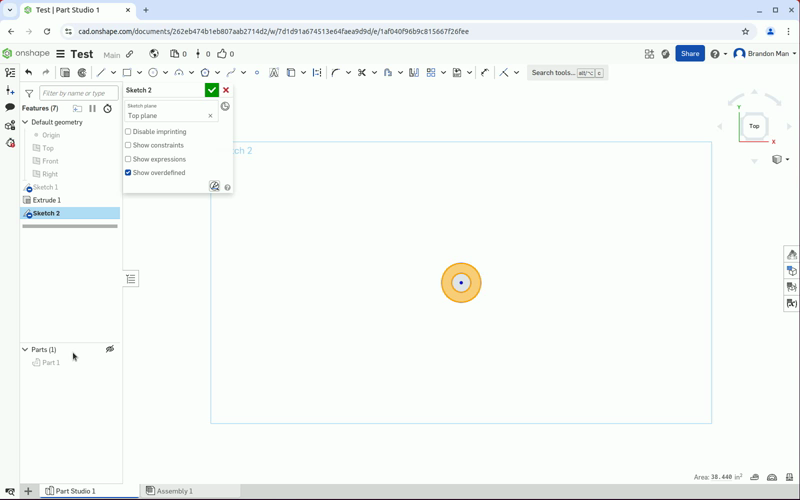
key(shift+e)
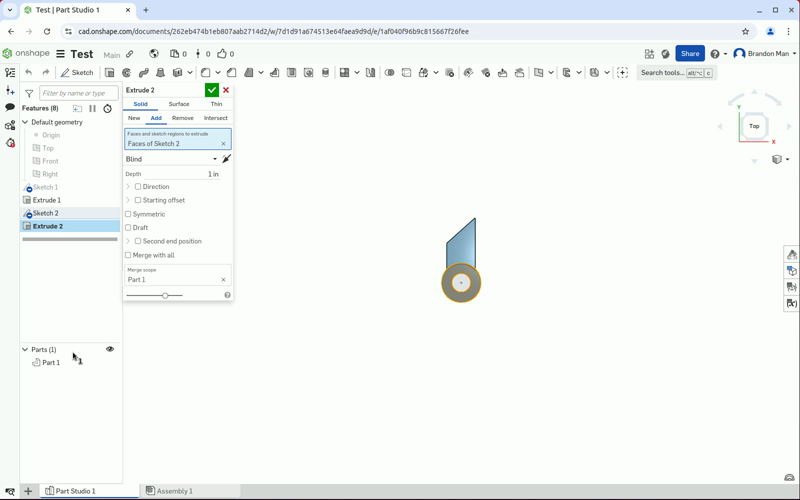
mouse_move(143, 106)
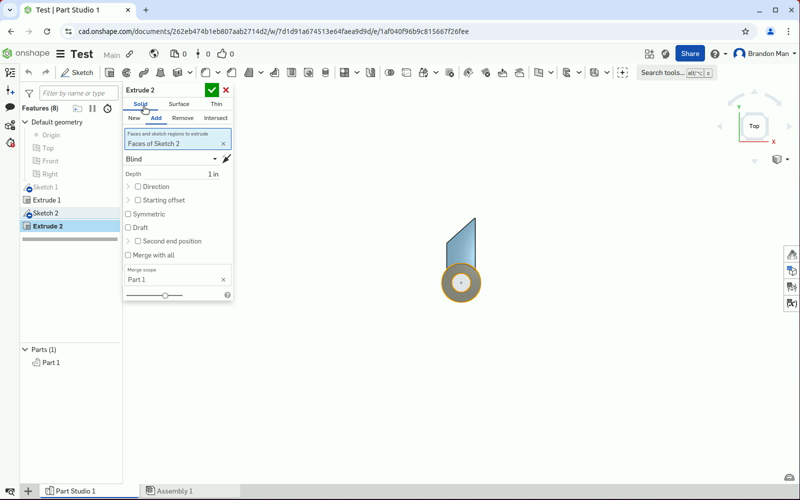
click(143, 106)
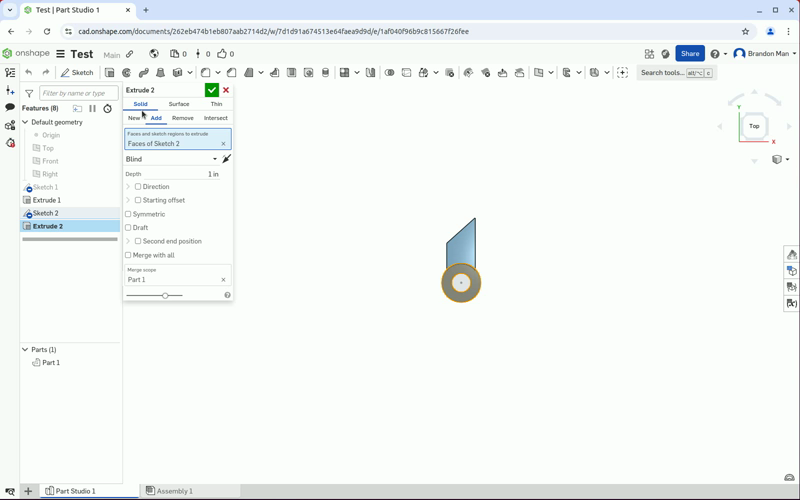
mouse_move(137, 120)
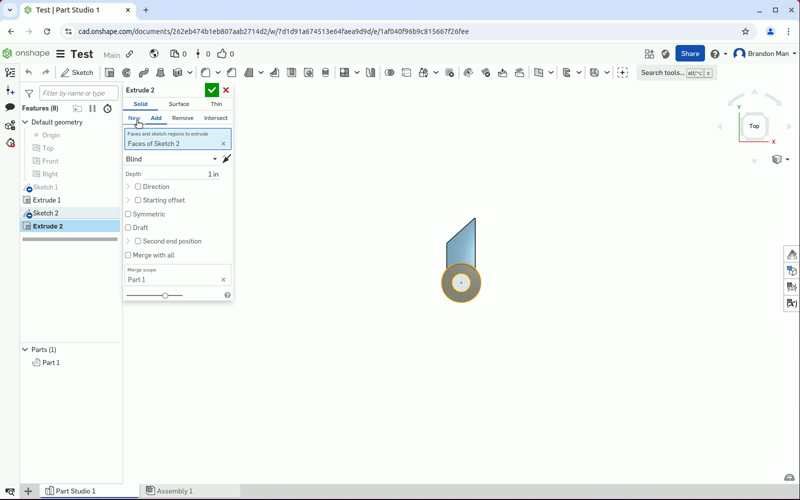
click(137, 120)
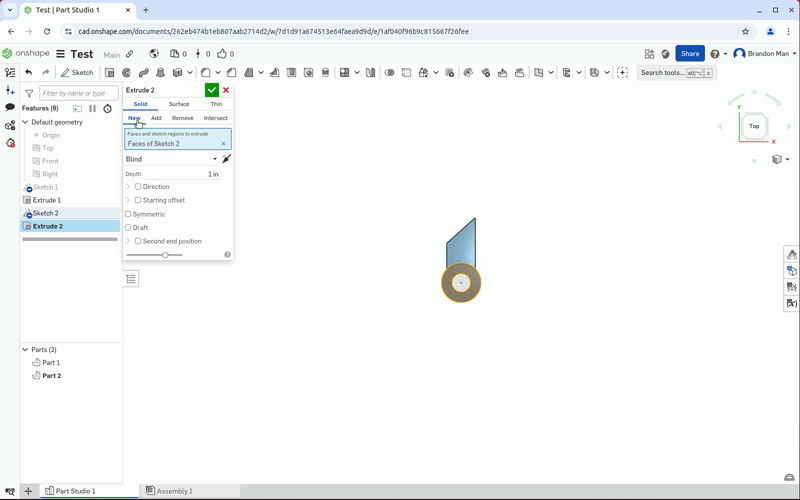
key(tab, 4)
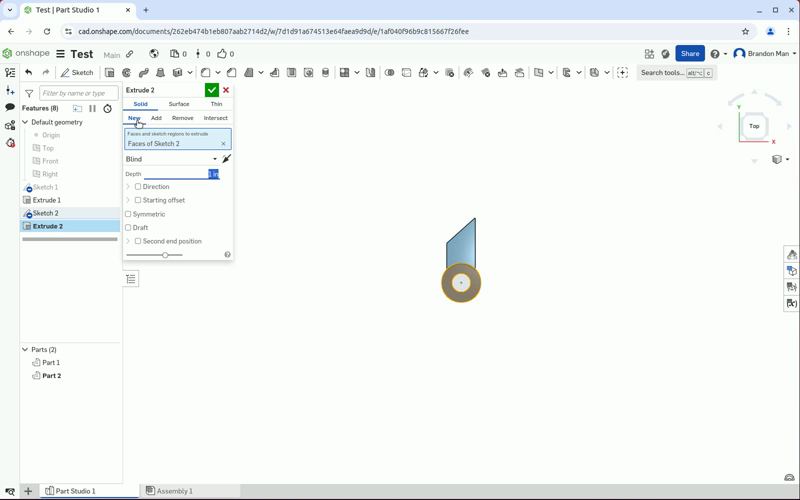
text(4.814)
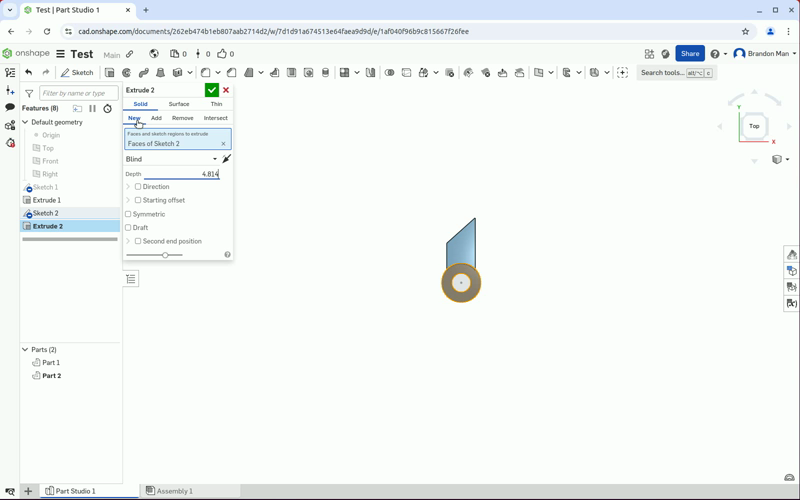
key(enter)
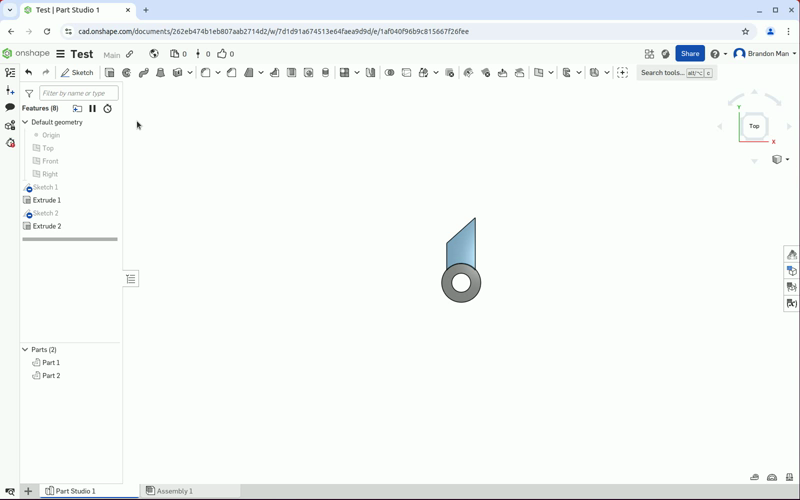
key(shift+h)
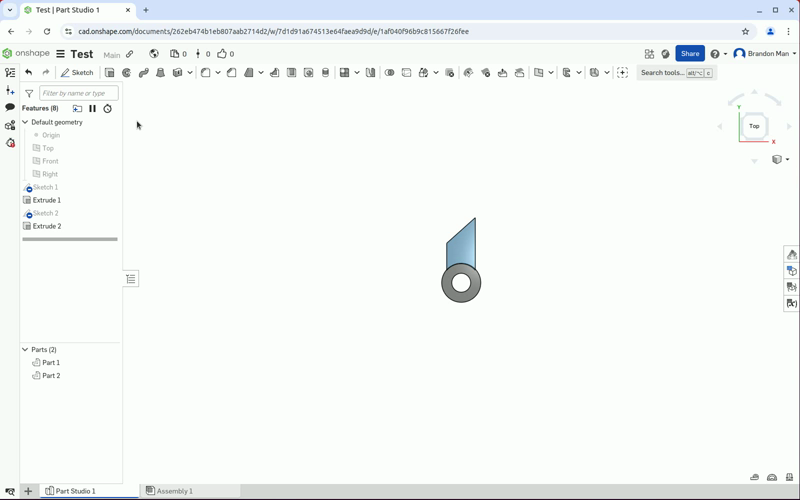
key(shift+h)
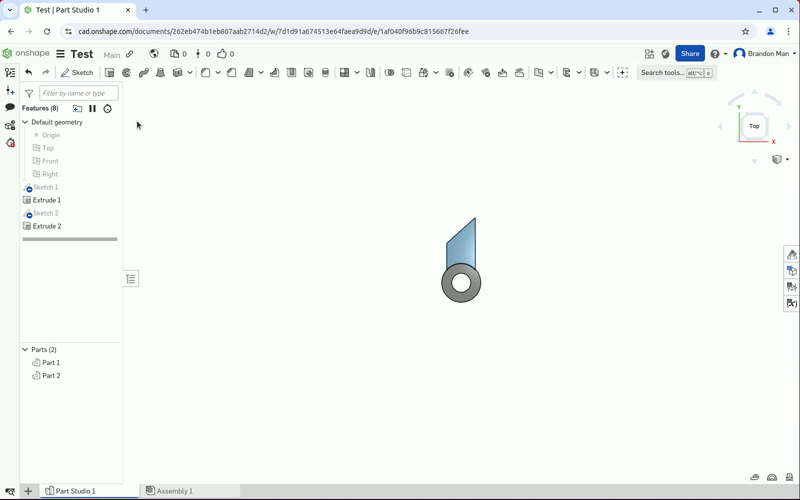
mouse_move(73, 189)
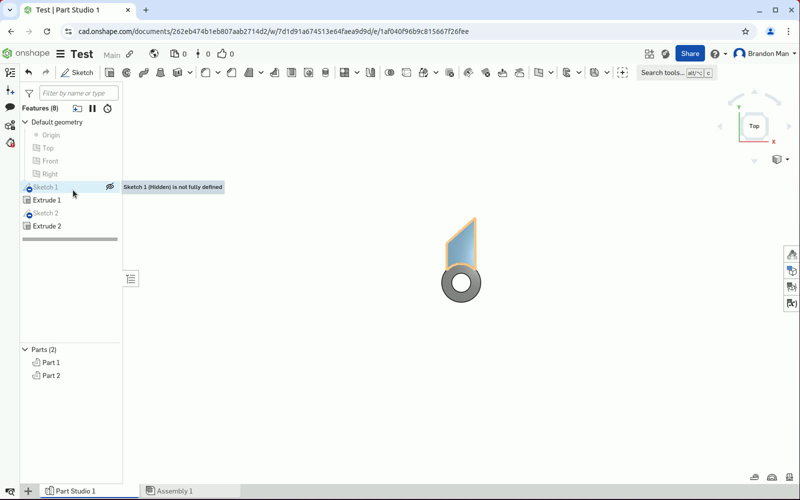
click(73, 189)
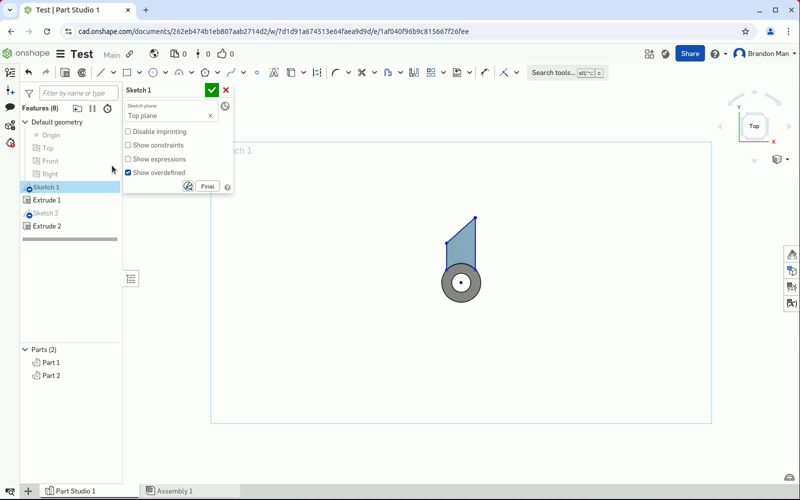
mouse_move(229, 92)
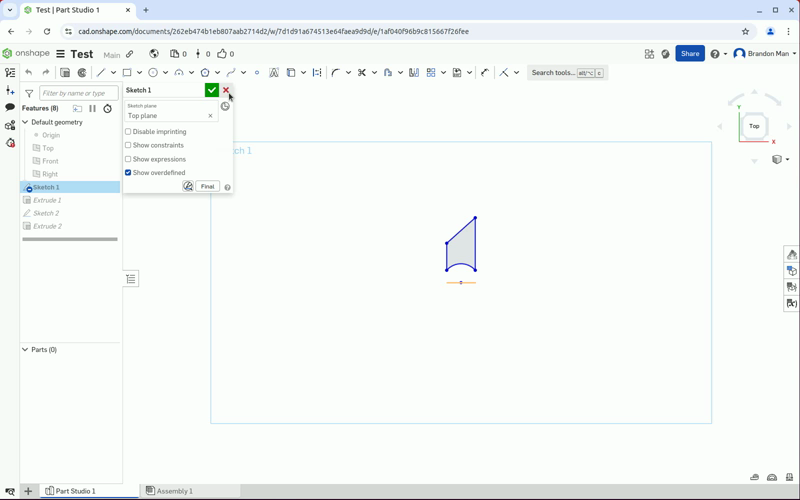
click(229, 92)
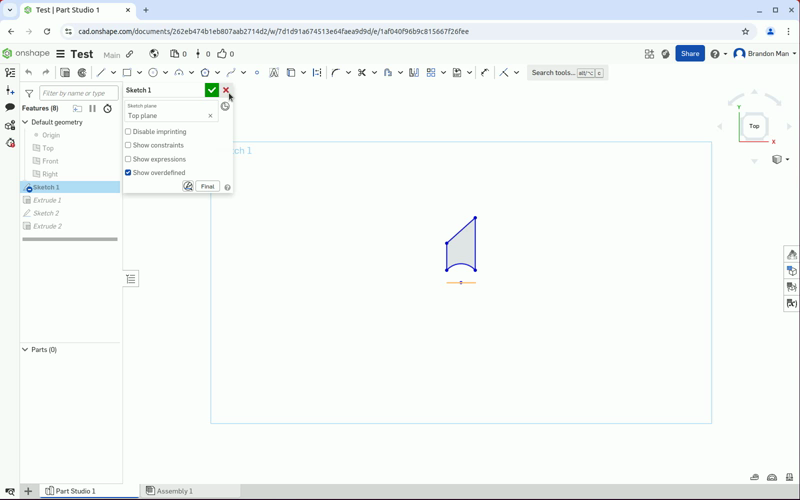
key(shift+s)
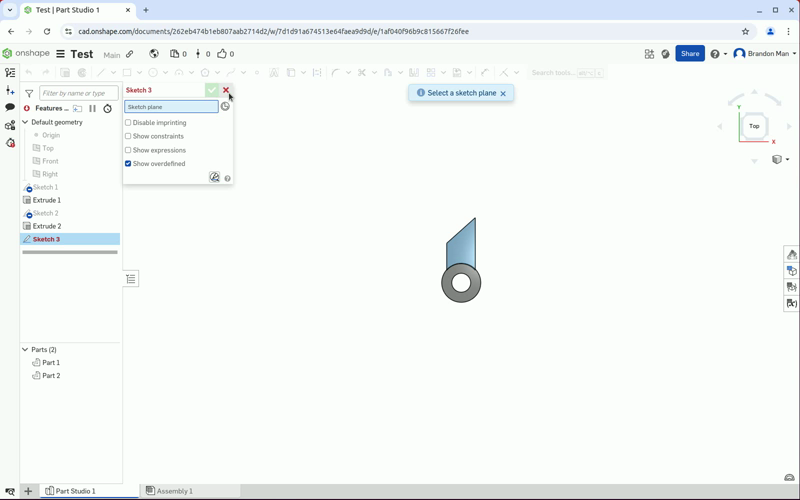
mouse_move(73, 150)
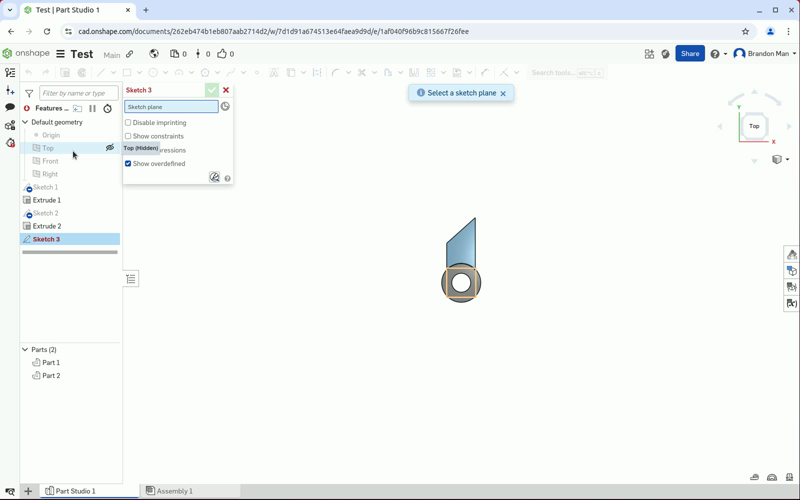
click(73, 150)
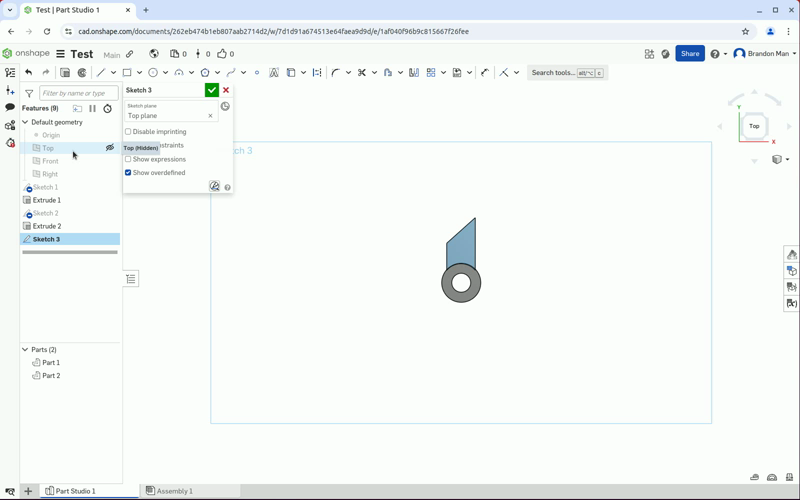
mouse_move(73, 352)
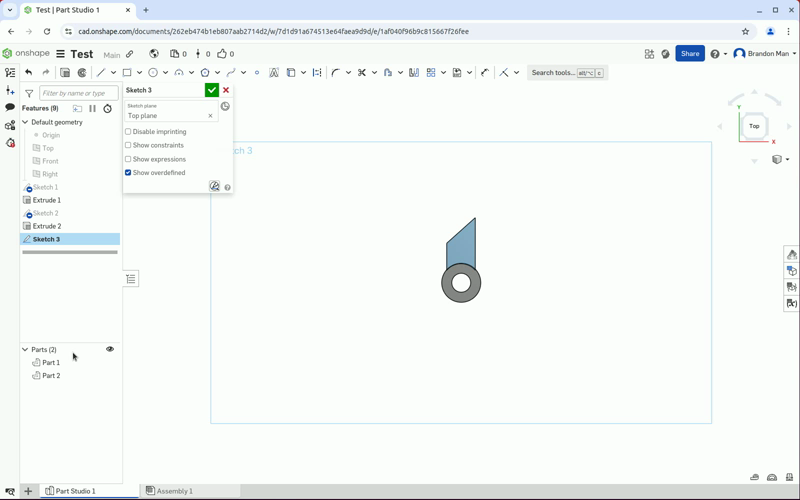
key(y)
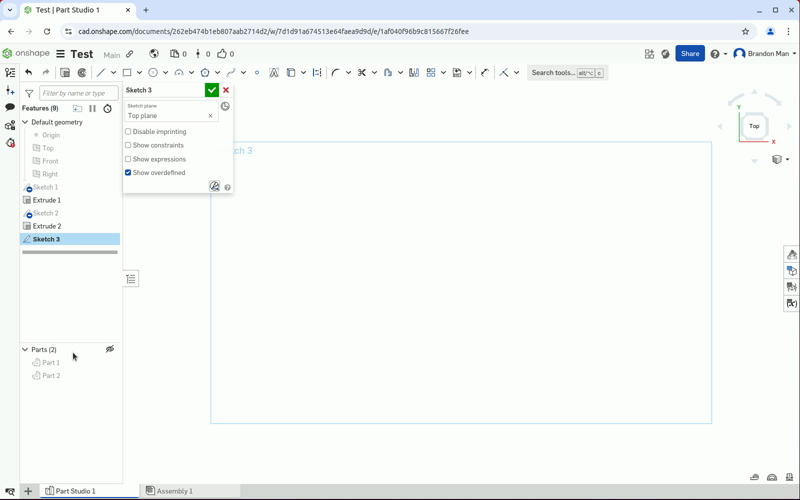
key(a)
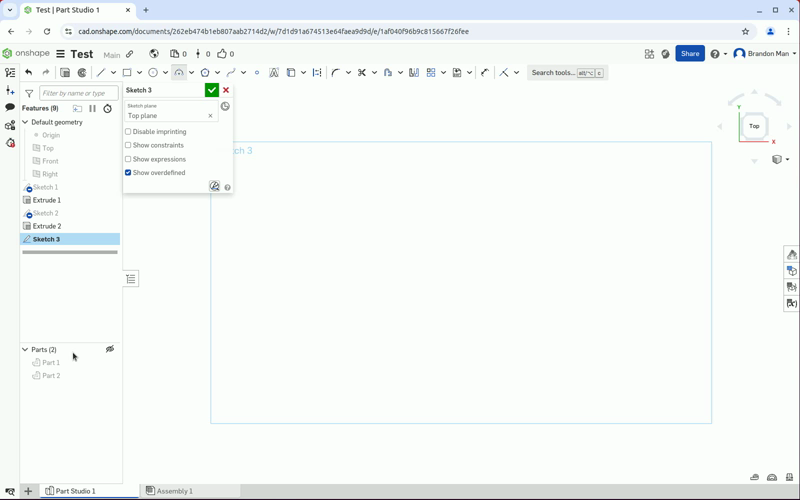
key_down(shift)
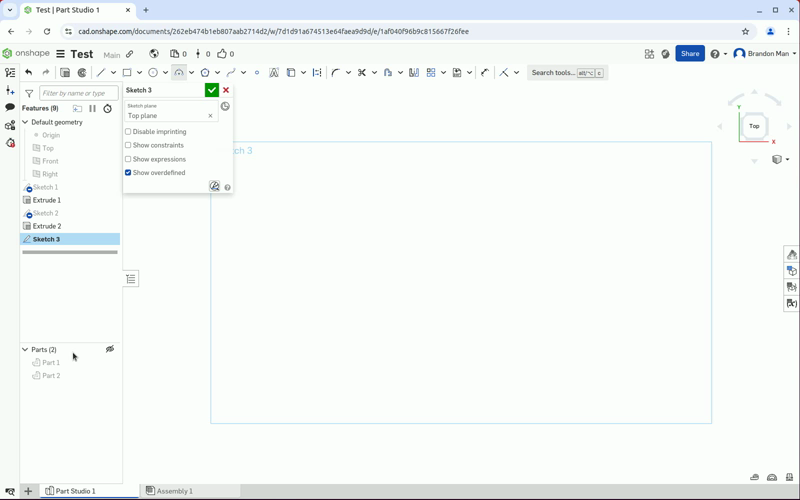
mouse_move(450, 298)
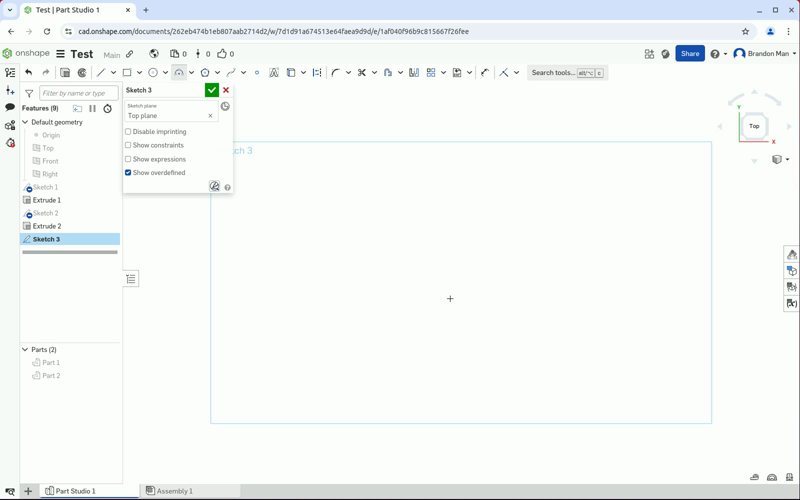
click(450, 298)
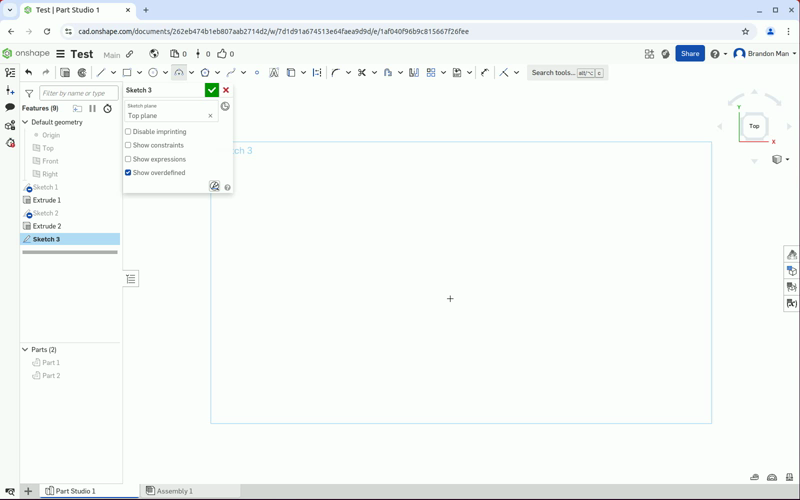
key_up(shift)
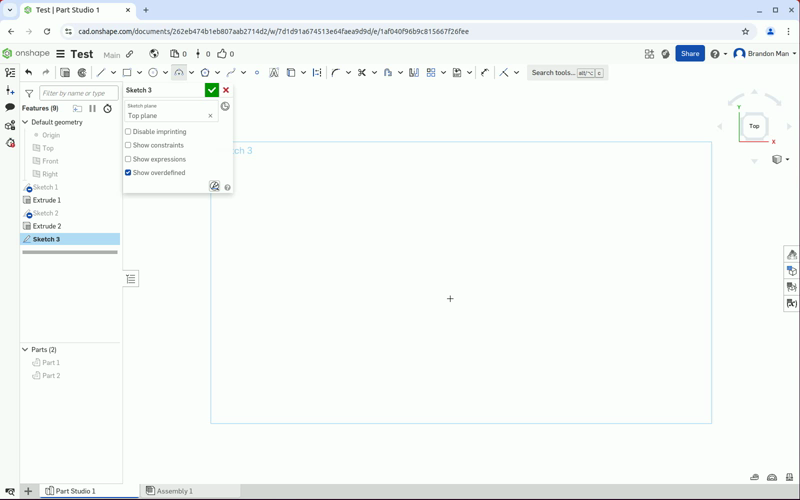
key_down(shift)
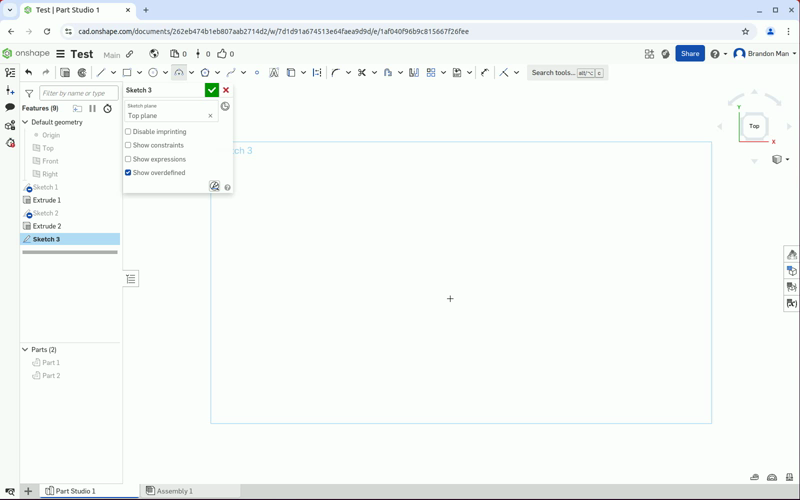
mouse_move(477, 395)
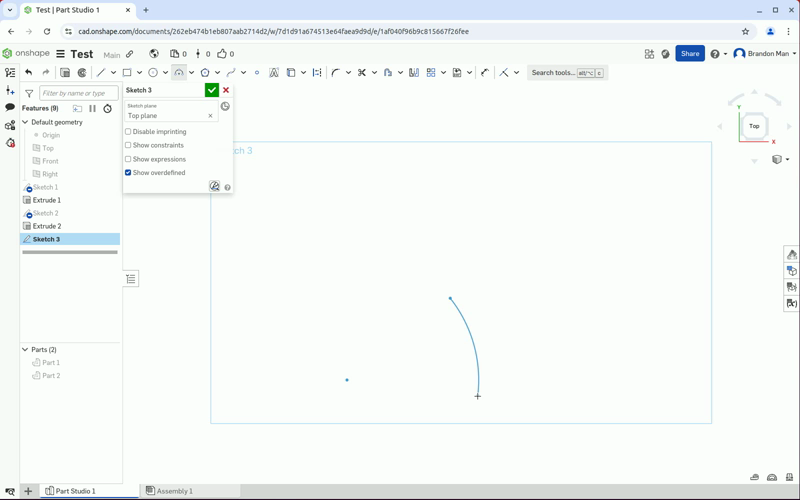
click(477, 395)
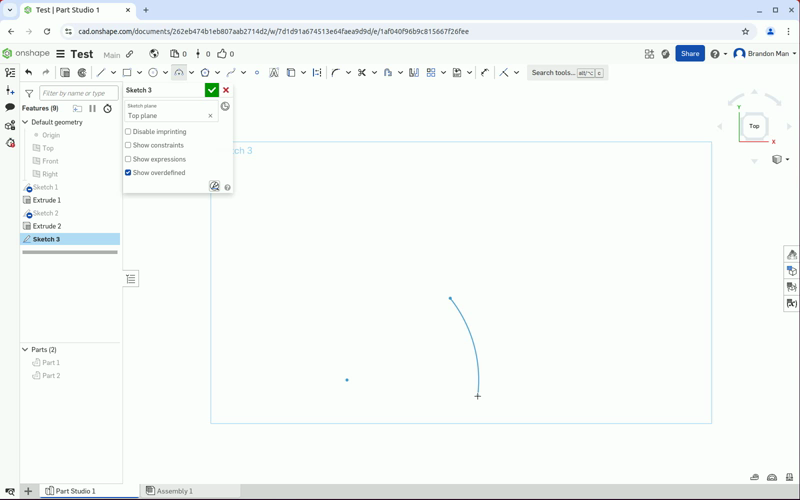
mouse_move(449, 350)
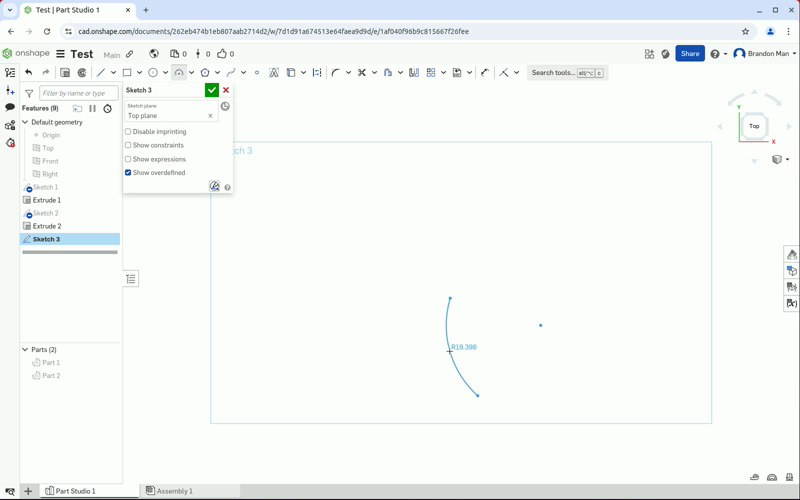
click(449, 350)
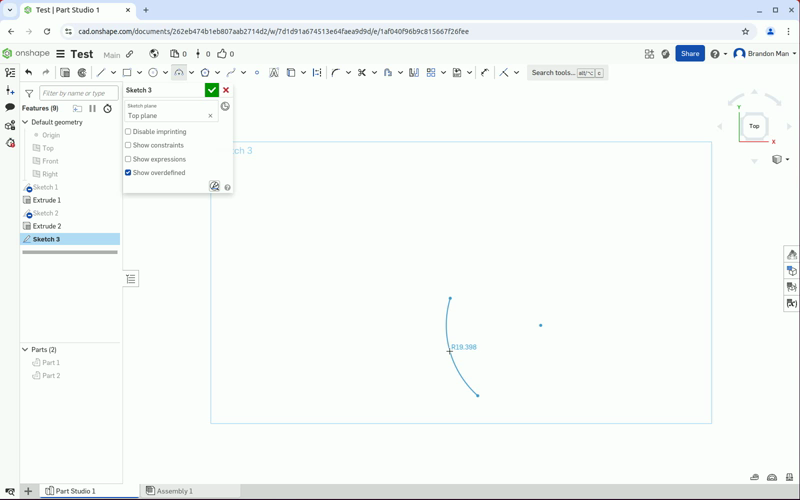
key_up(shift)
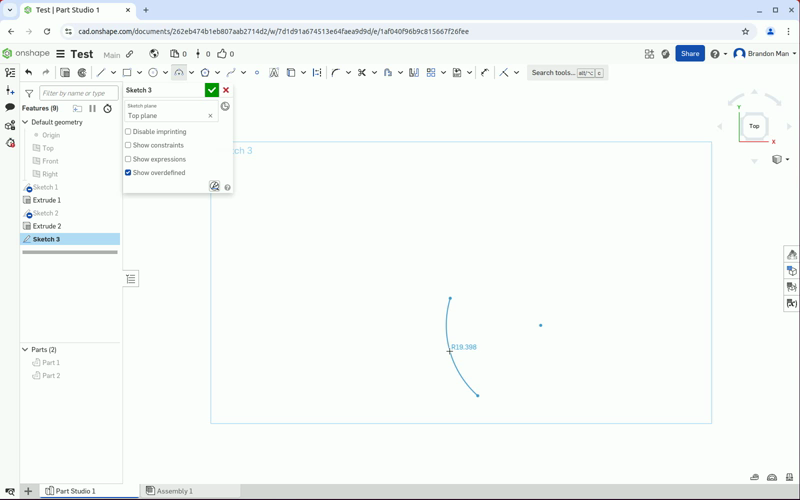
mouse_move(477, 395)
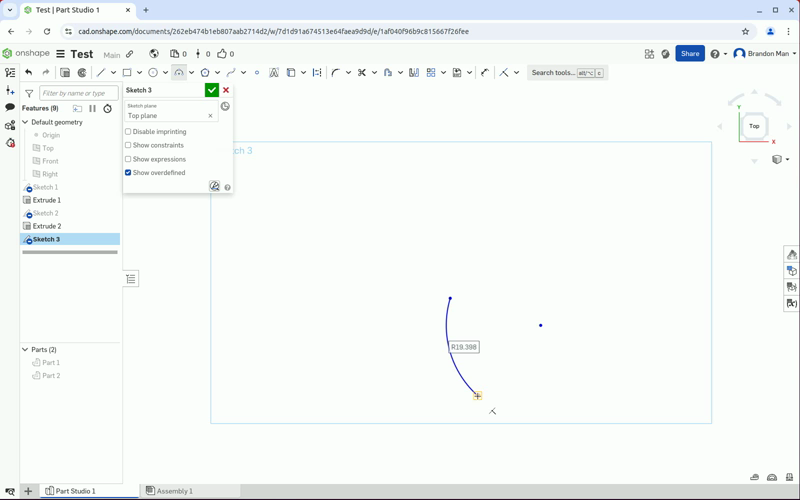
click(477, 395)
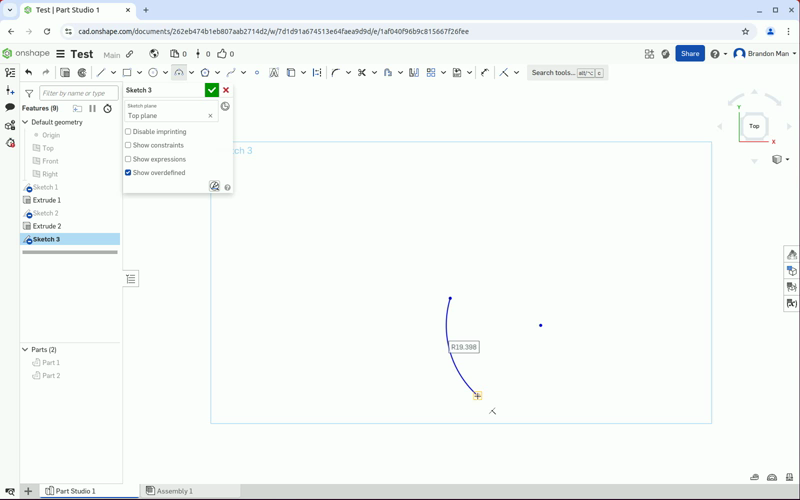
key_down(shift)
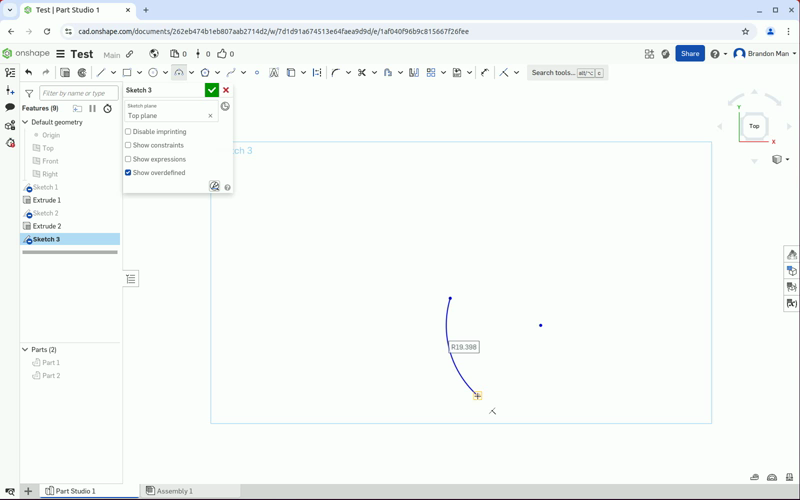
mouse_move(460, 301)
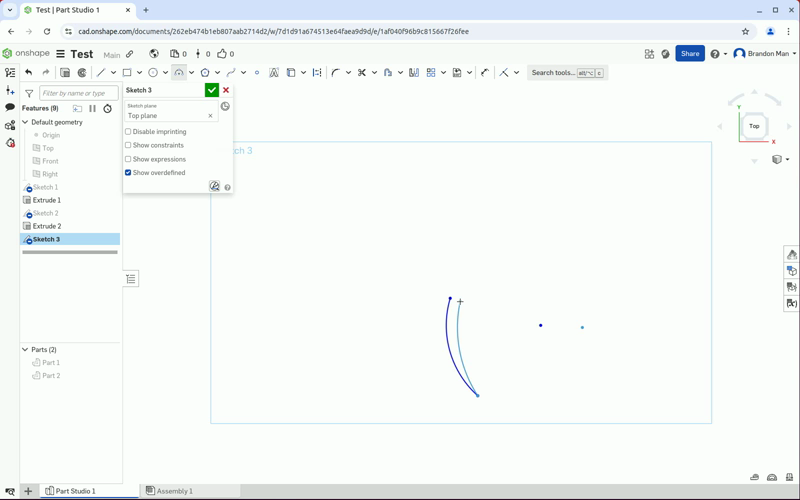
click(460, 301)
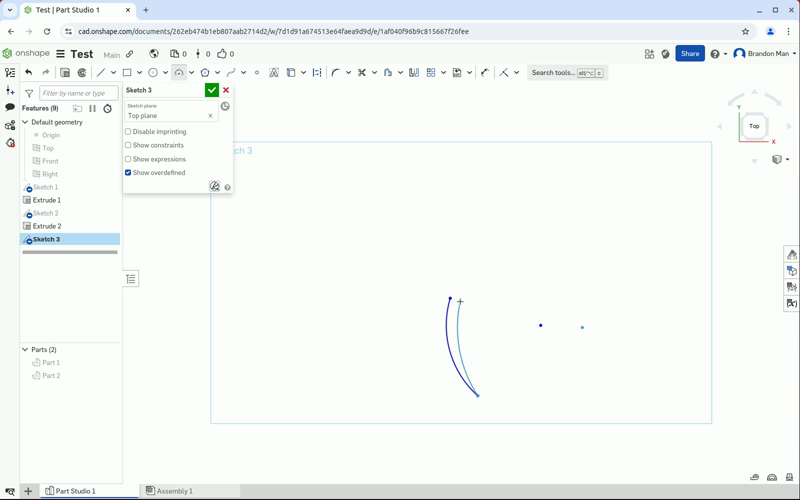
mouse_move(459, 350)
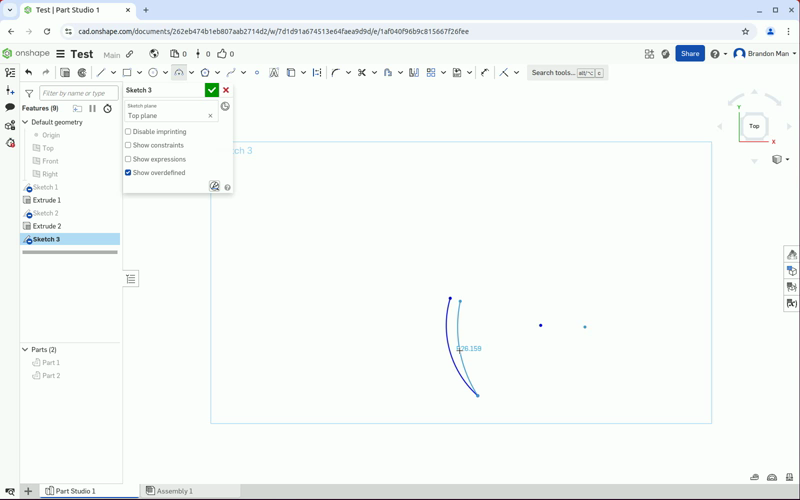
click(459, 350)
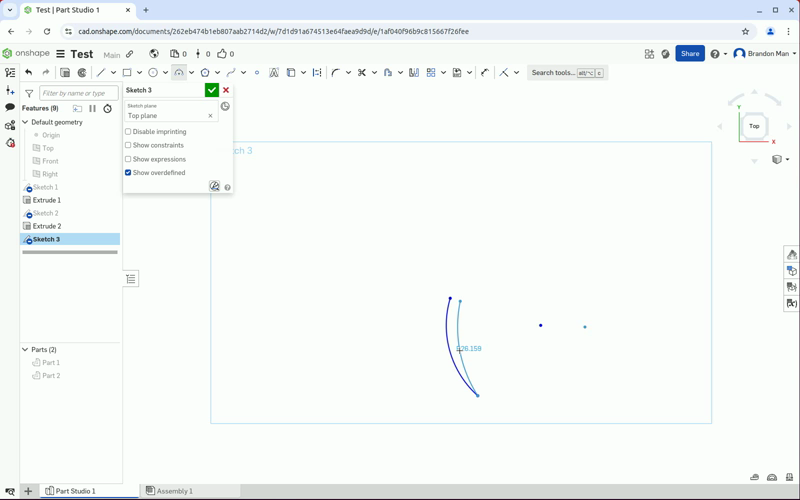
key_up(shift)
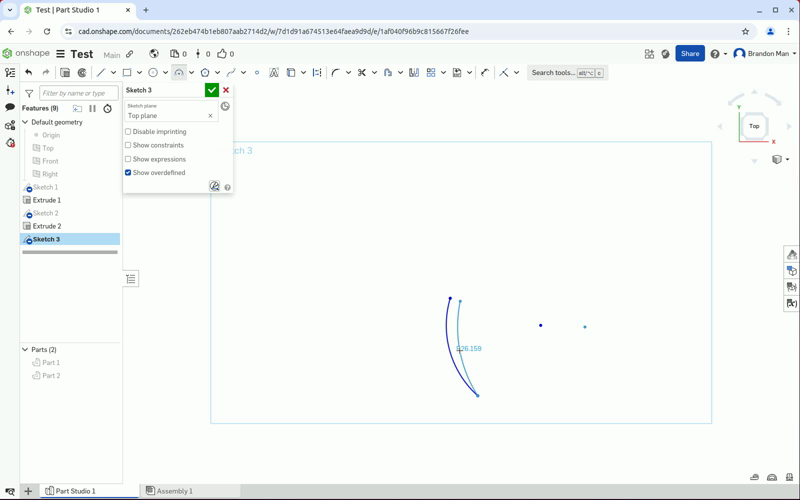
mouse_move(460, 301)
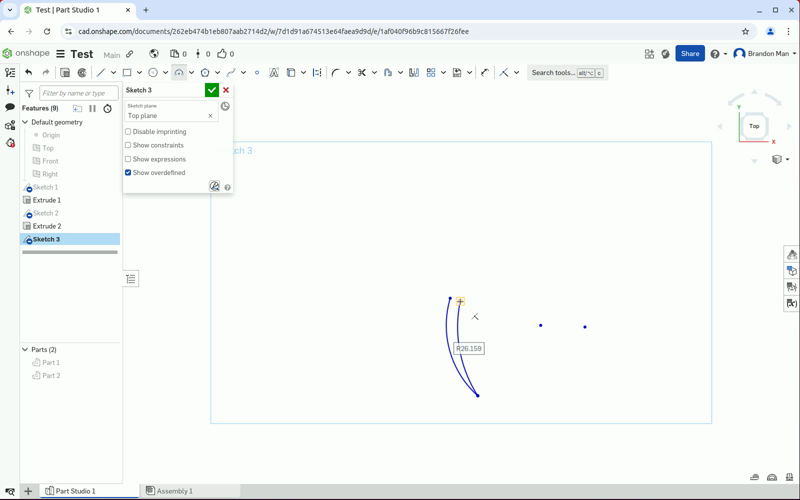
click(460, 301)
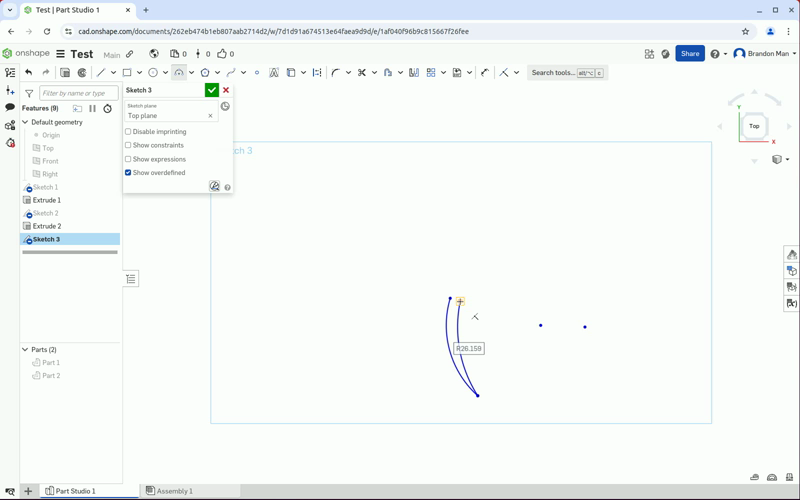
mouse_move(450, 298)
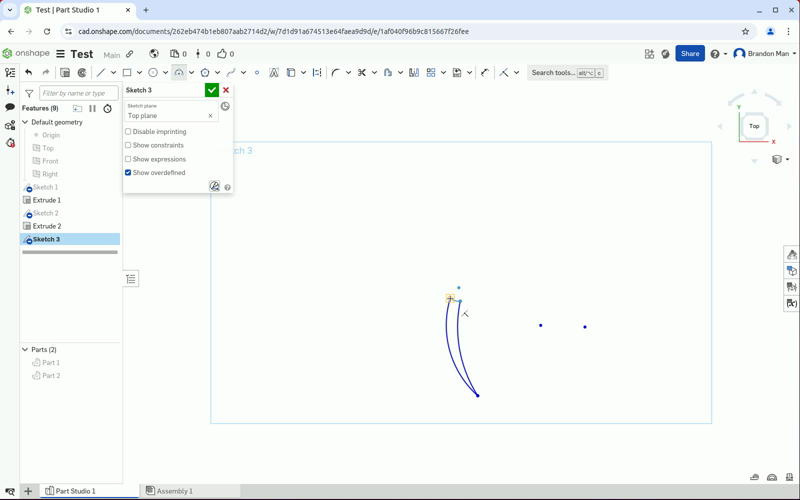
click(450, 298)
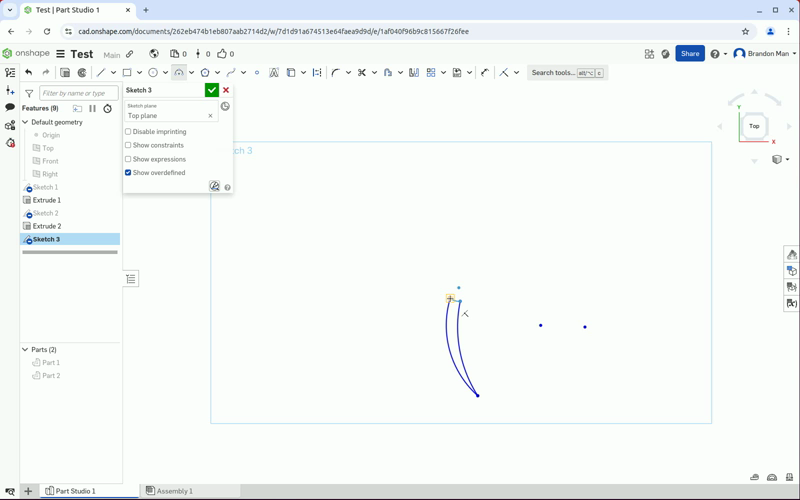
key_down(shift)
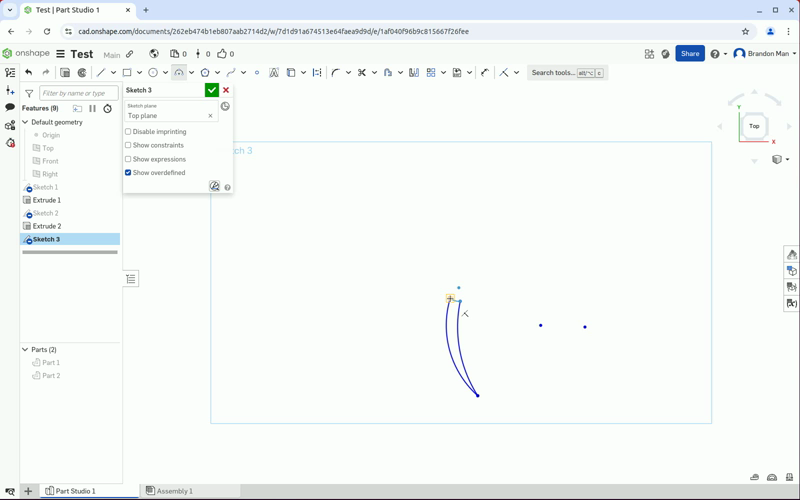
mouse_move(455, 300)
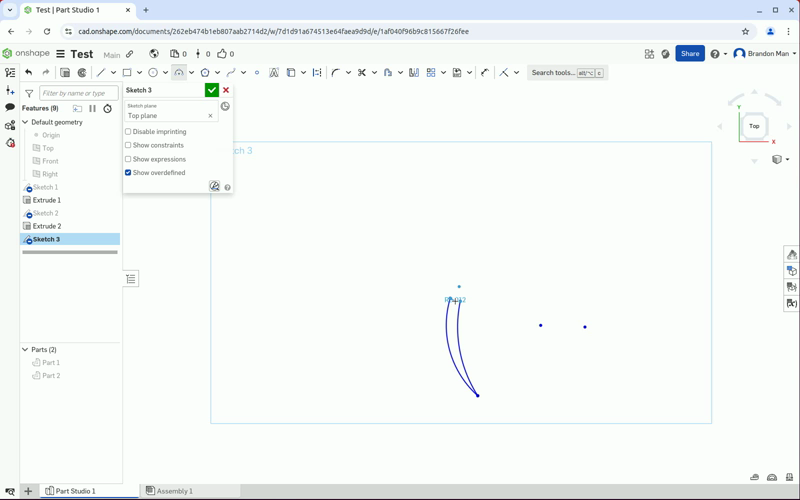
click(455, 300)
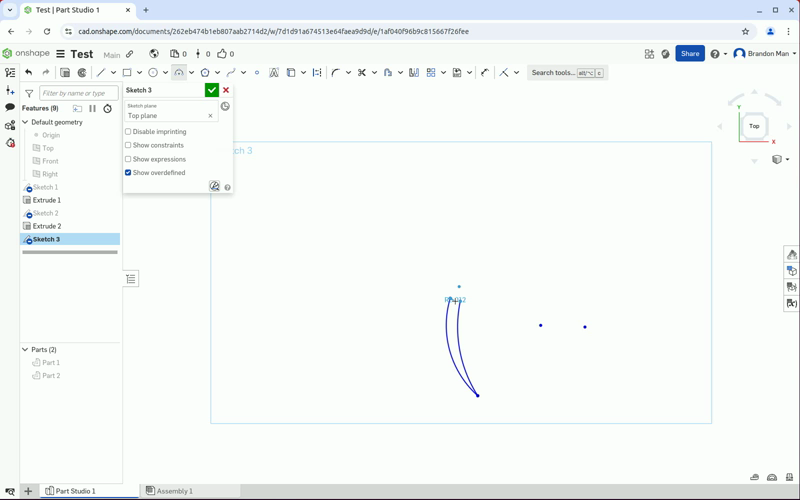
key_up(shift)
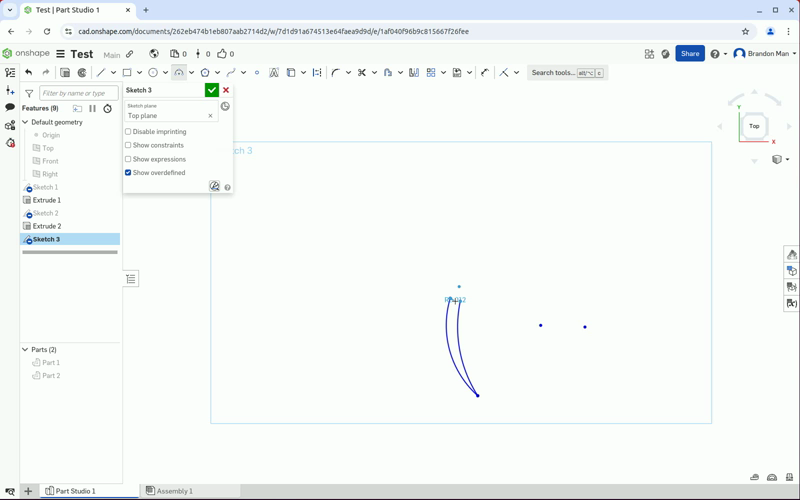
key(esc)
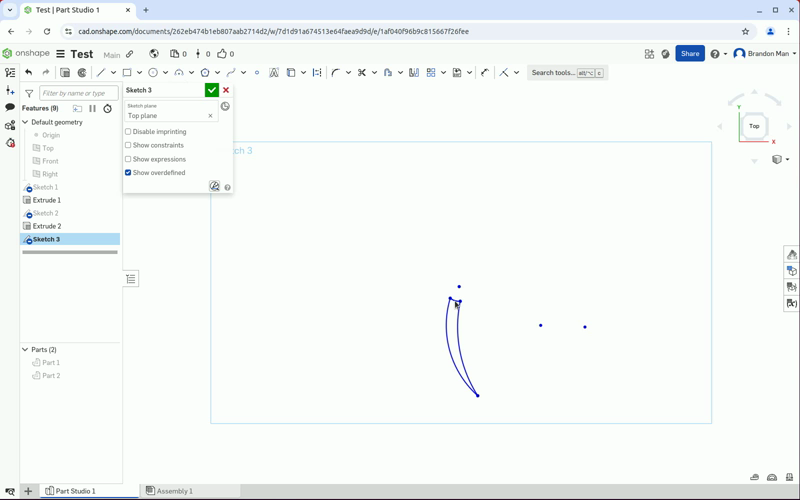
mouse_move(462, 334)
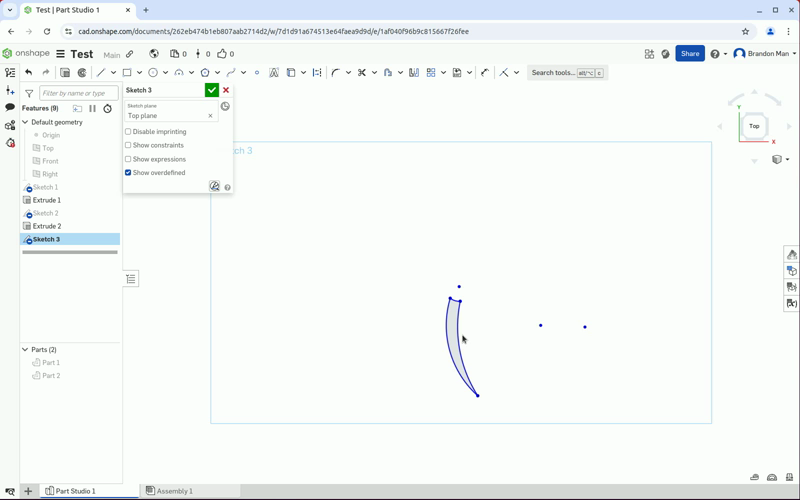
scroll(6)
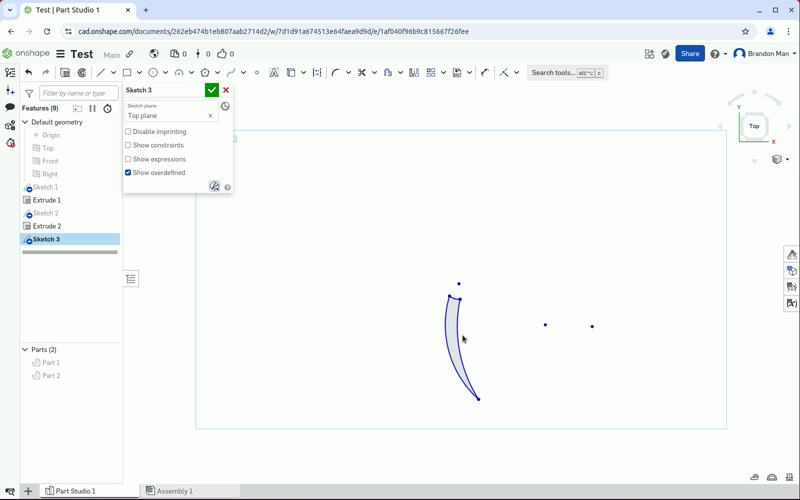
scroll(6)
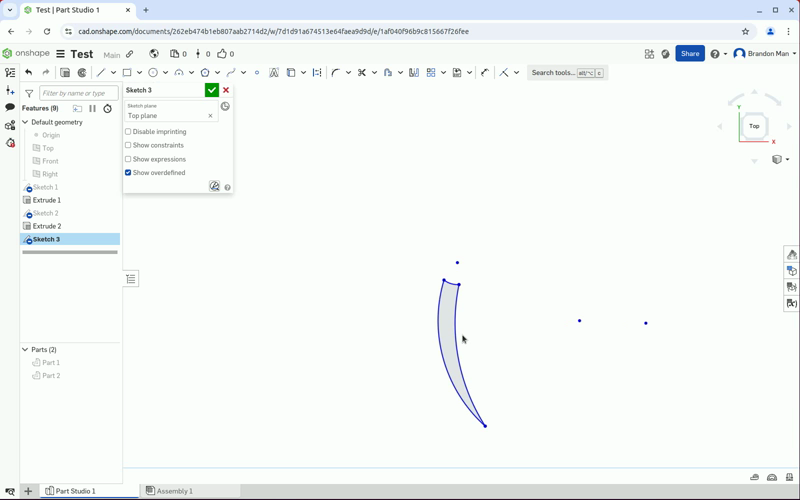
scroll(6)
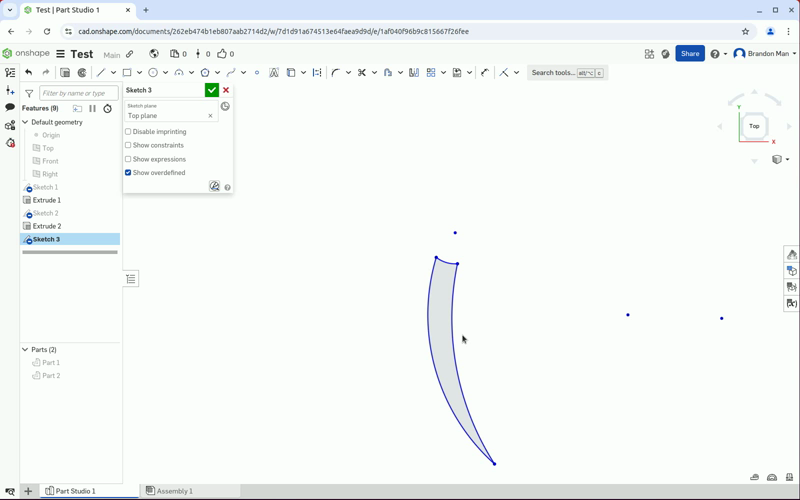
scroll(6)
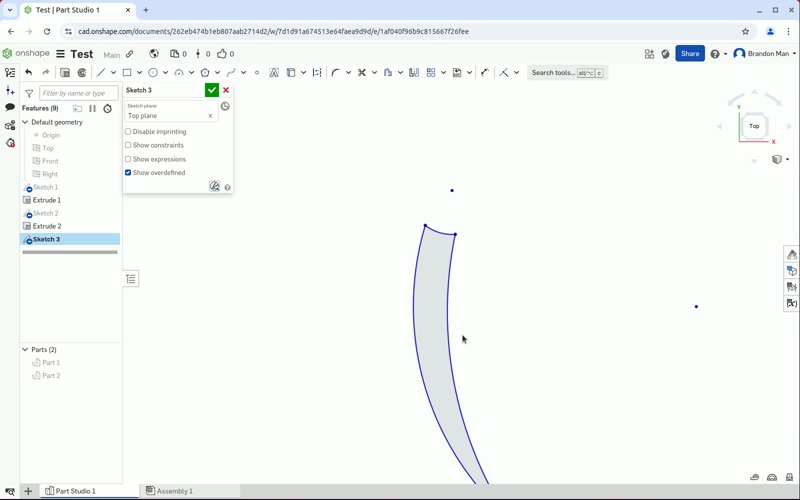
scroll(6)
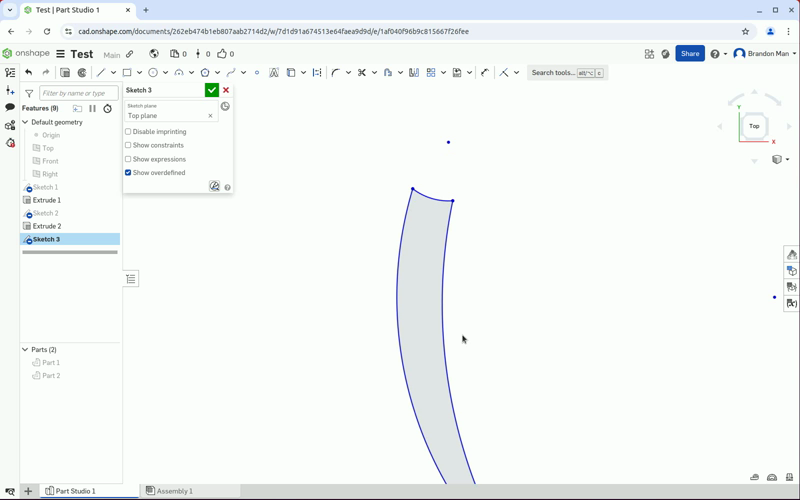
scroll(6)
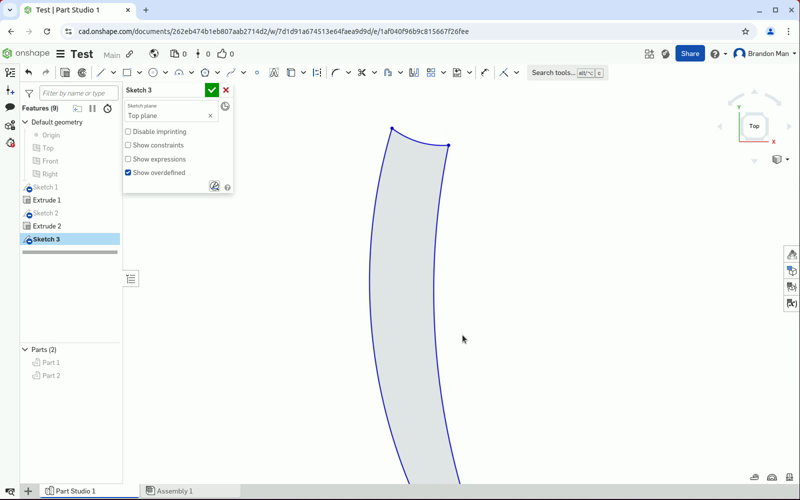
scroll(6)
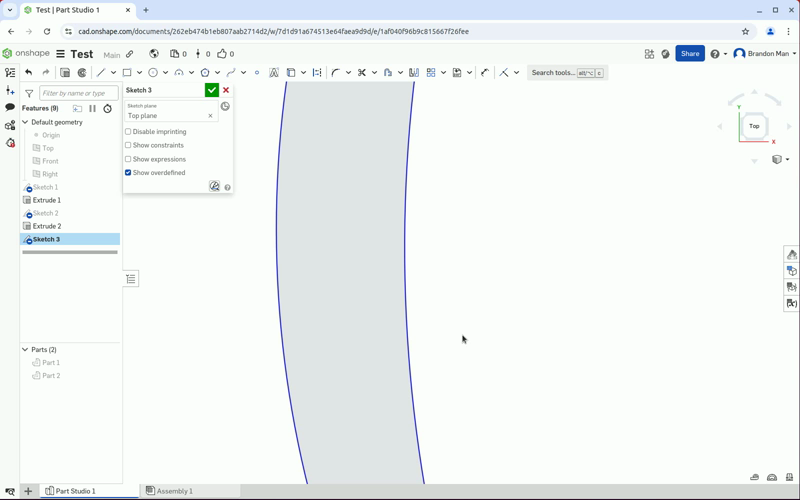
click(462, 334)
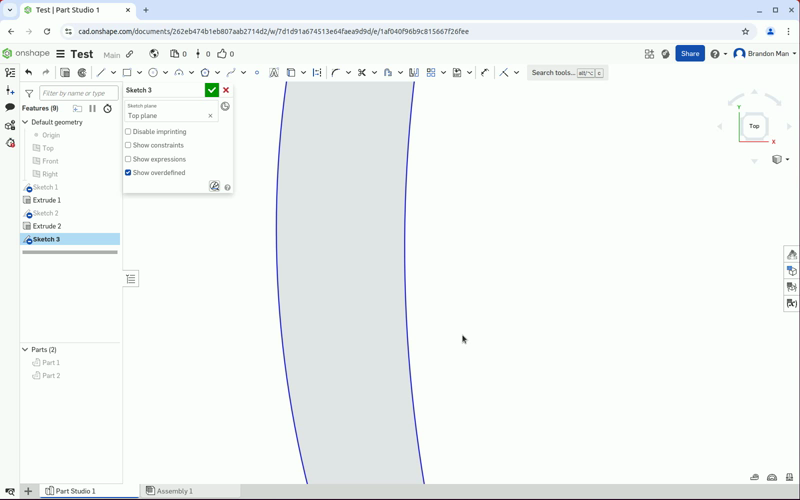
scroll(-6)
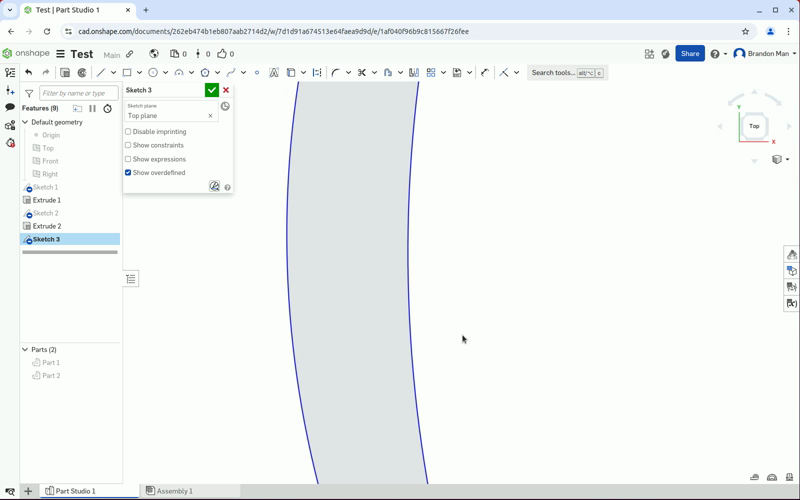
scroll(-6)
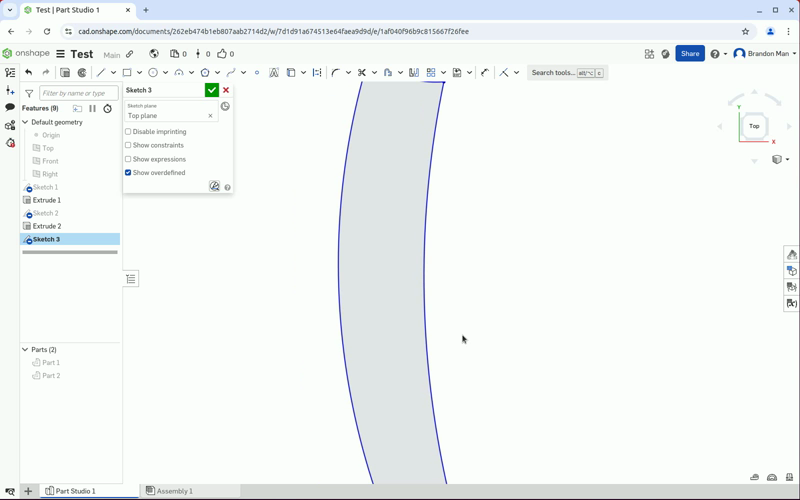
scroll(-6)
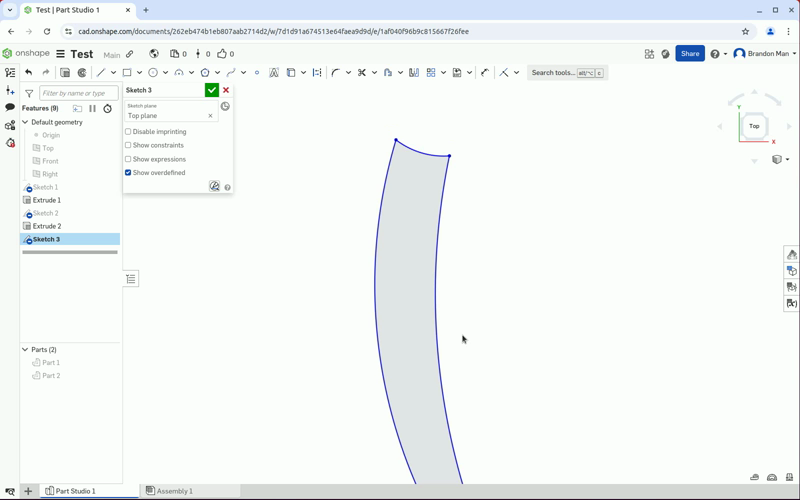
scroll(-6)
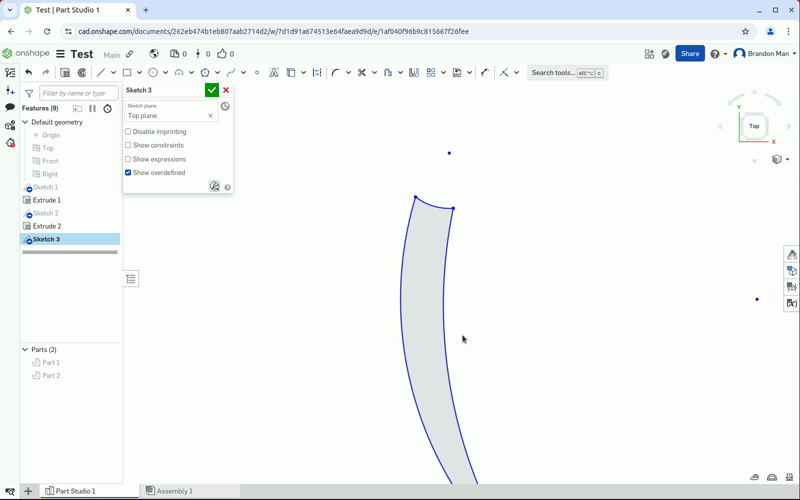
scroll(-6)
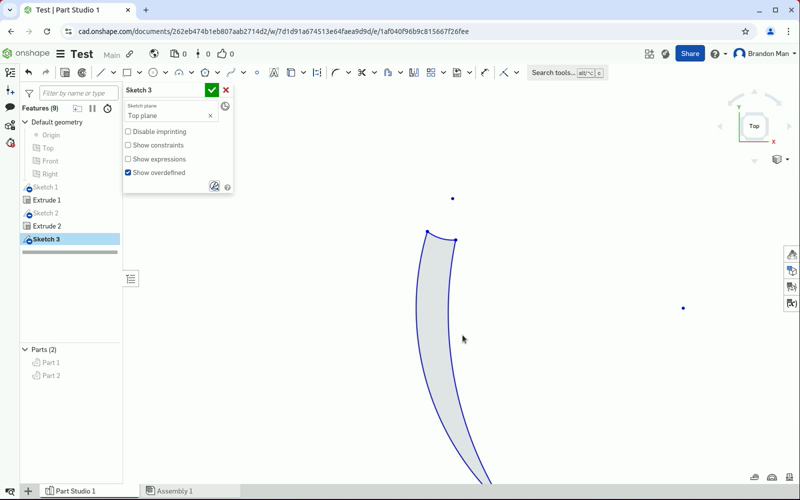
scroll(-6)
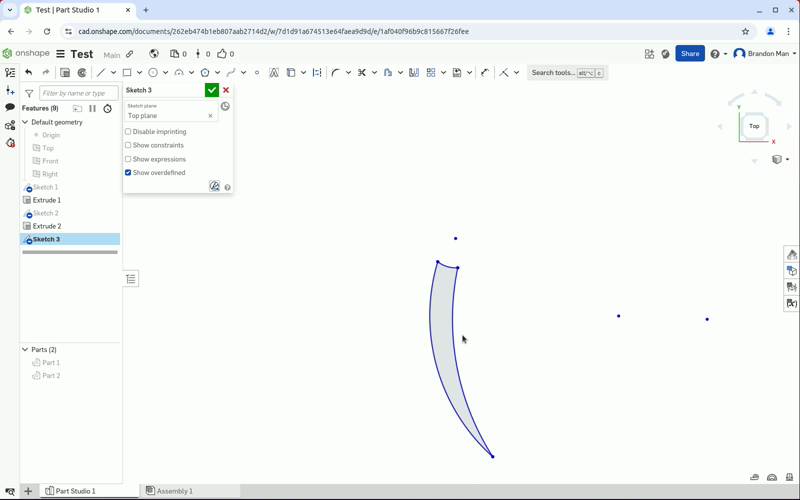
scroll(-6)
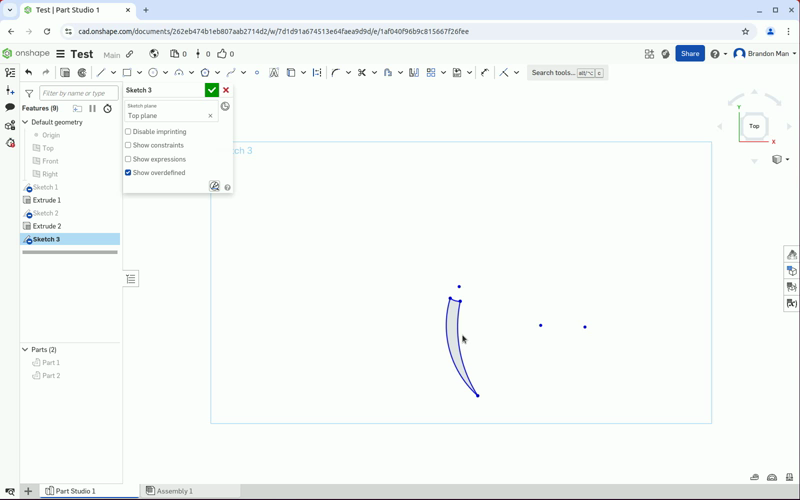
mouse_move(73, 352)
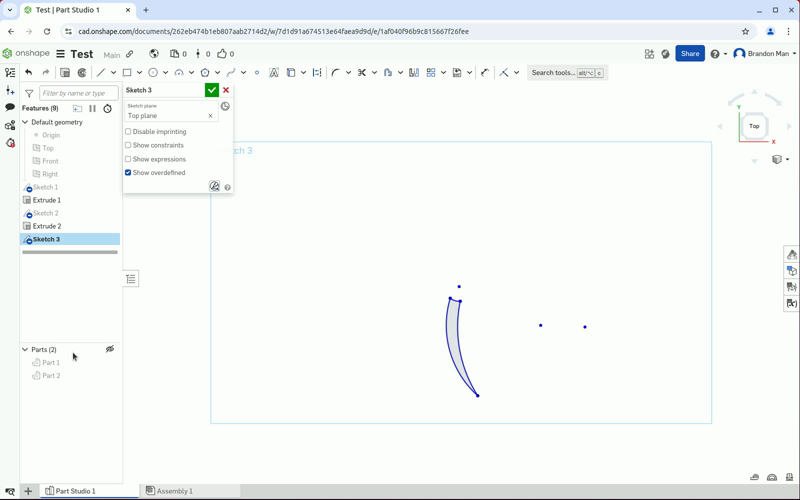
key(shift+y)
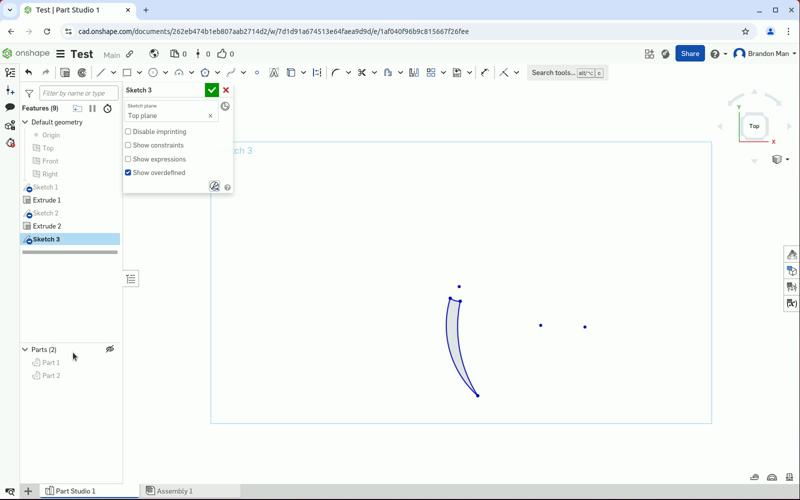
key(shift+e)
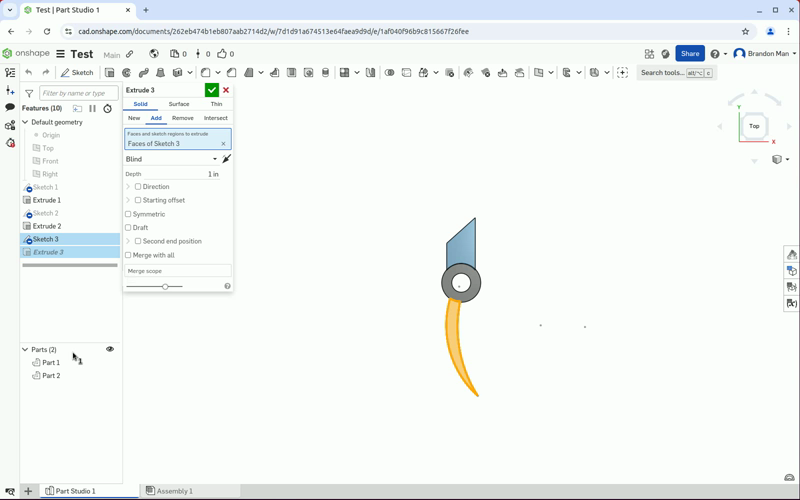
mouse_move(143, 106)
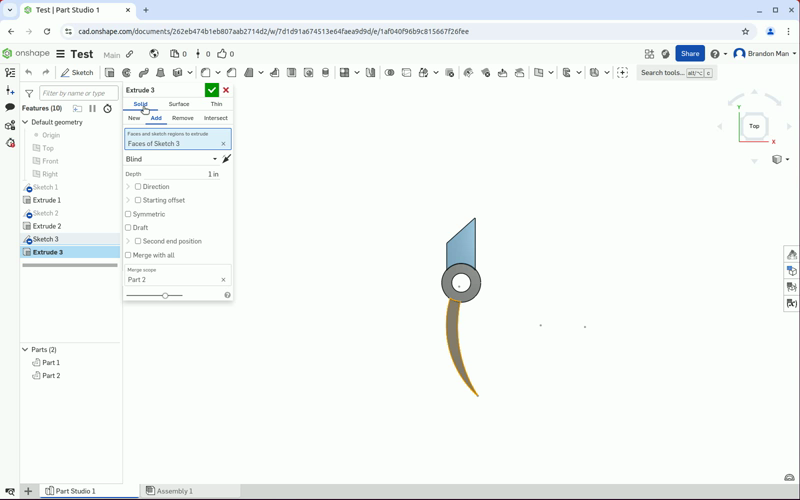
click(143, 106)
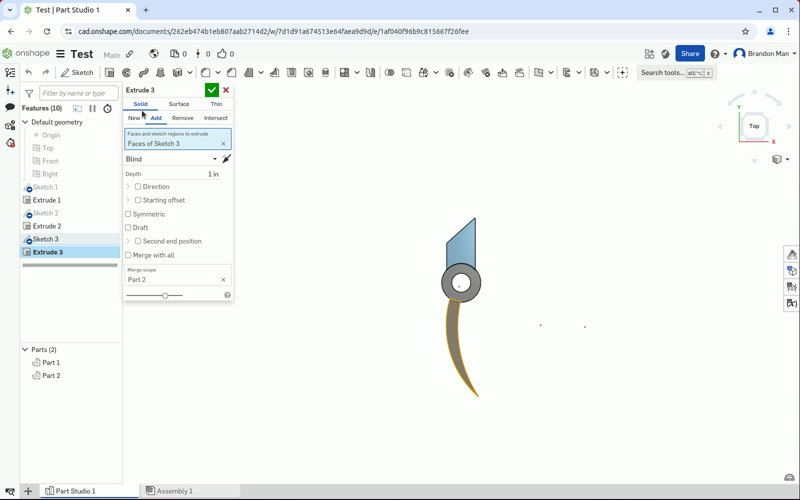
mouse_move(137, 120)
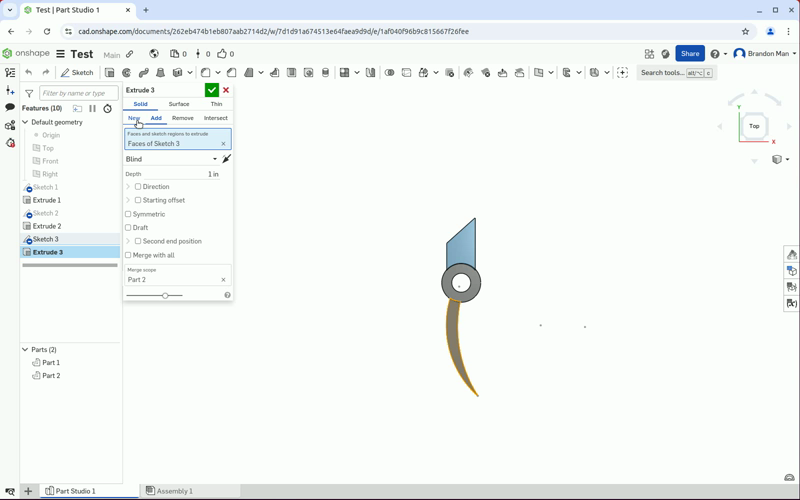
click(137, 120)
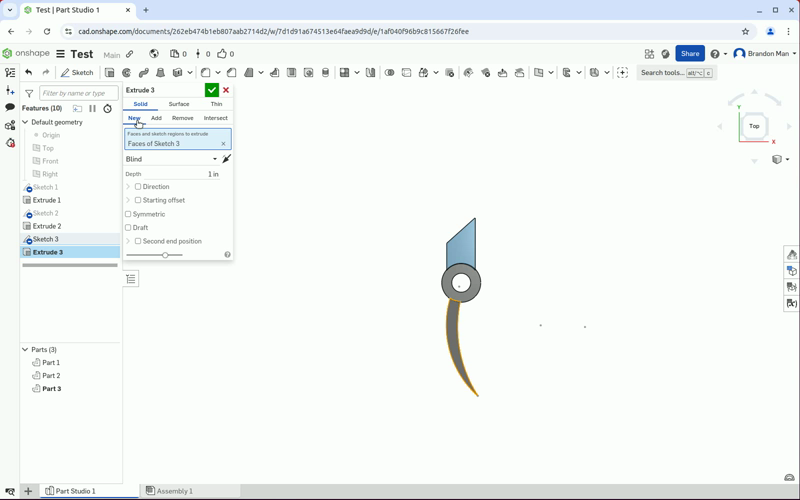
key(tab, 4)
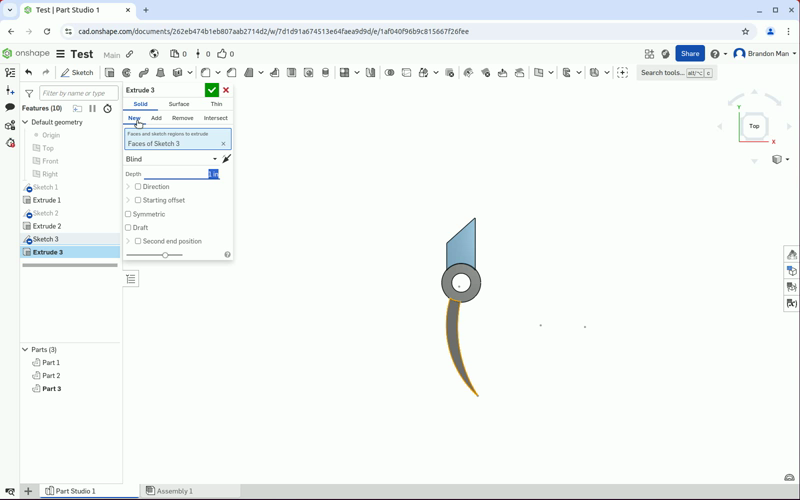
text(4.814)
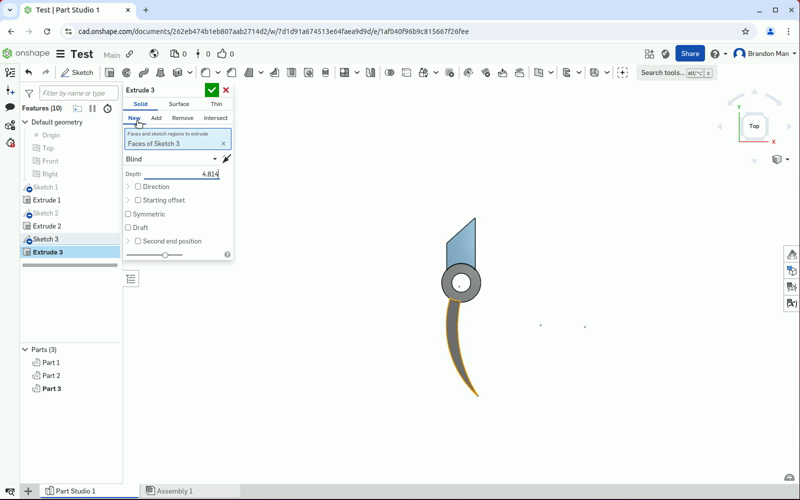
key(enter)
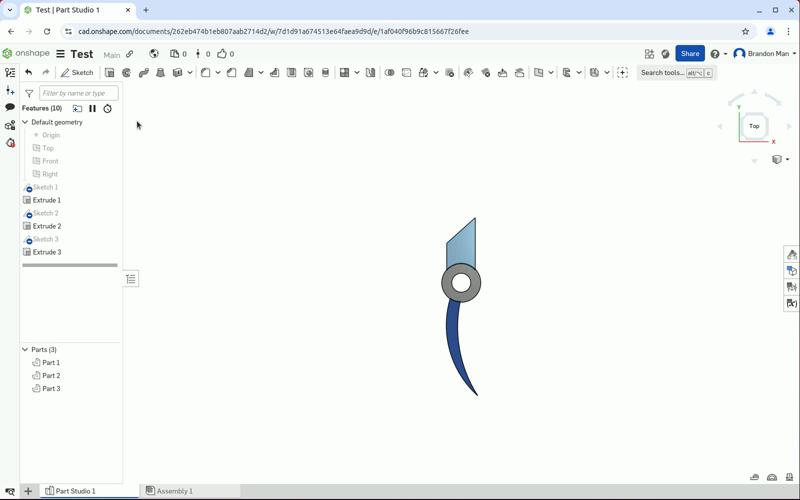
key(shift+h)
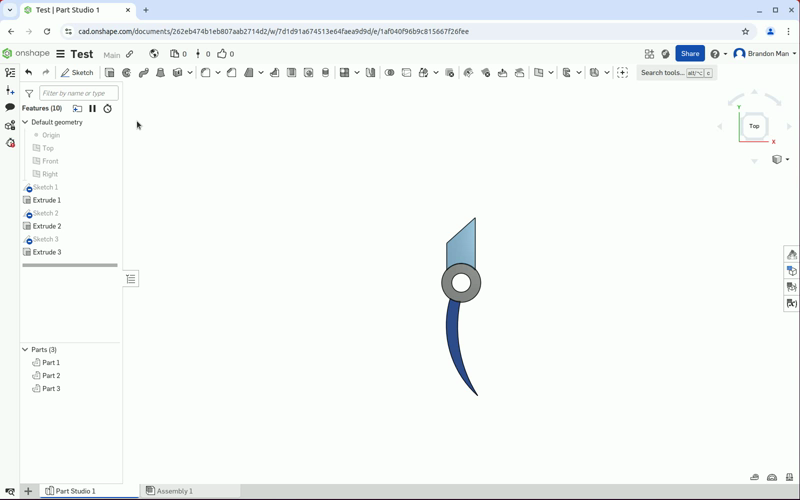
key(shift+h)
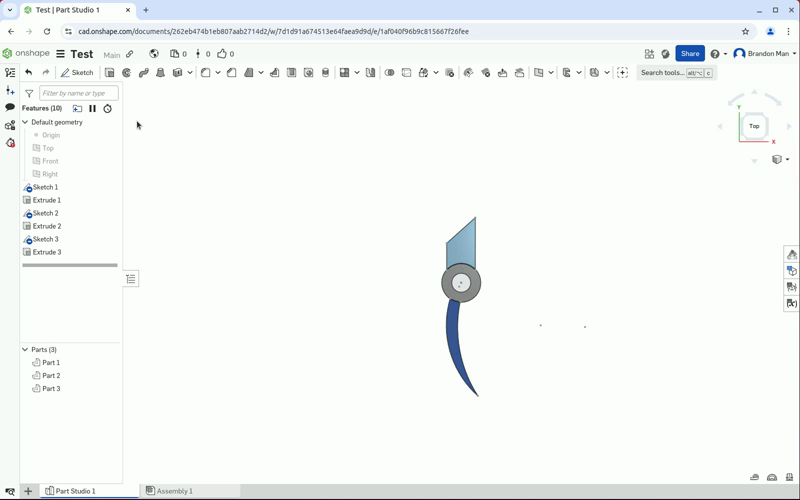
key(shift+7)
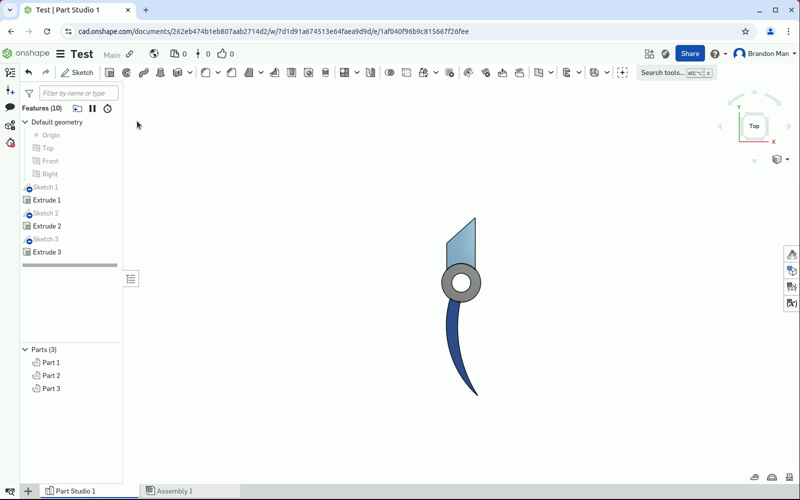
key(up, 3)
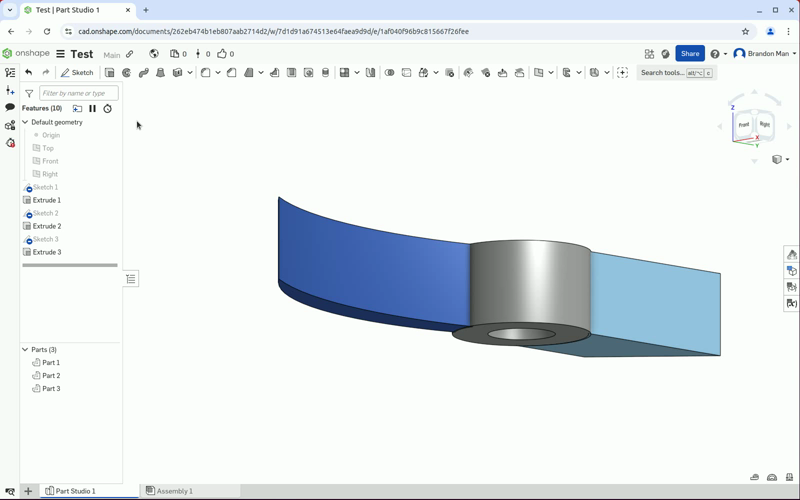
key(left, 3)
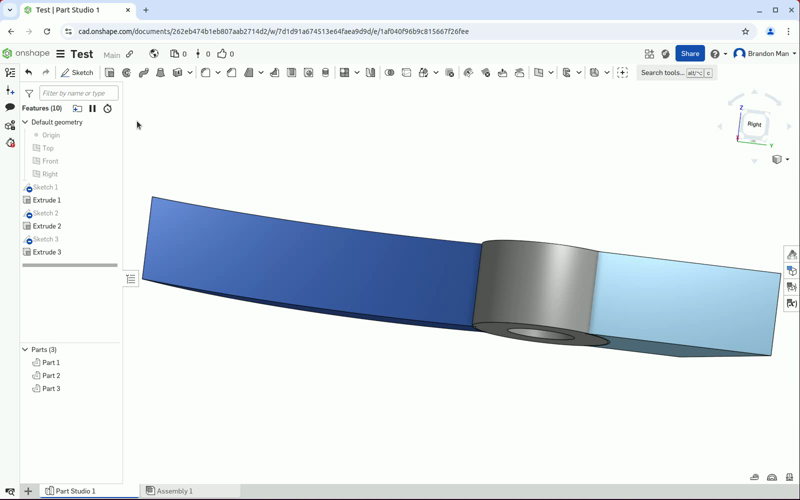
key(right, 3)
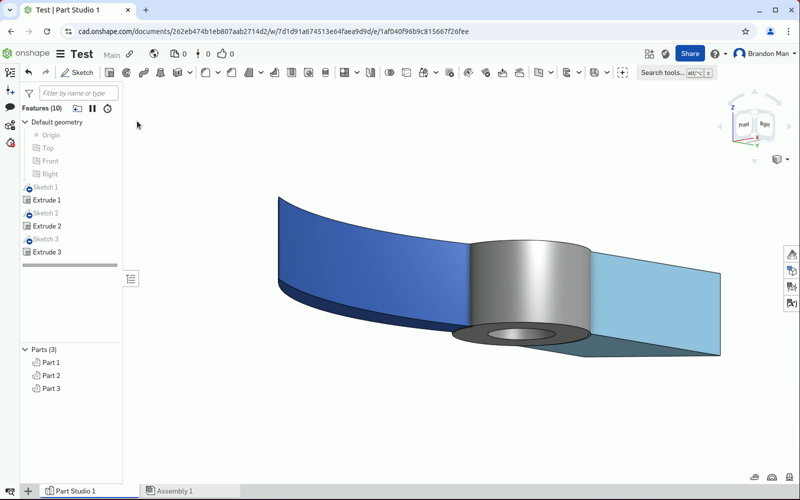
key(down, 3)
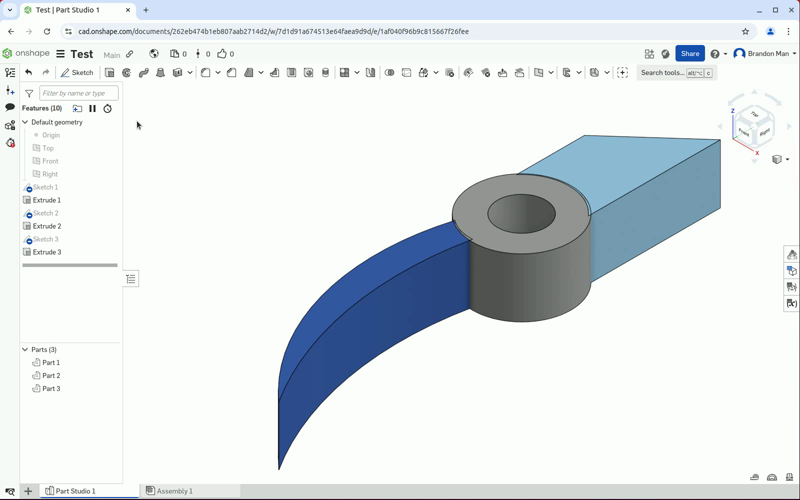
mouse_move(73, 189)
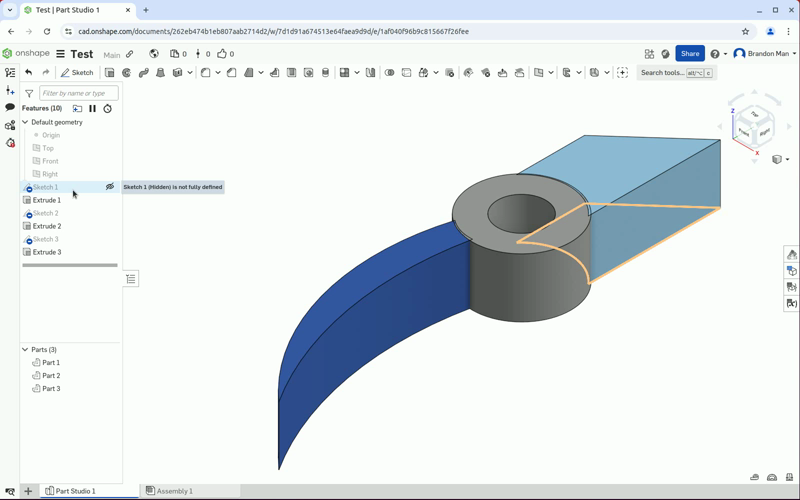
click(73, 189)